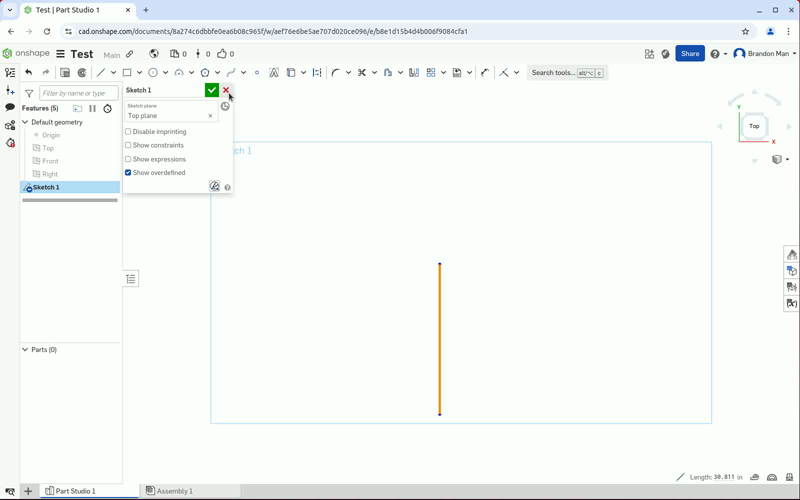
key(shift+h)
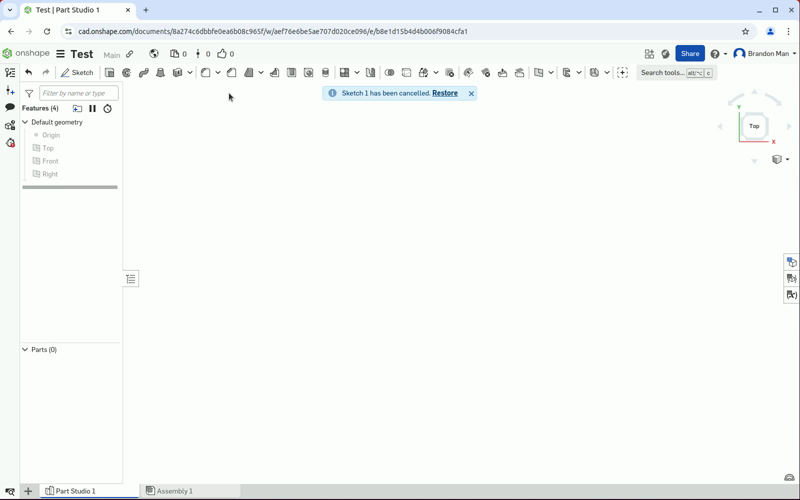
mouse_move(73, 352)
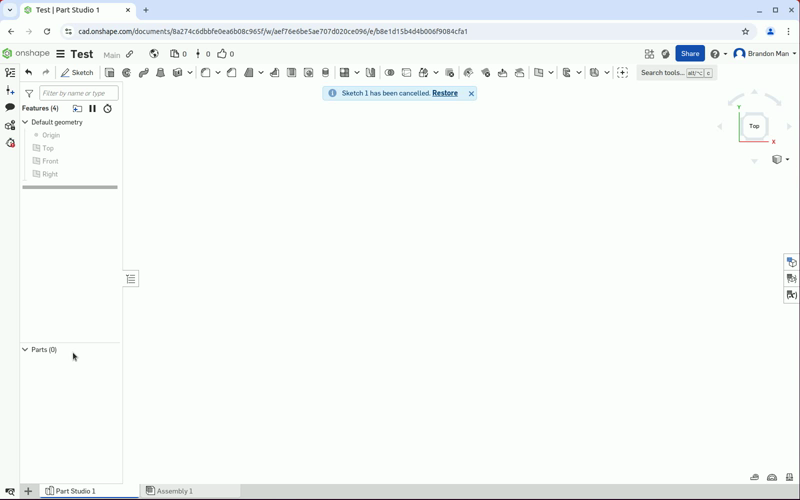
key(y)
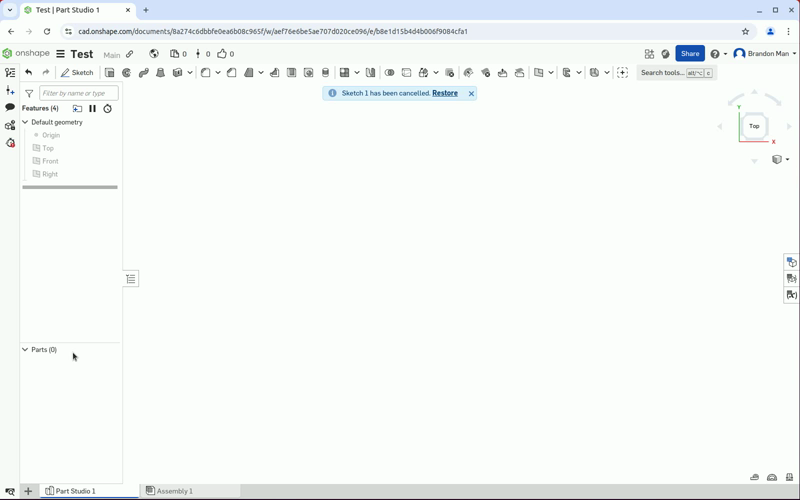
key(shift+p)
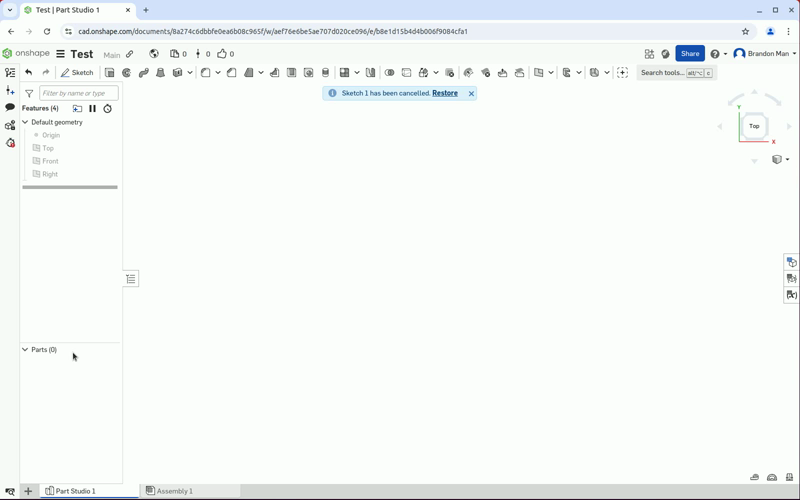
key(space)
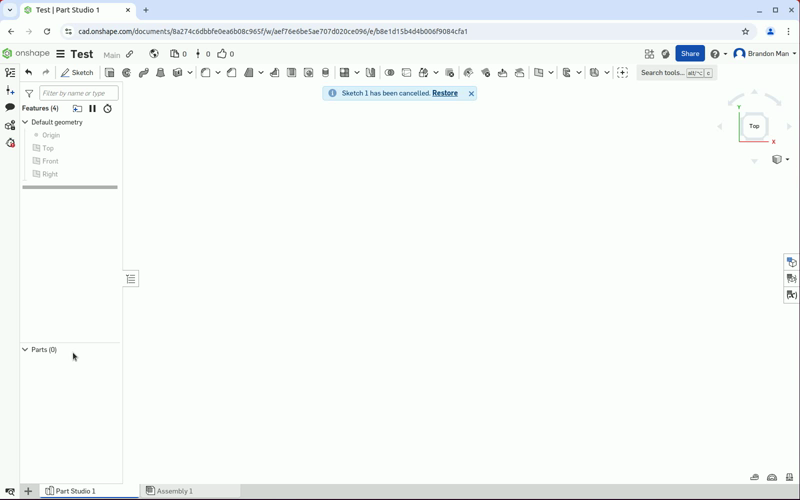
key_down(shift)
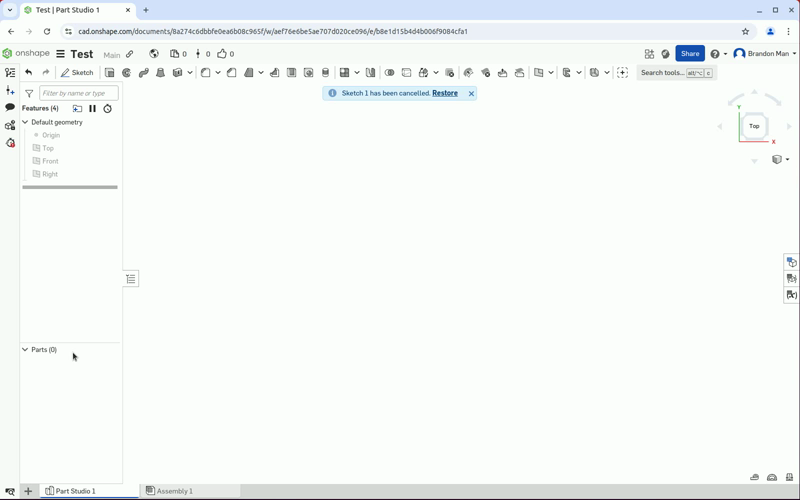
key(up)
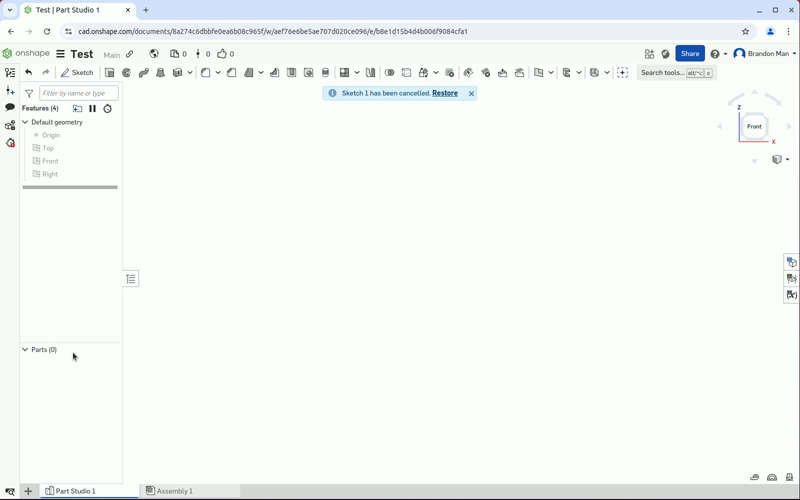
key_up(shift)
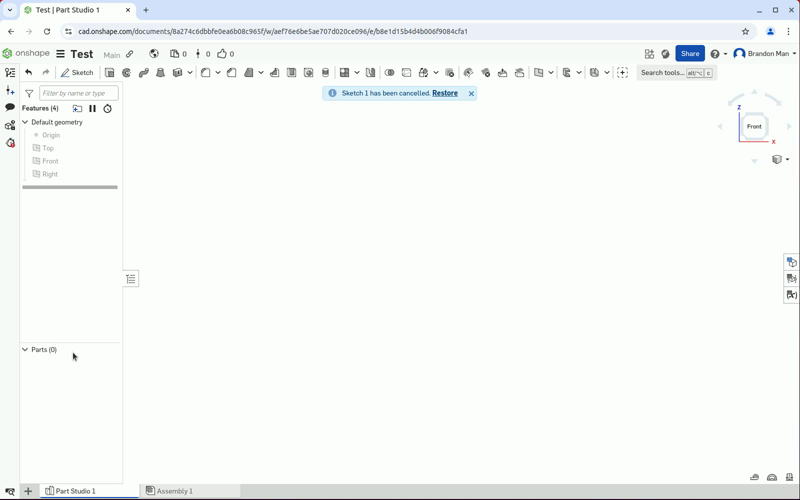
mouse_move(73, 352)
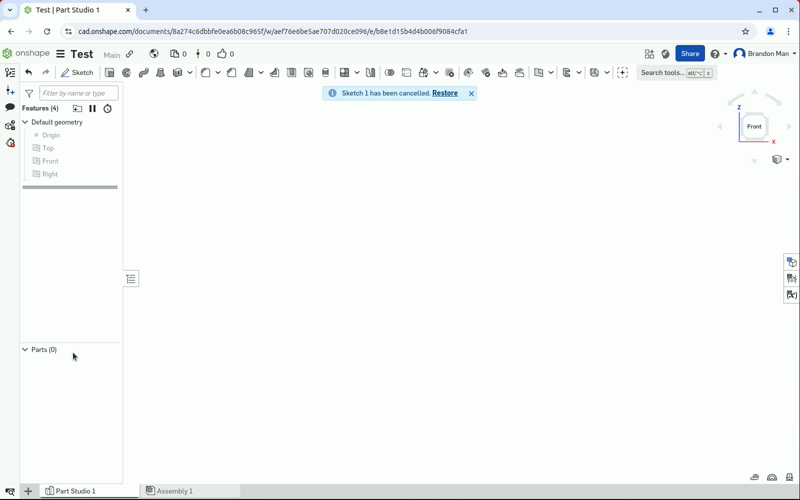
key(shift+y)
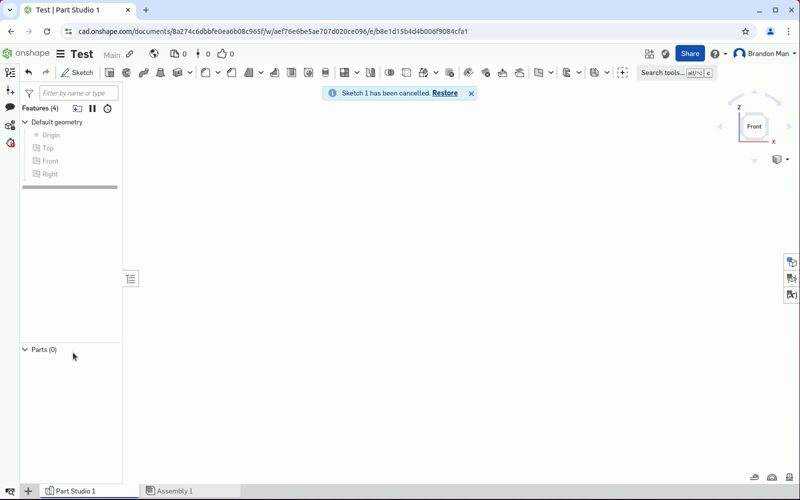
key(shift+s)
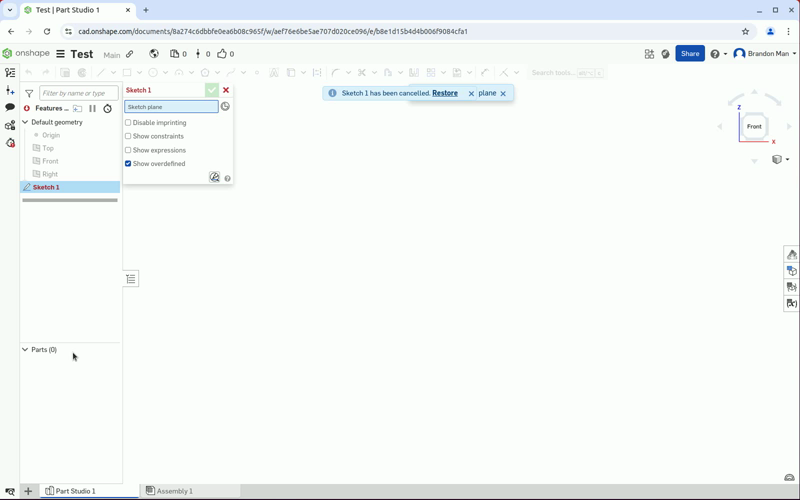
mouse_move(73, 163)
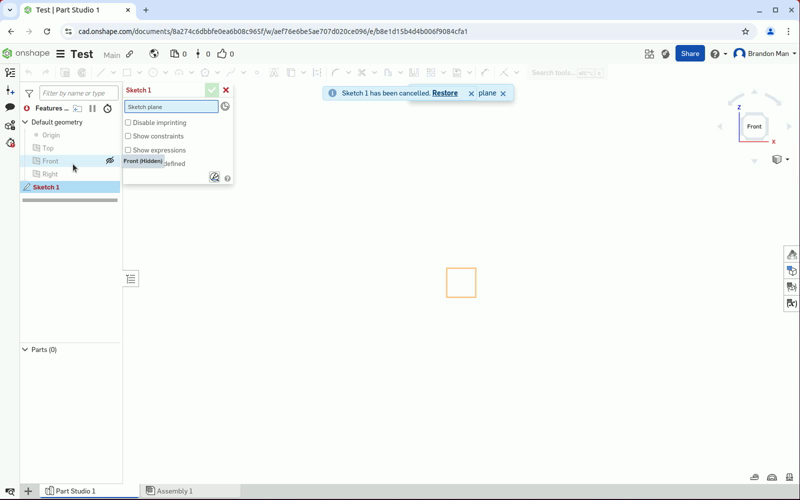
click(73, 163)
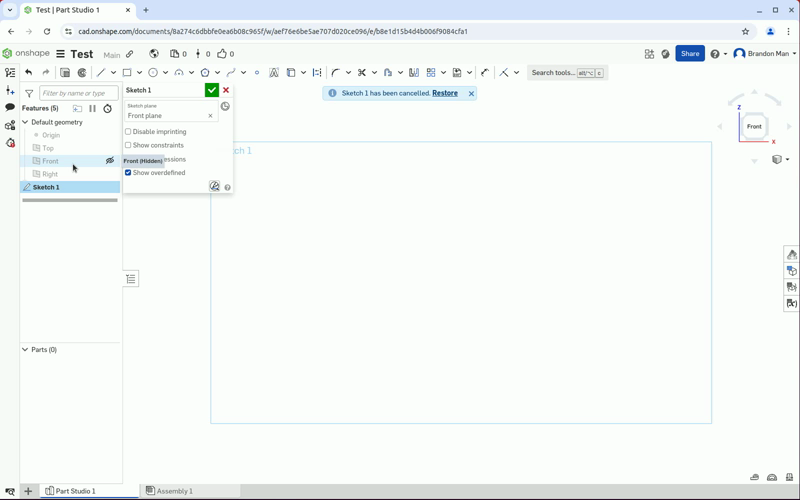
mouse_move(73, 352)
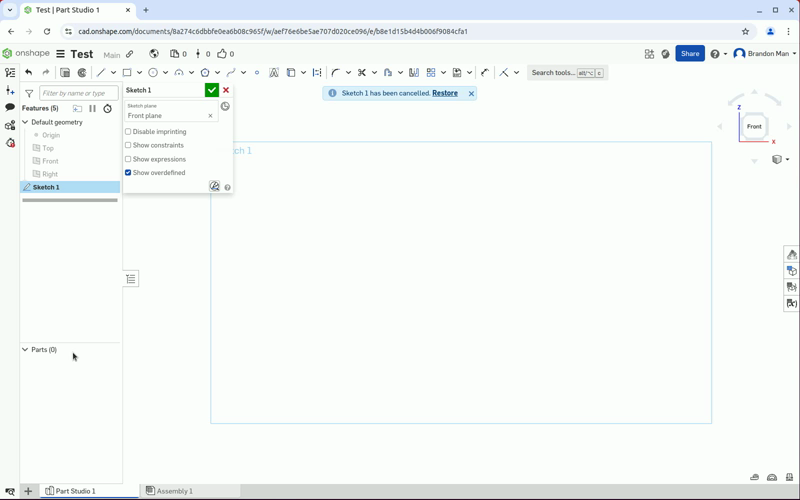
key(y)
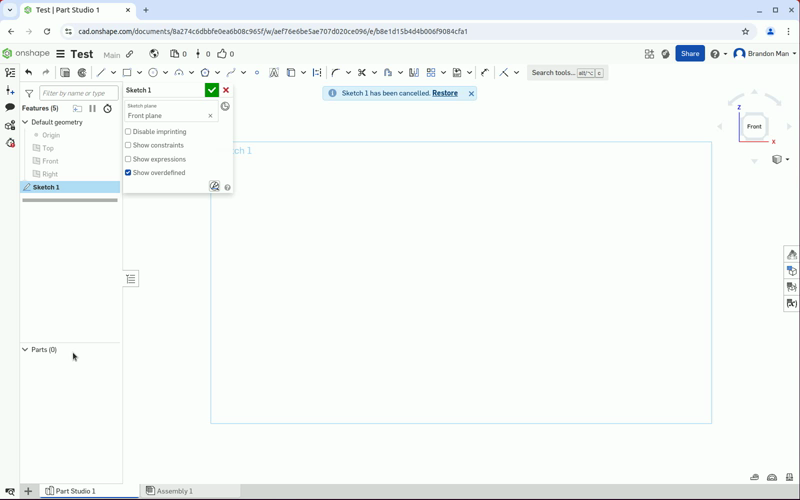
key(l)
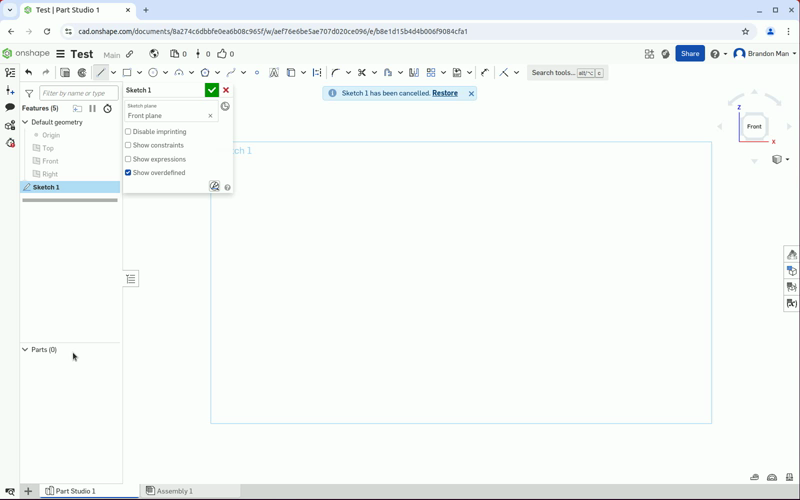
key_down(shift)
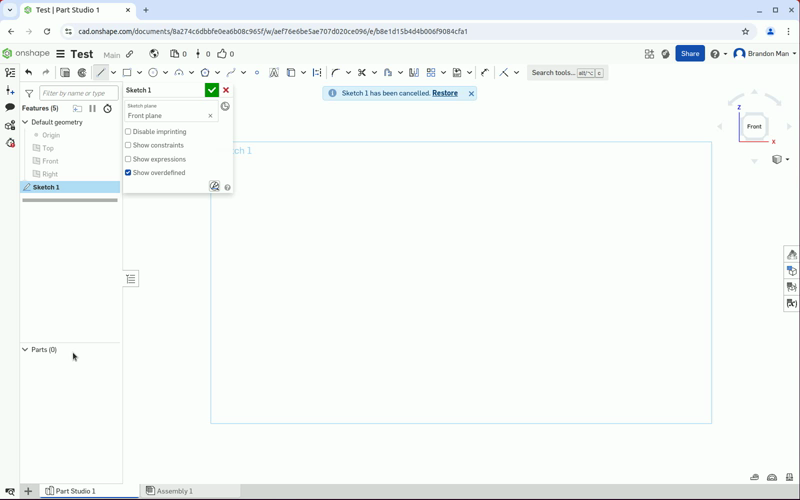
mouse_move(377, 325)
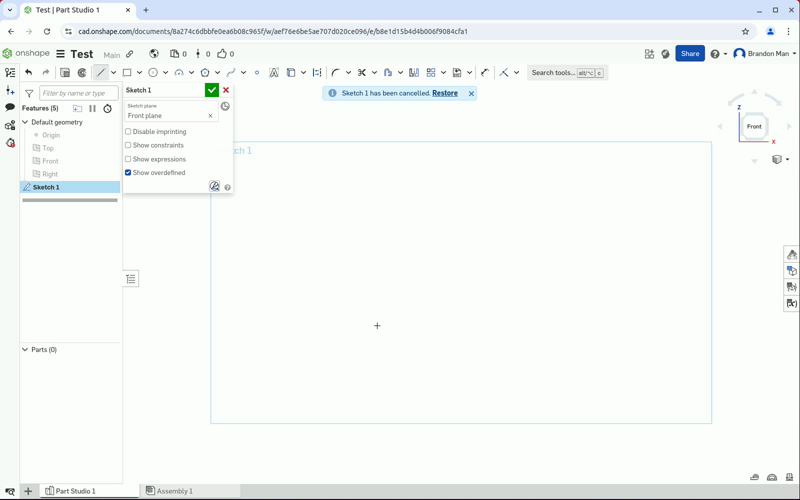
click(377, 325)
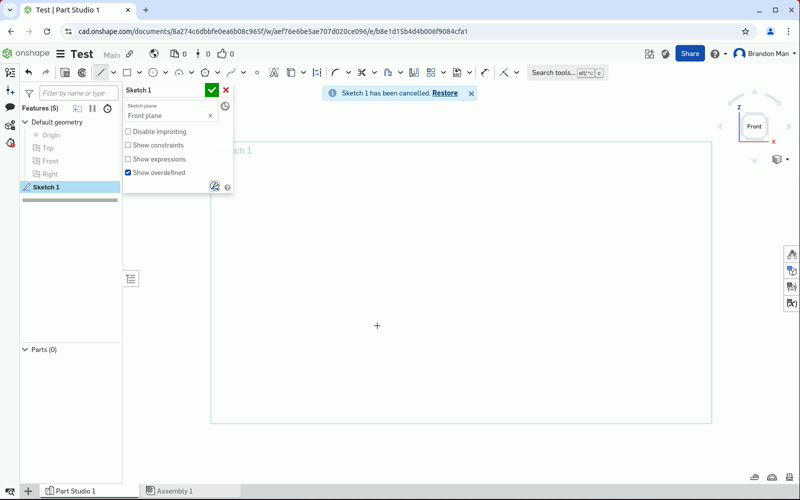
key_up(shift)
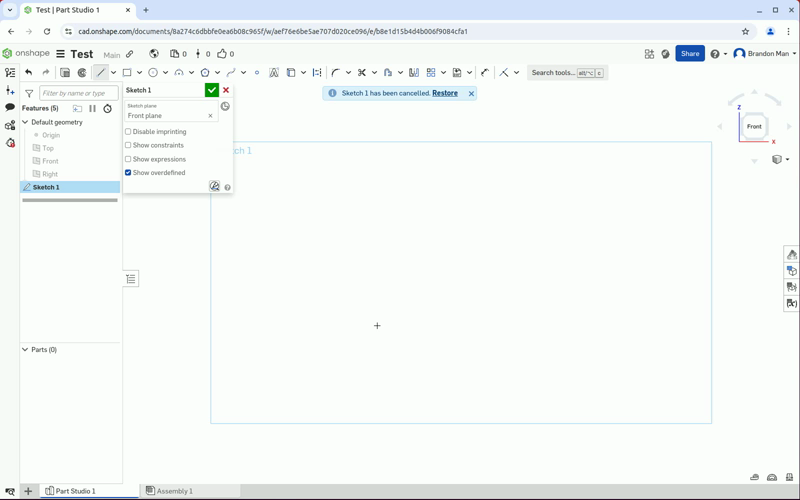
key_down(shift)
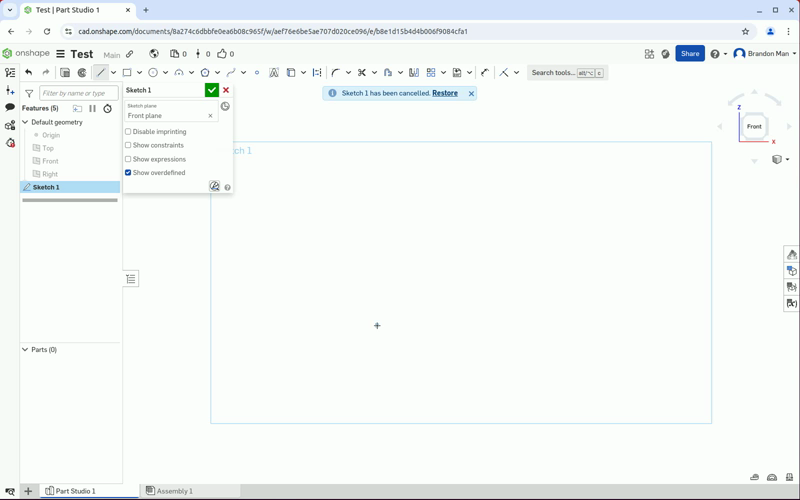
mouse_move(543, 325)
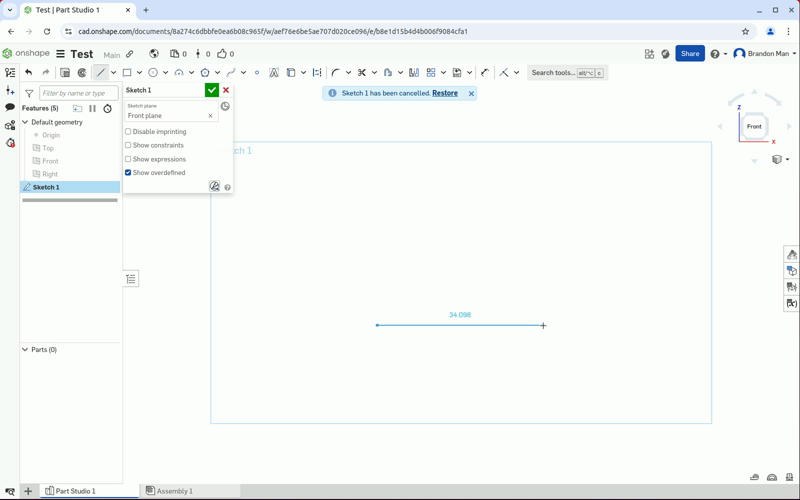
click(543, 325)
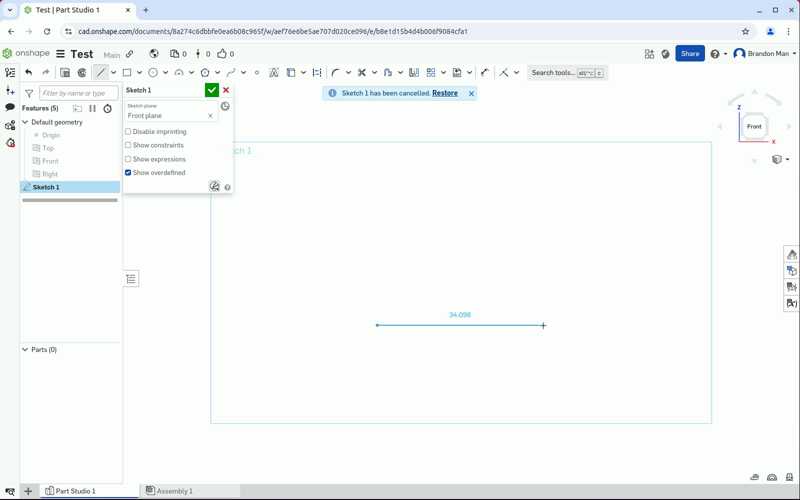
key_up(shift)
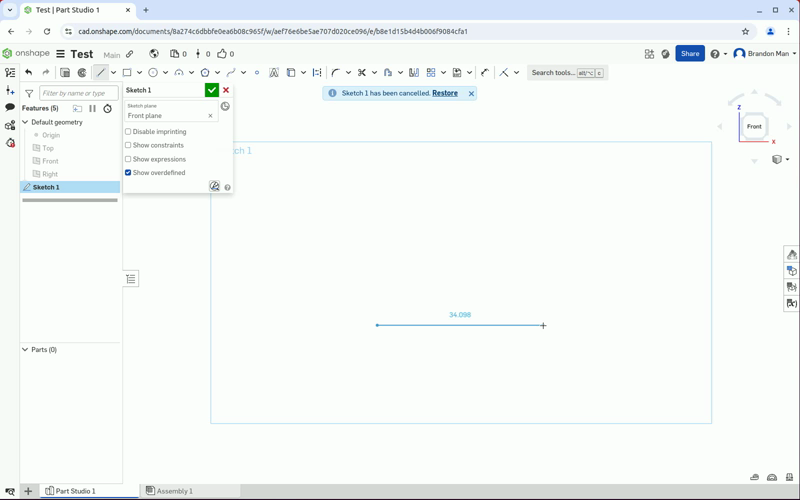
key_down(shift)
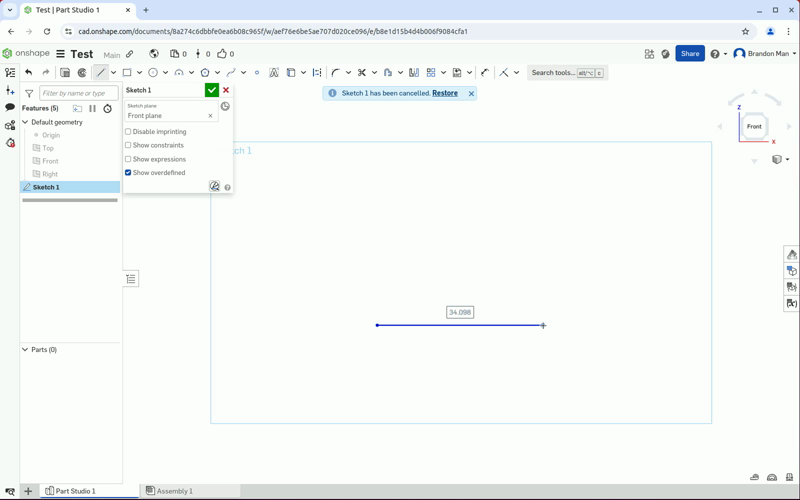
mouse_move(543, 241)
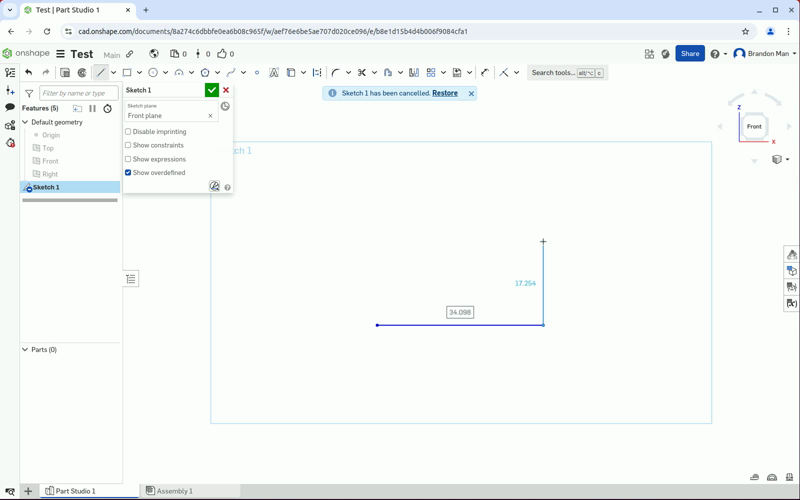
click(543, 241)
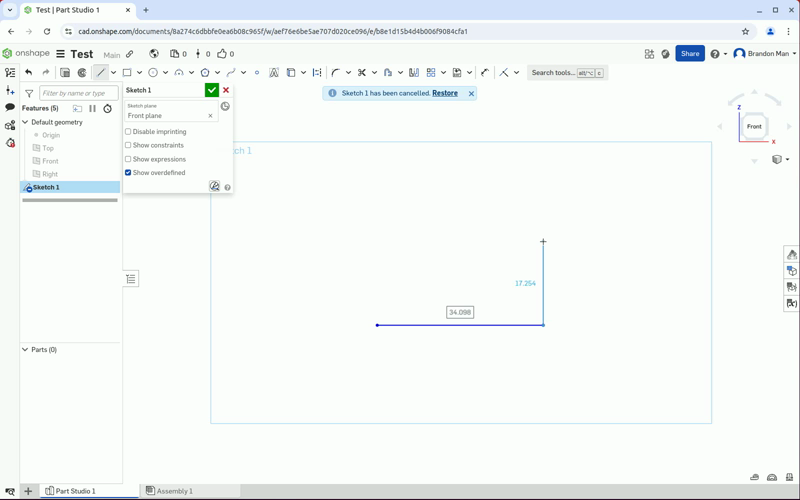
key_up(shift)
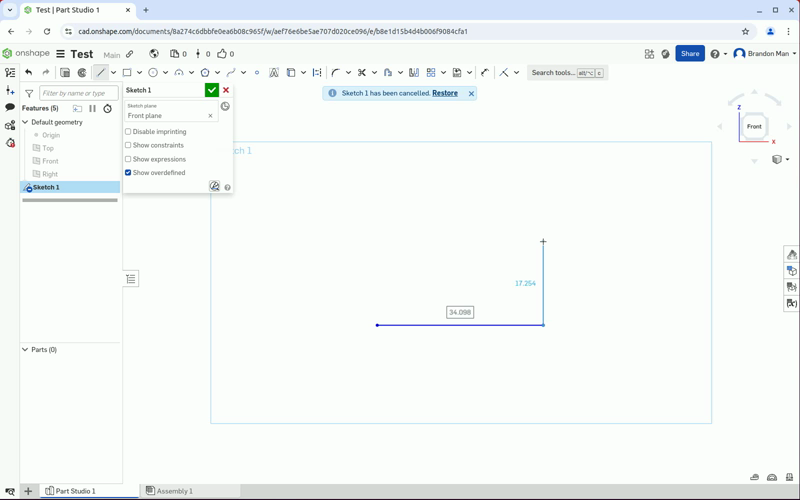
key_down(shift)
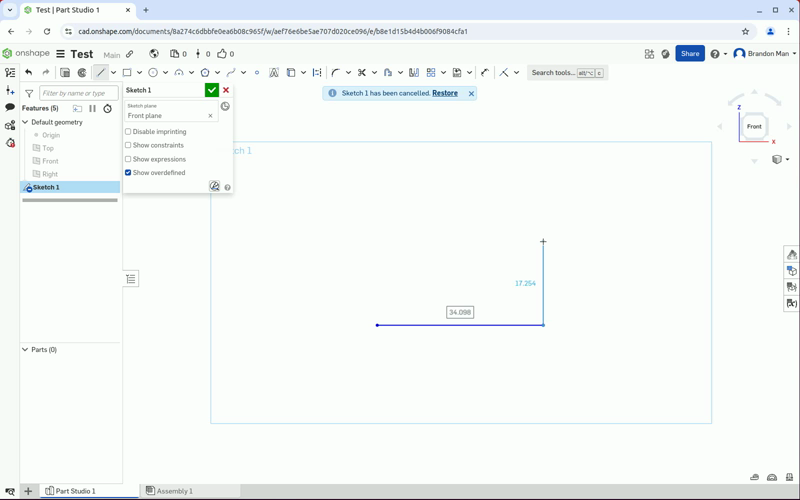
mouse_move(377, 241)
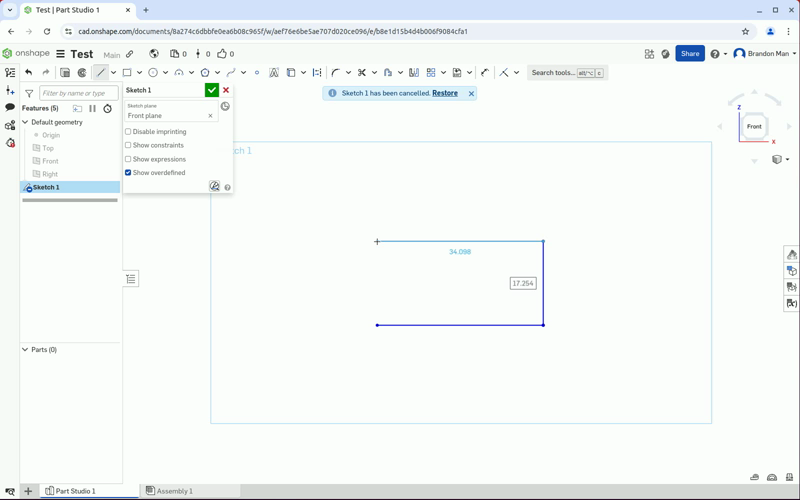
click(377, 241)
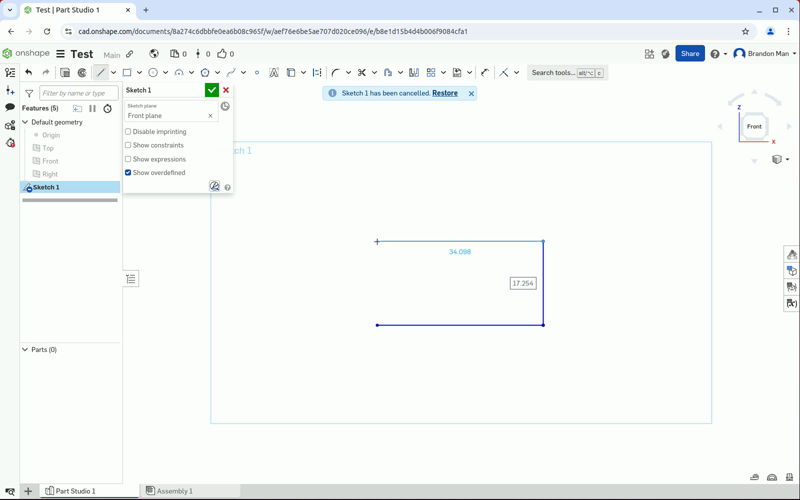
key_up(shift)
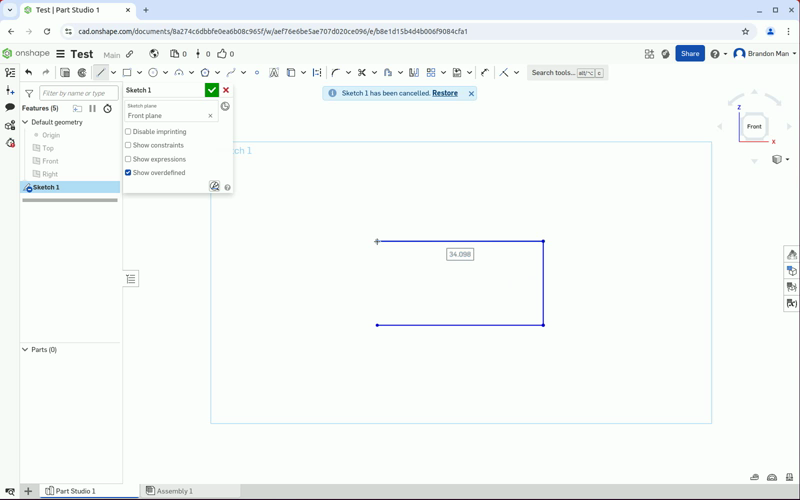
key_down(shift)
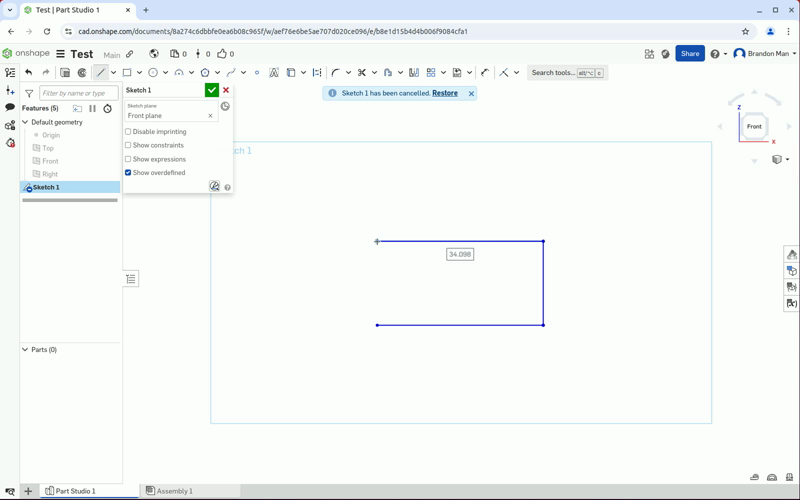
mouse_move(377, 325)
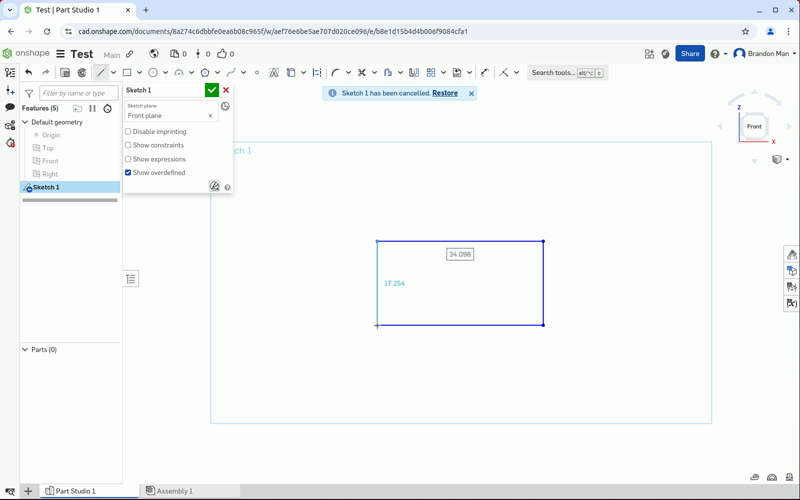
key_up(shift)
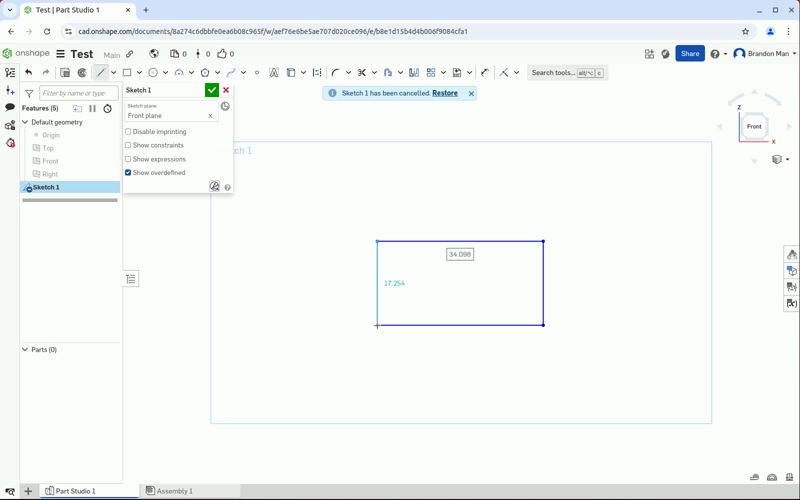
click(377, 325)
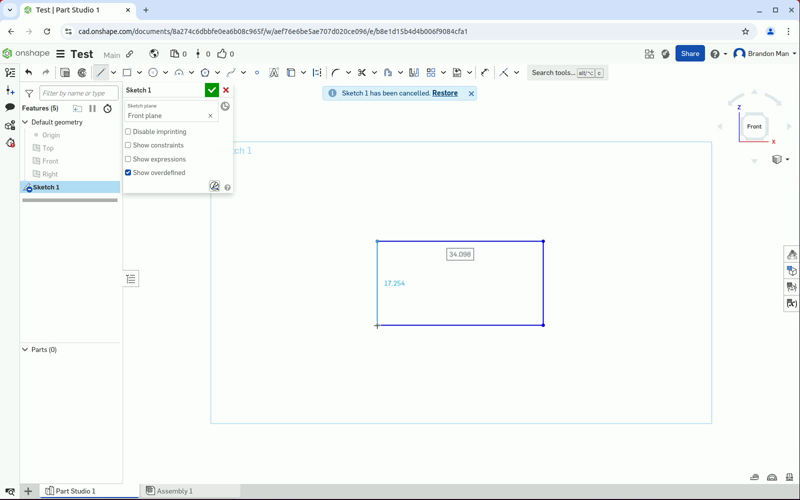
key(esc)
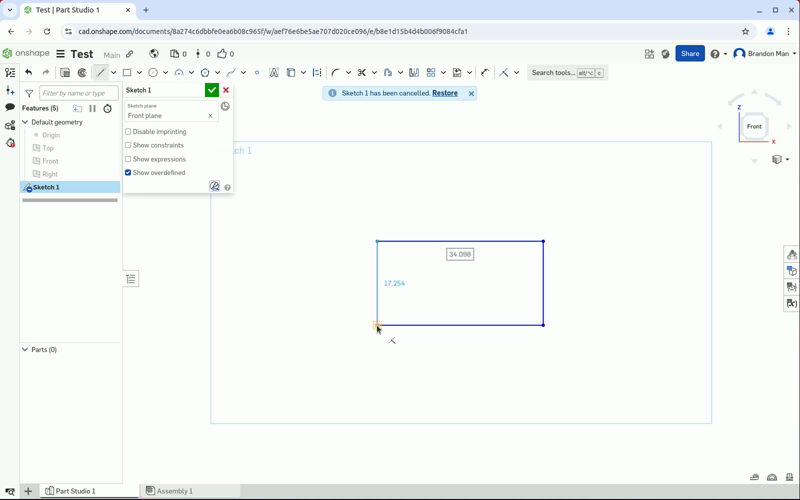
mouse_move(468, 288)
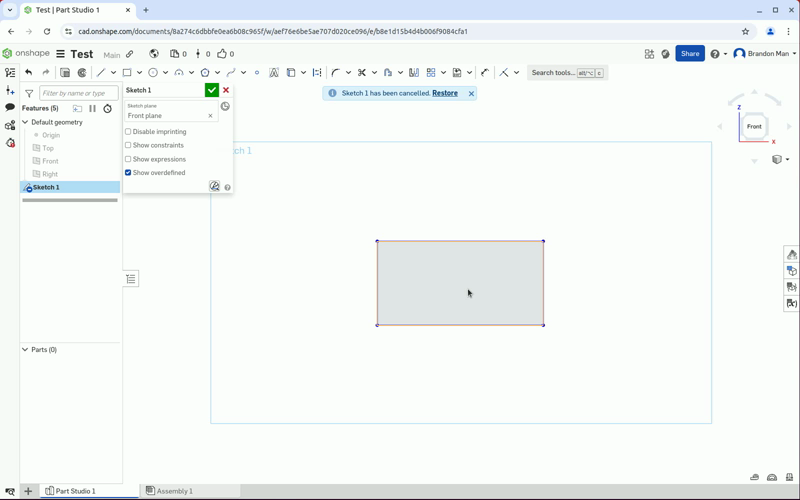
click(468, 288)
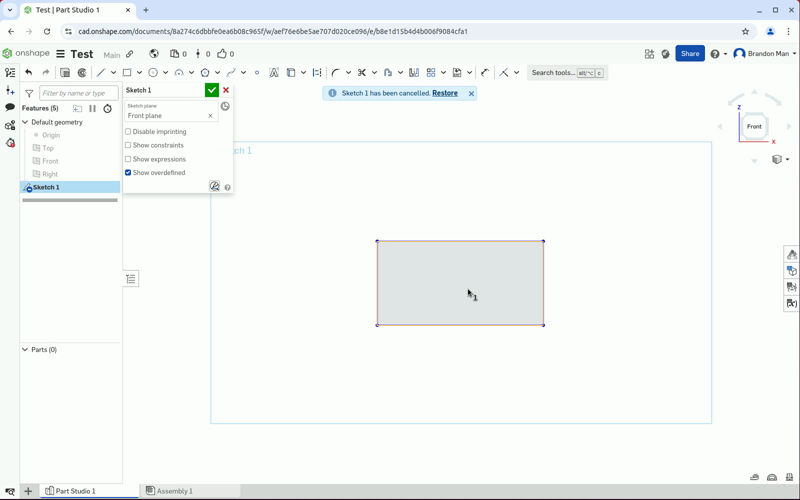
mouse_move(73, 352)
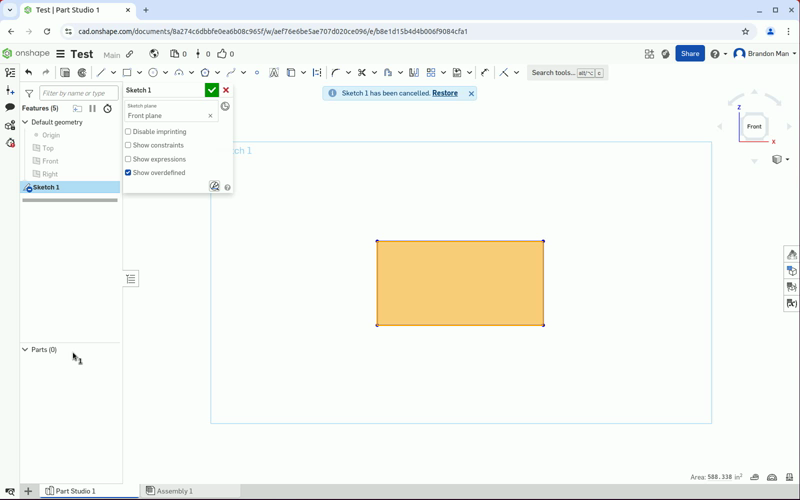
key(shift+y)
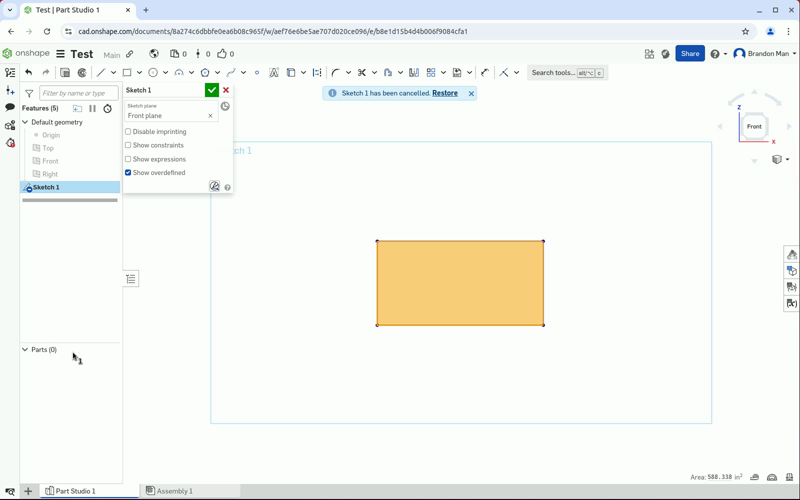
key(shift+e)
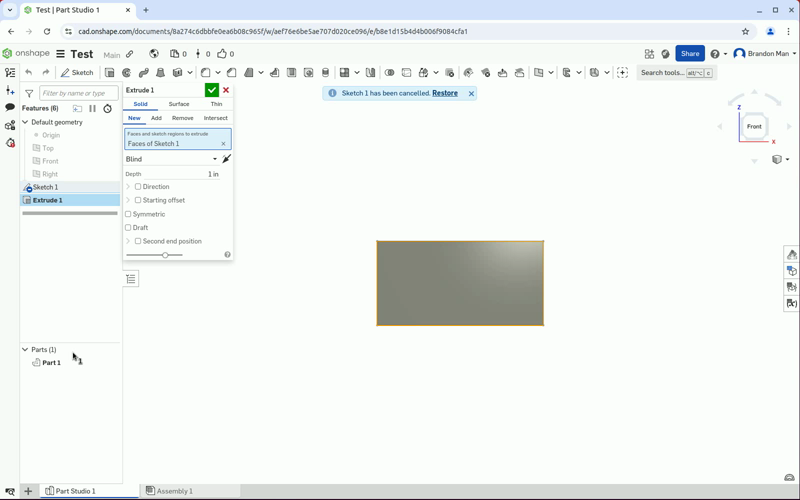
mouse_move(143, 106)
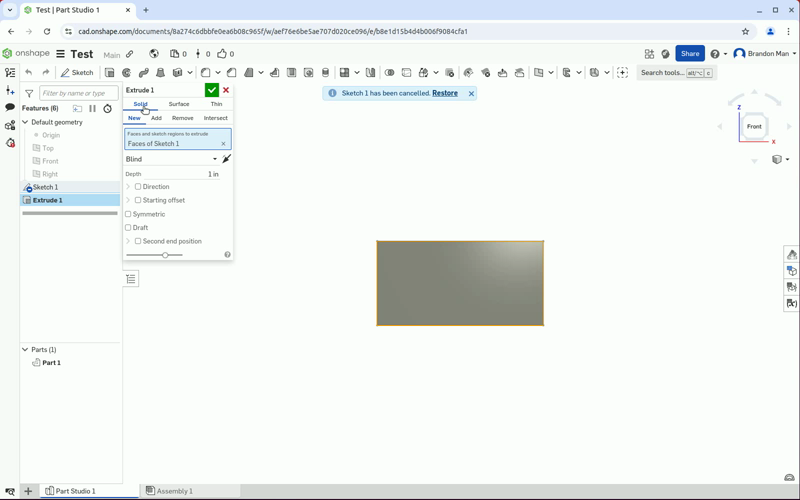
click(143, 106)
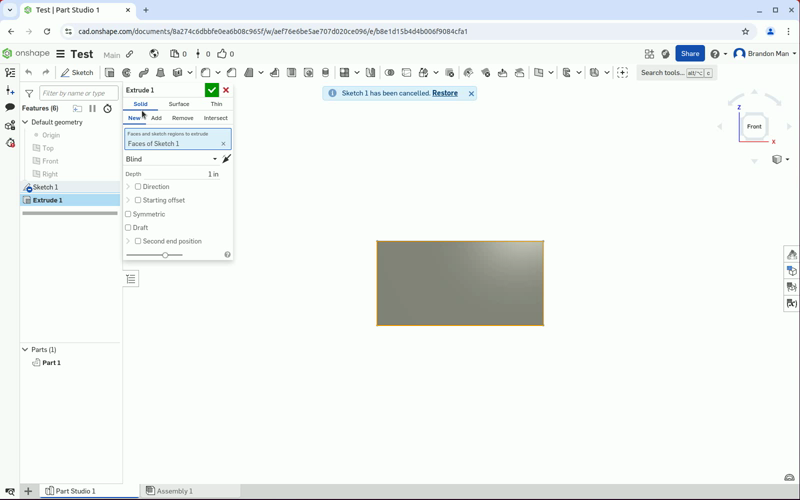
mouse_move(137, 120)
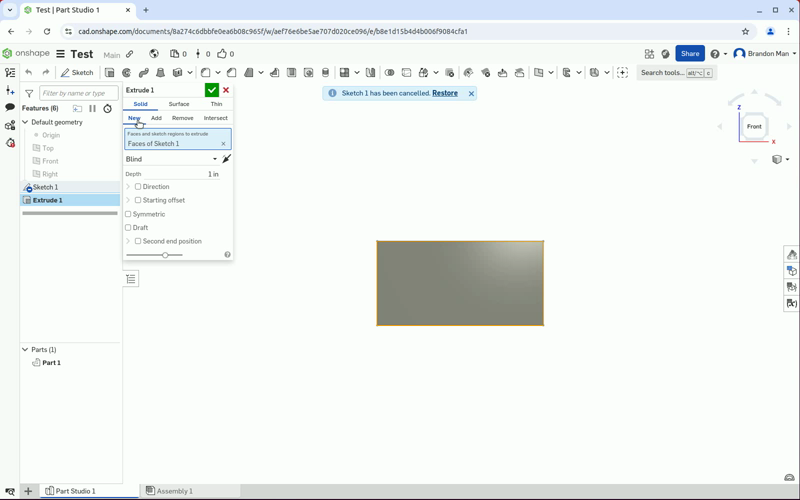
click(137, 120)
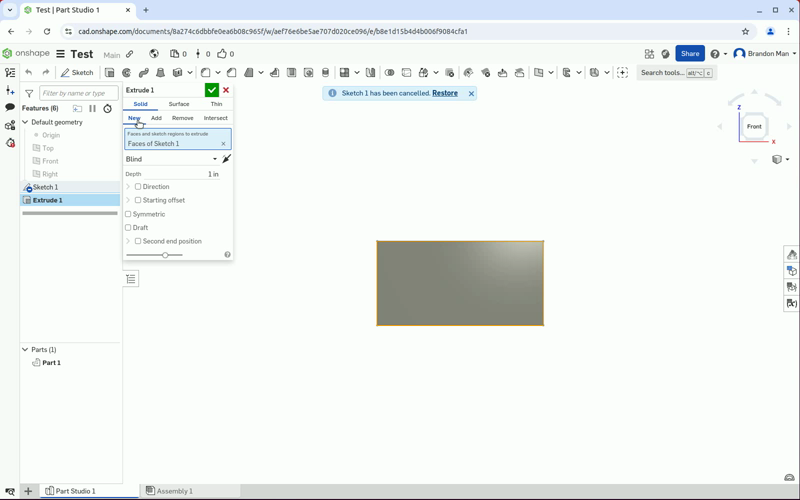
key(tab, 4)
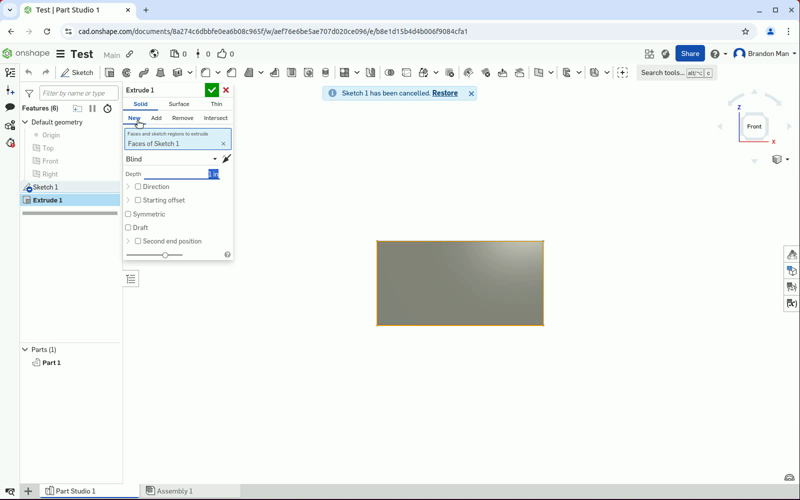
text(6.74)
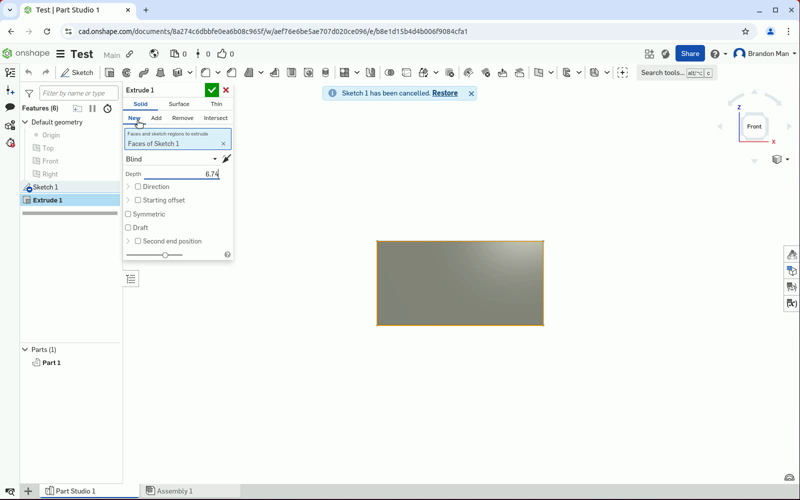
key(enter)
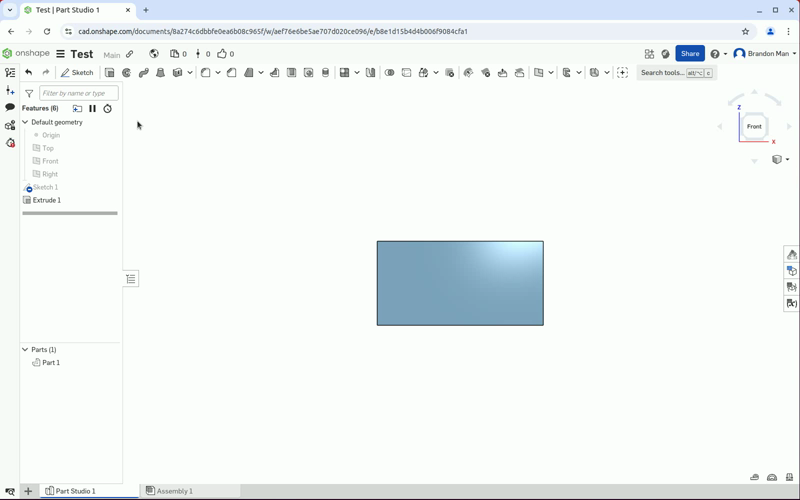
key(shift+h)
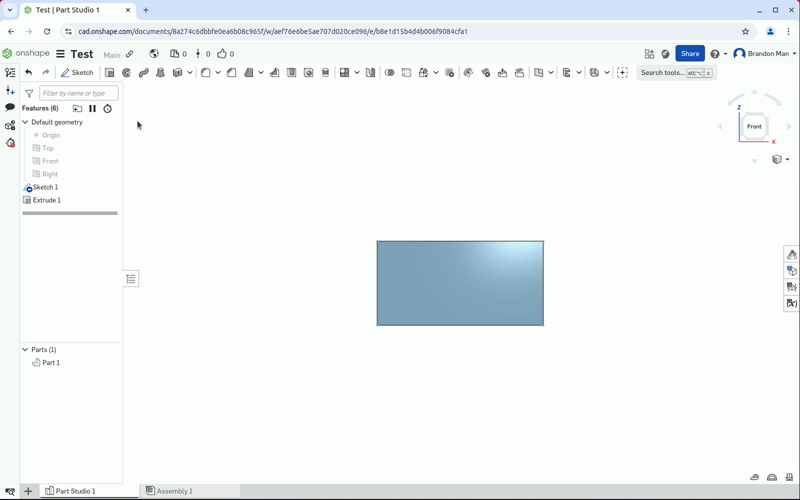
key(shift+h)
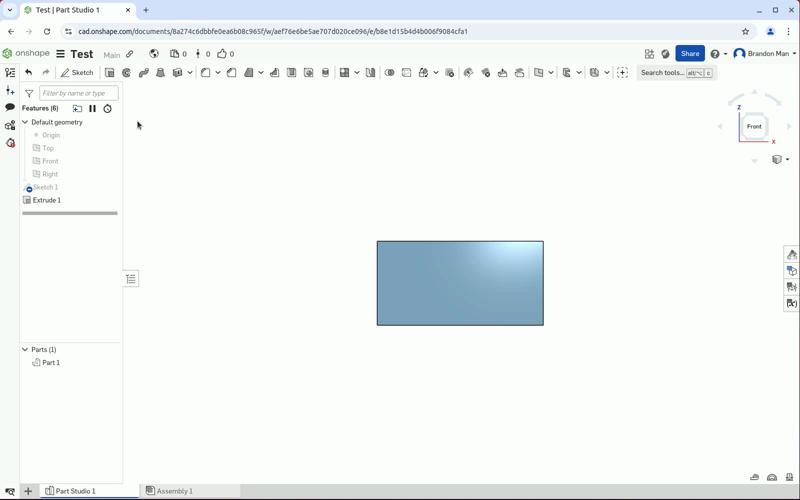
mouse_move(73, 189)
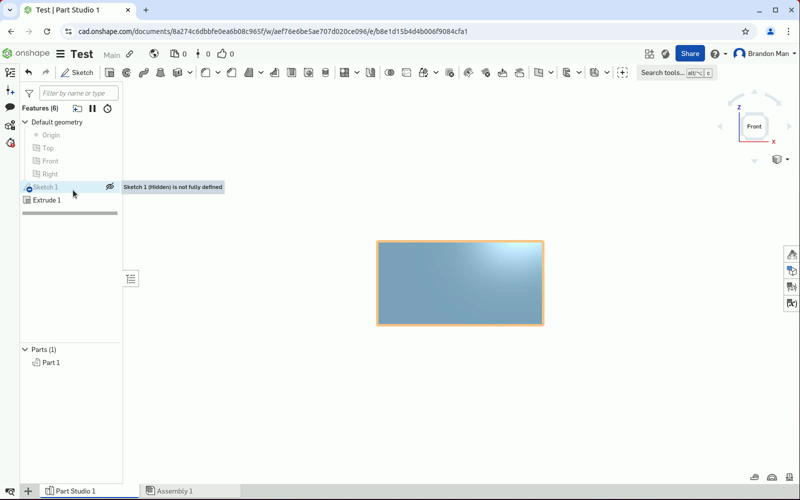
click(73, 189)
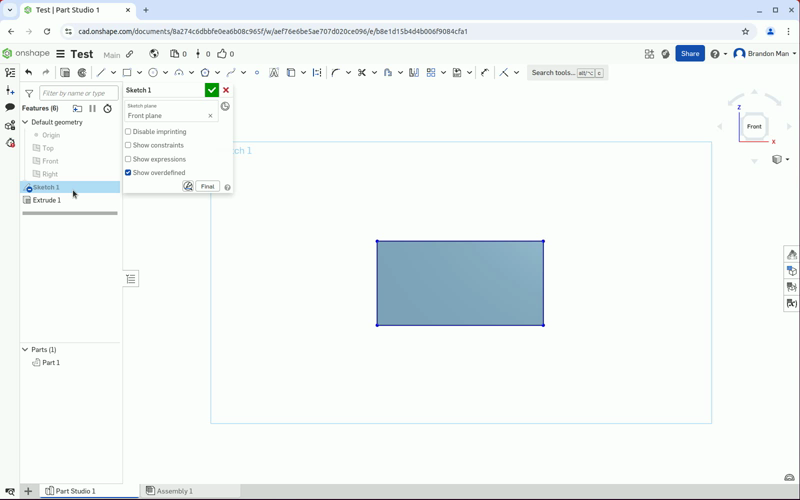
mouse_move(229, 92)
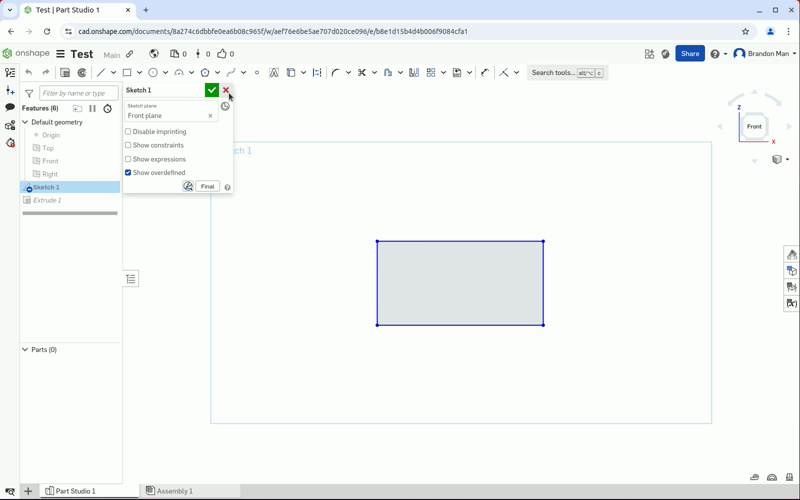
click(229, 92)
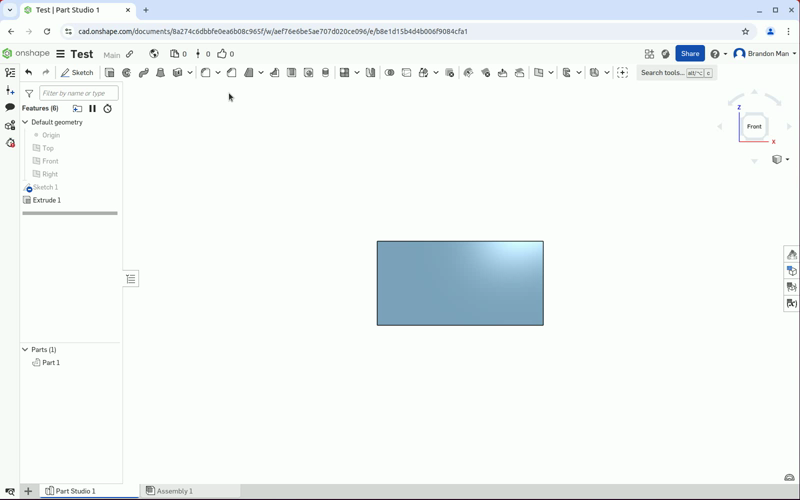
mouse_move(541, 75)
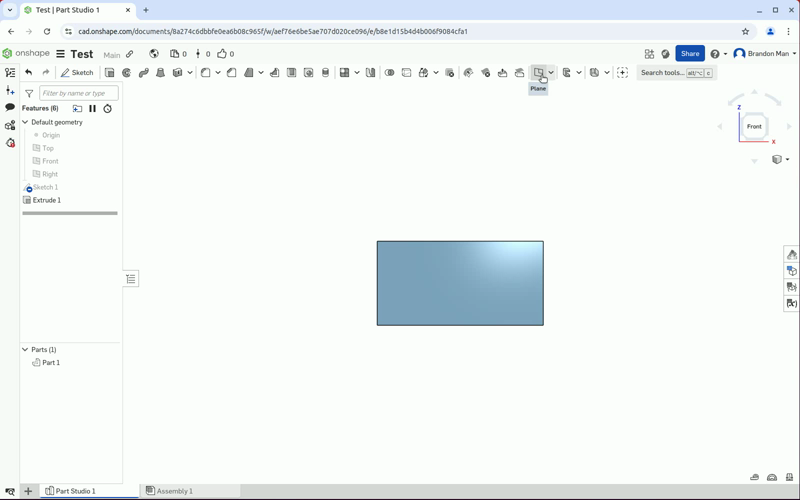
click(541, 75)
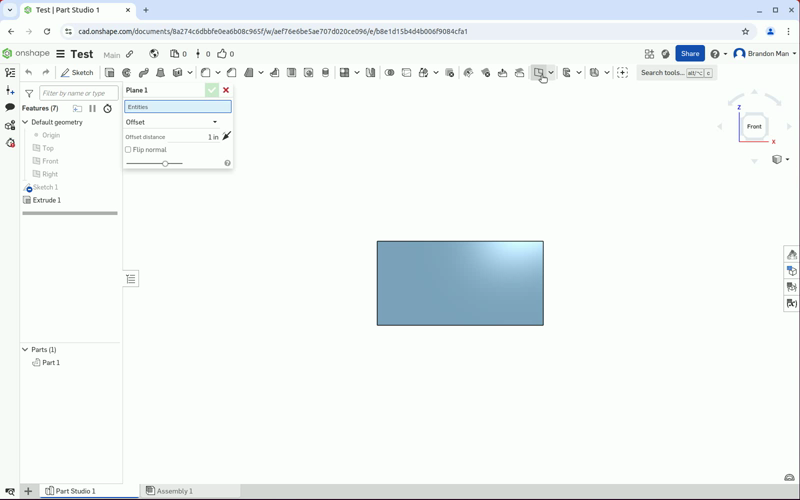
mouse_move(73, 163)
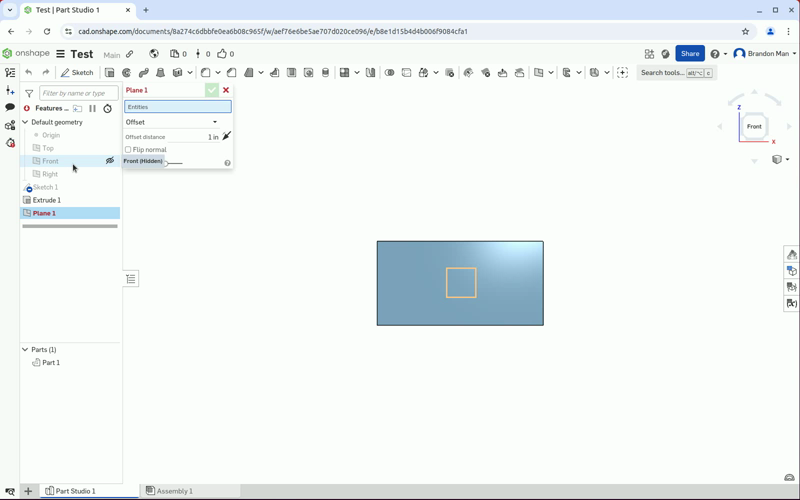
click(73, 163)
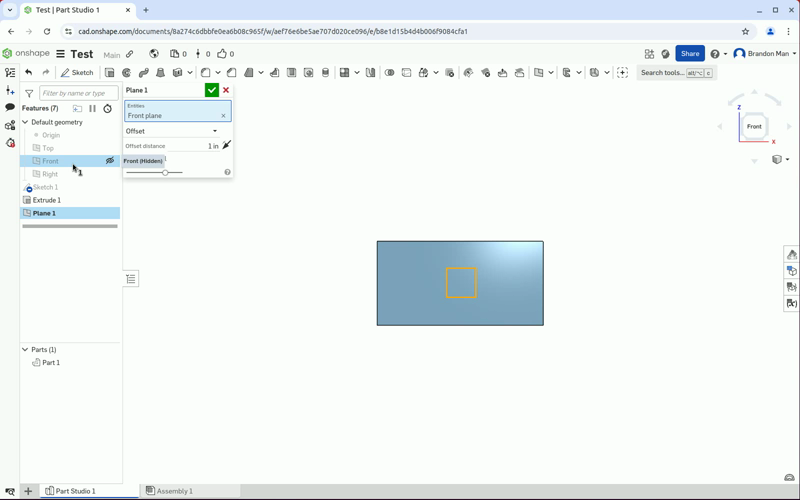
key(tab, 2)
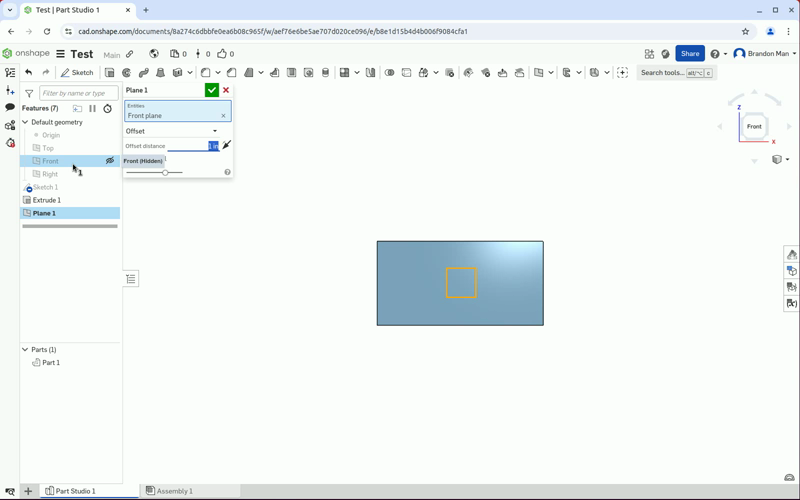
text(6.748)
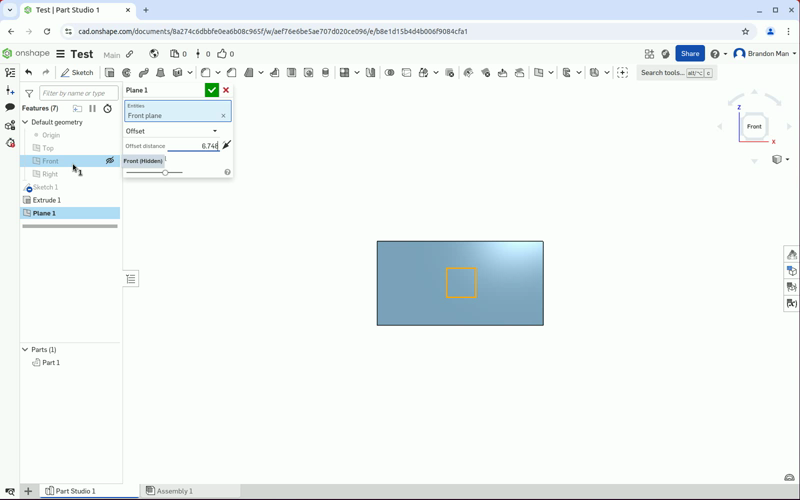
key(enter, 2)
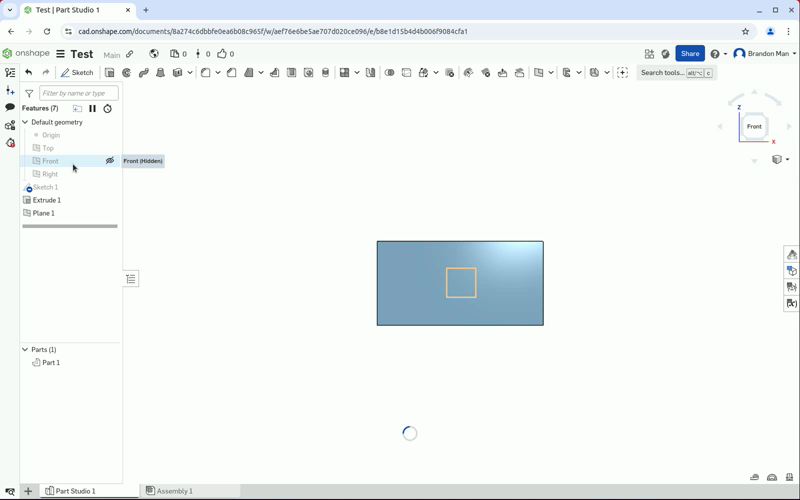
key(shift+s)
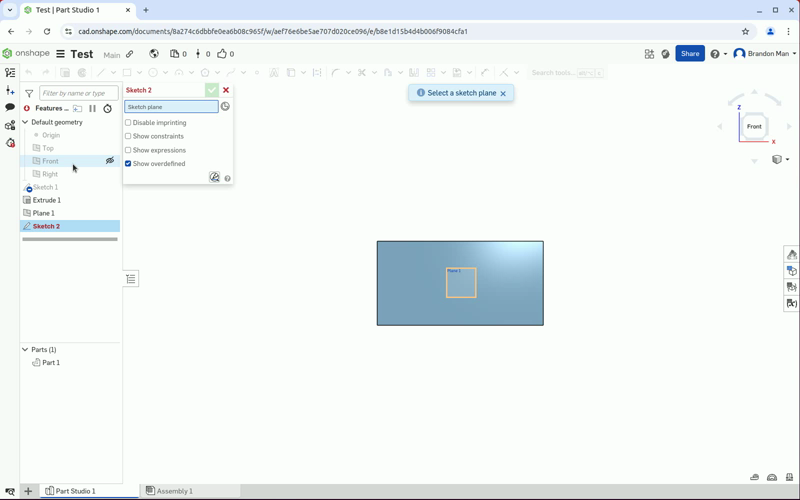
mouse_move(73, 215)
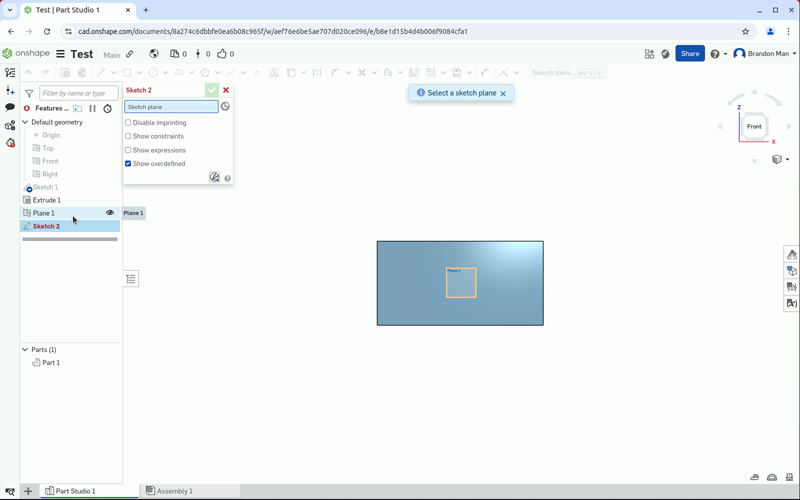
click(73, 215)
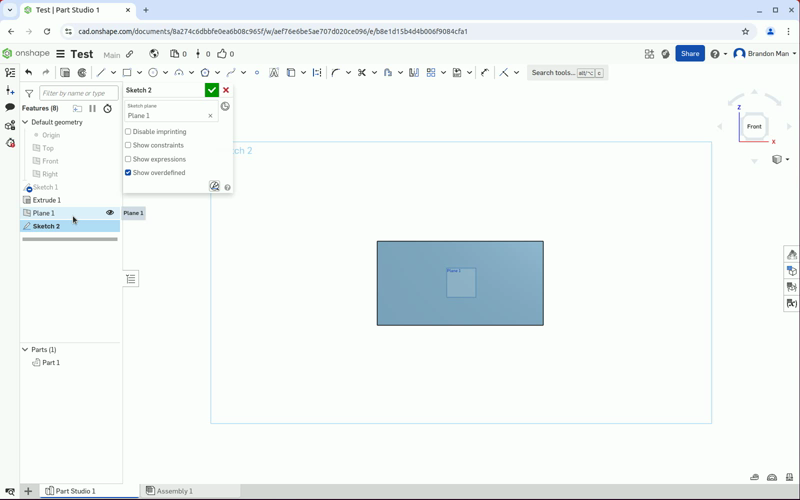
mouse_move(73, 352)
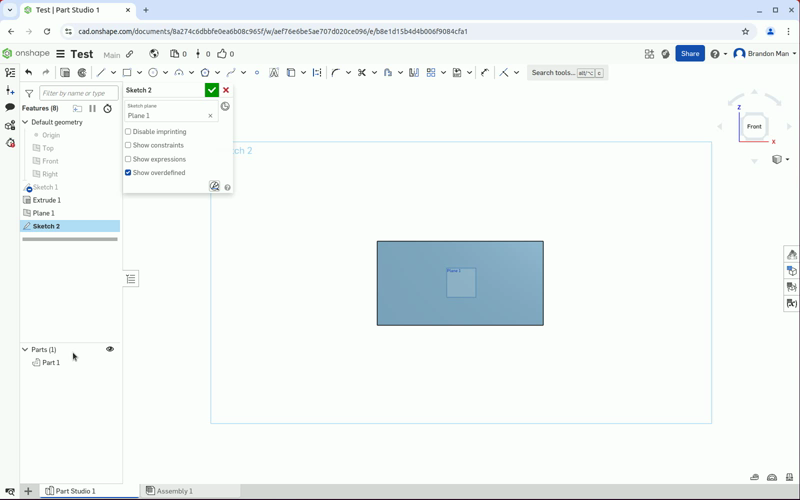
key(y)
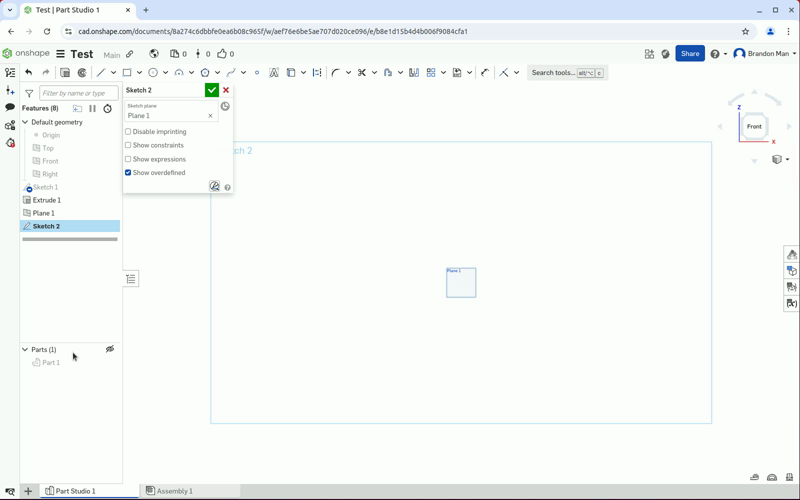
key(c)
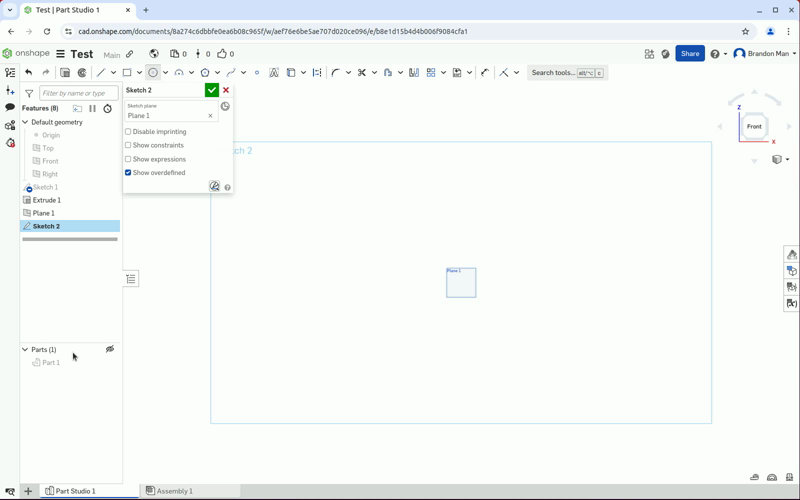
key_down(shift)
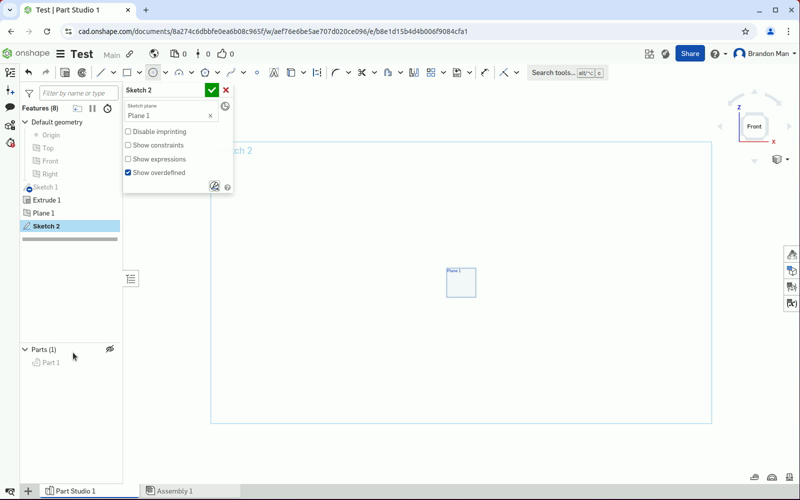
mouse_move(461, 282)
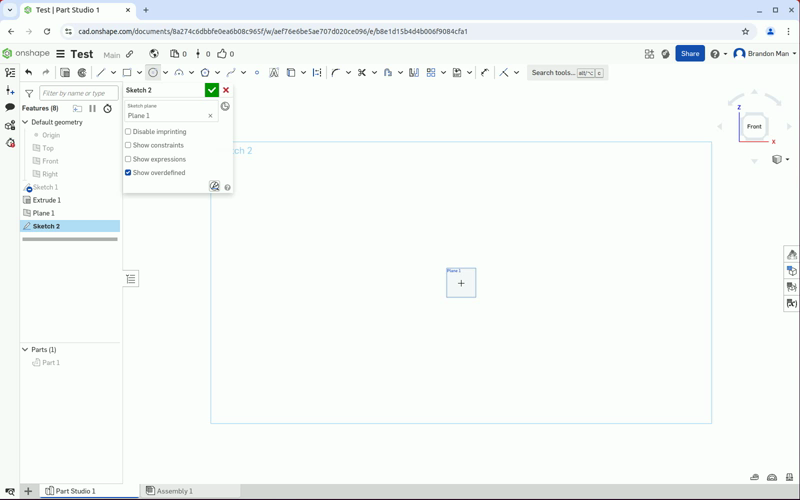
click(461, 282)
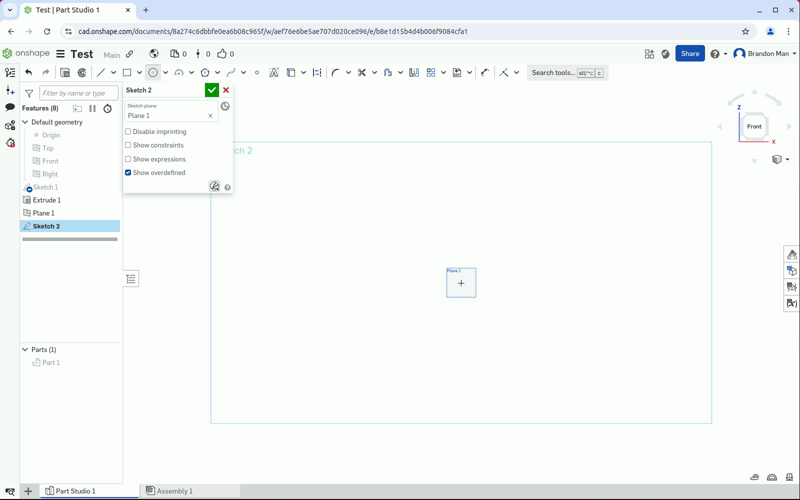
key_up(shift)
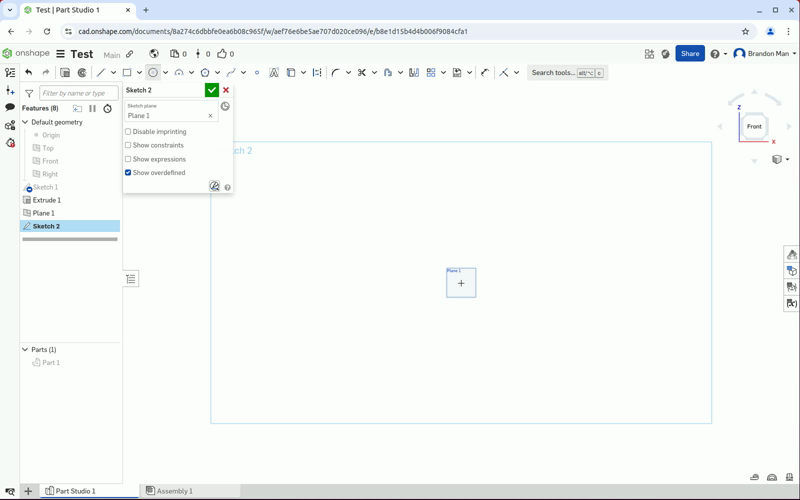
mouse_move(480, 282)
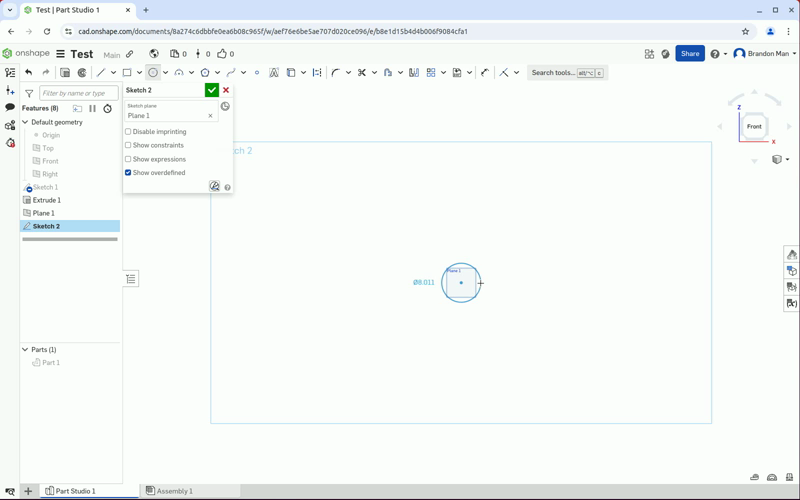
click(480, 282)
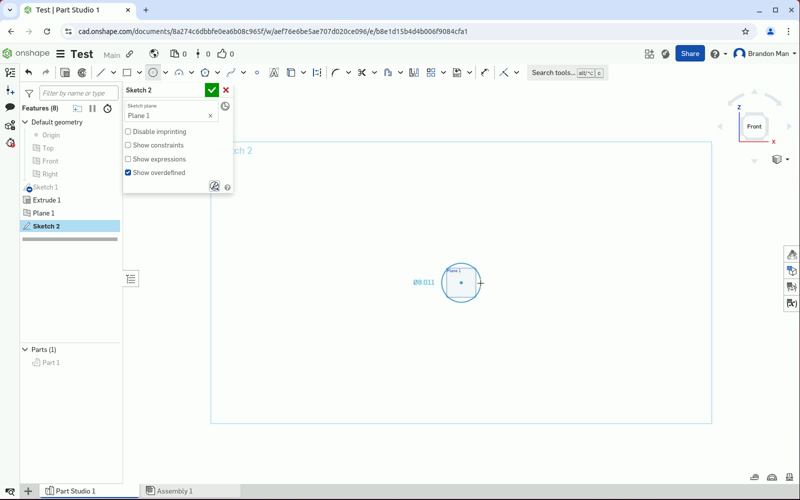
key(esc)
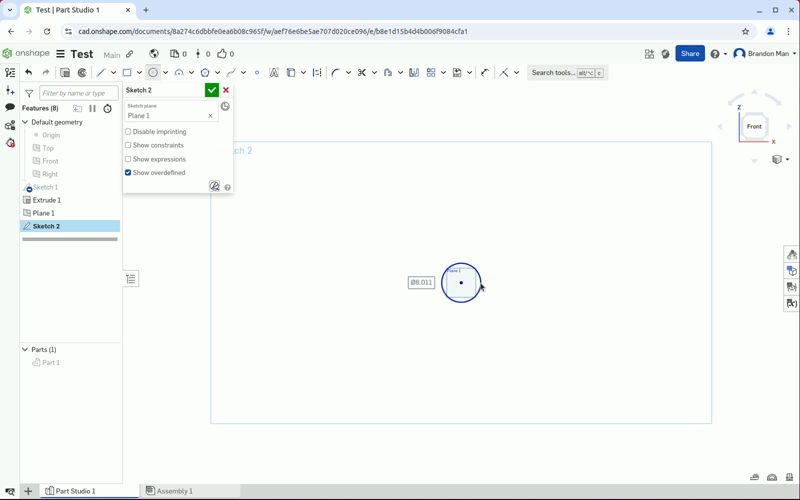
mouse_move(443, 287)
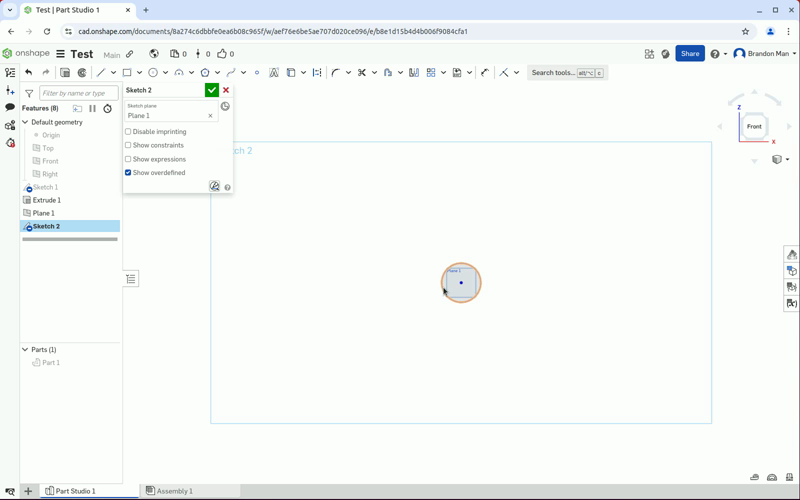
scroll(6)
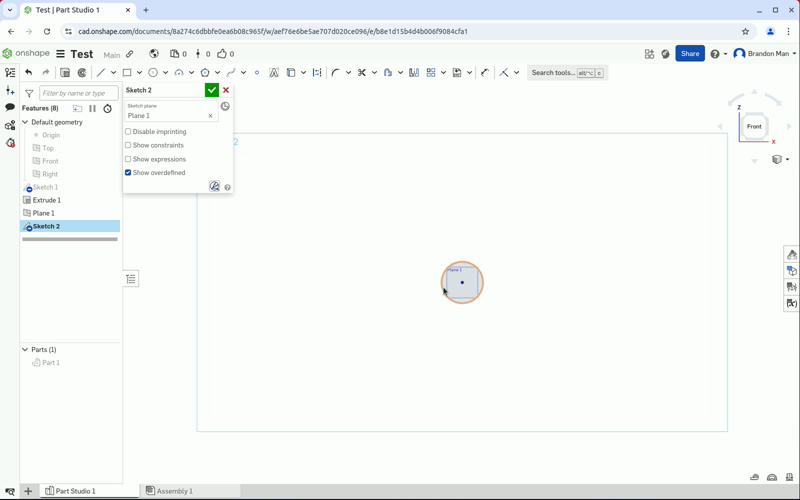
scroll(6)
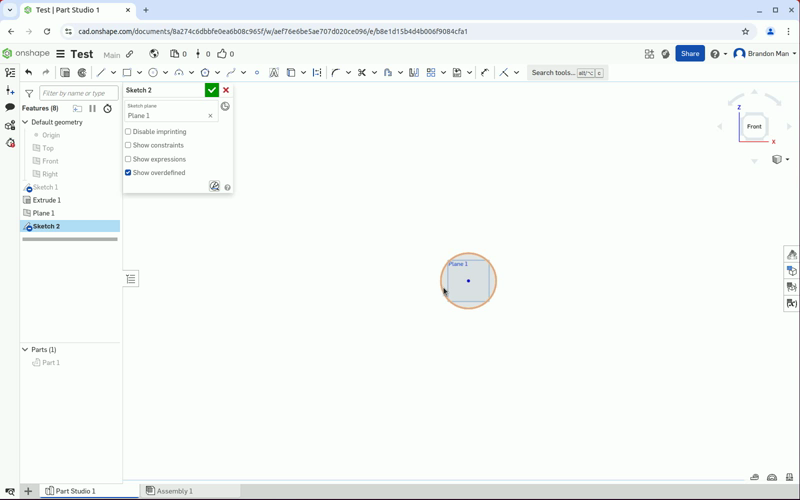
scroll(6)
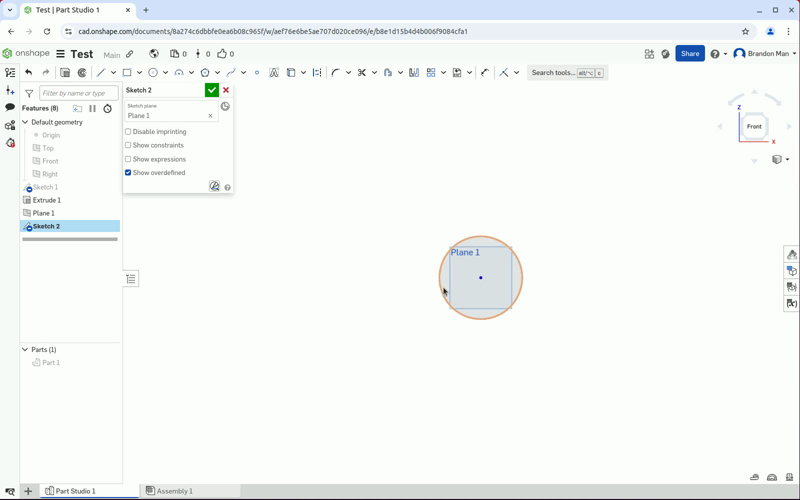
scroll(6)
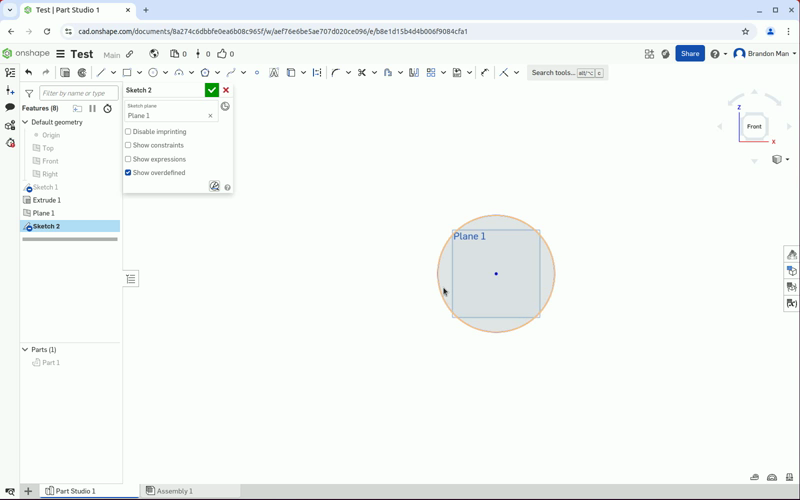
scroll(6)
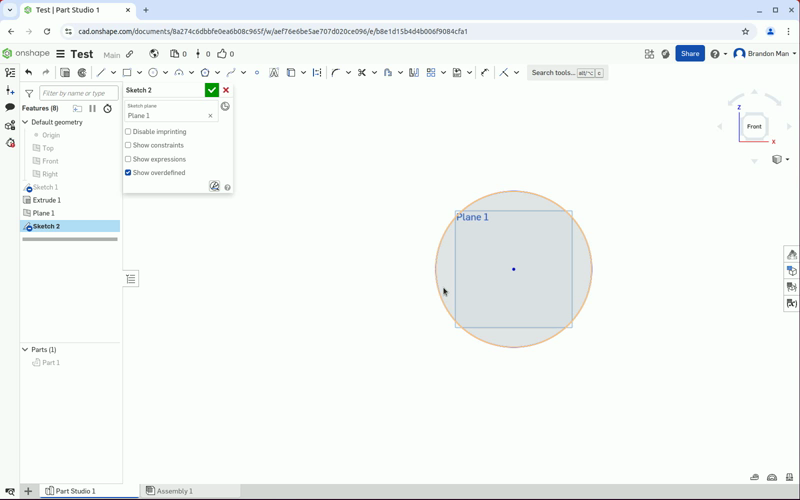
scroll(6)
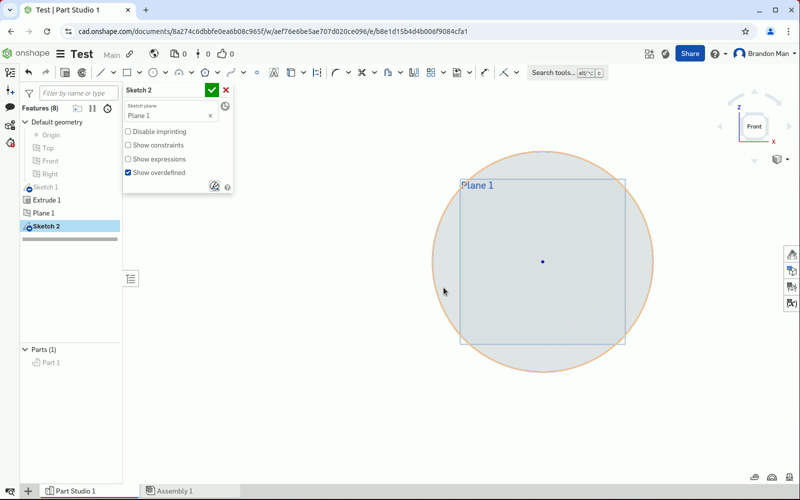
scroll(6)
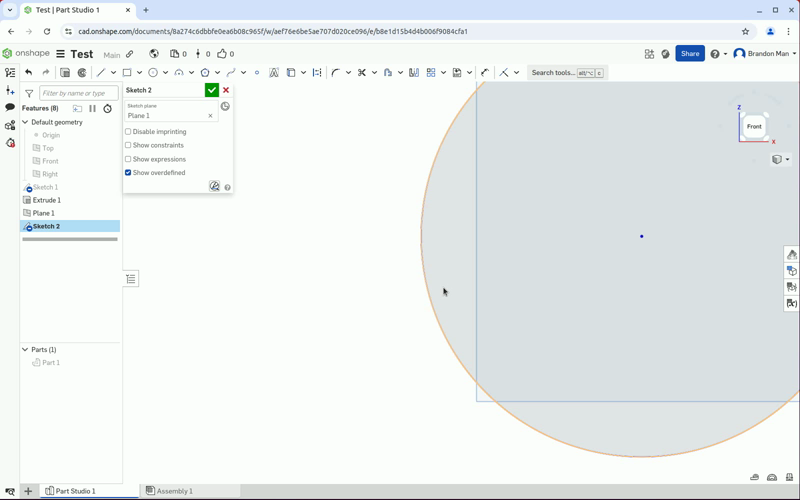
click(443, 287)
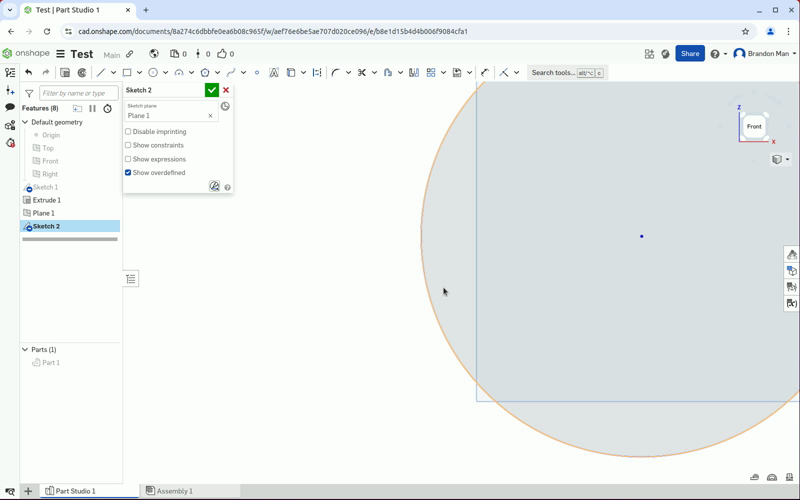
scroll(-6)
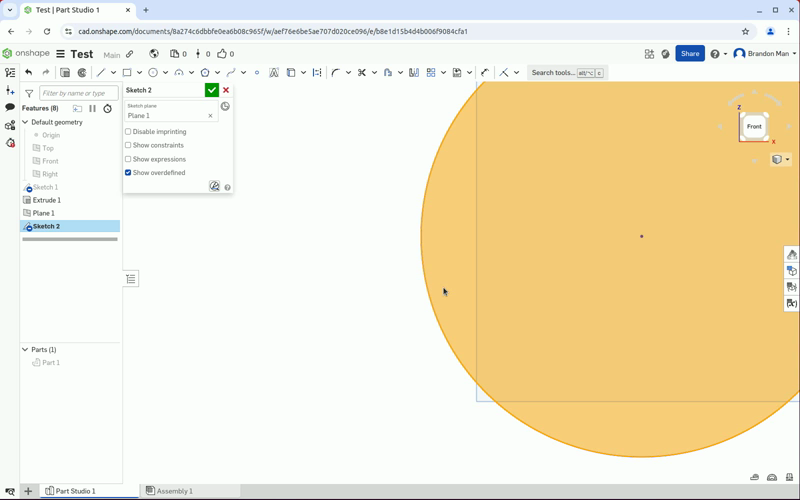
scroll(-6)
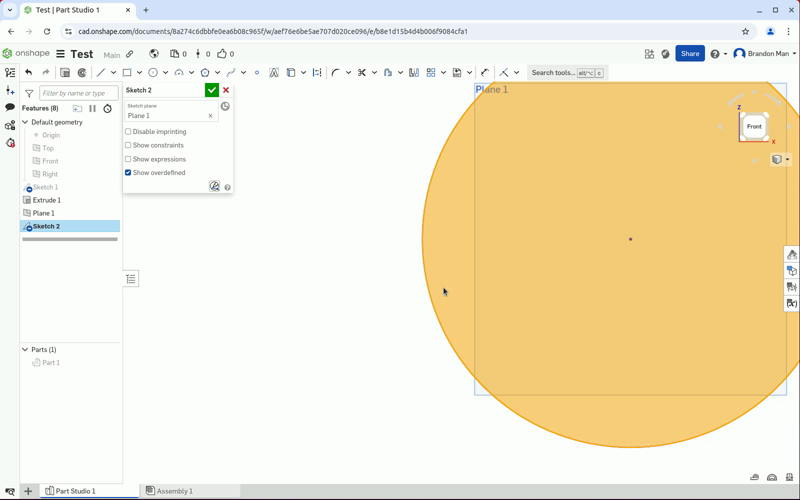
scroll(-6)
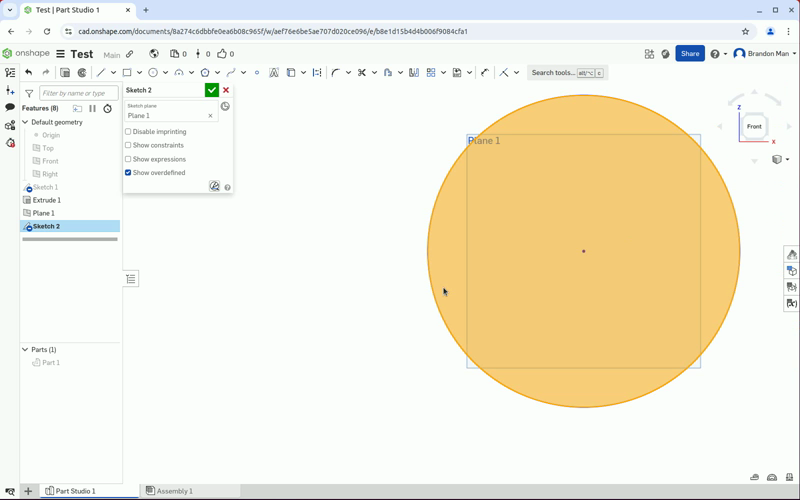
scroll(-6)
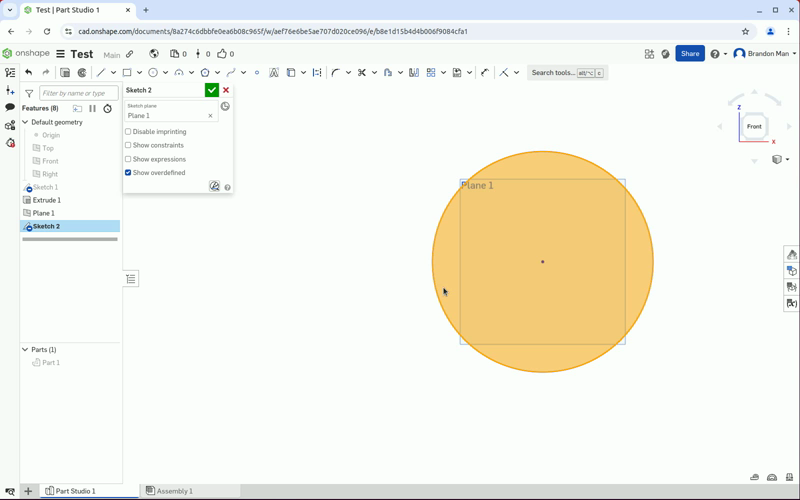
scroll(-6)
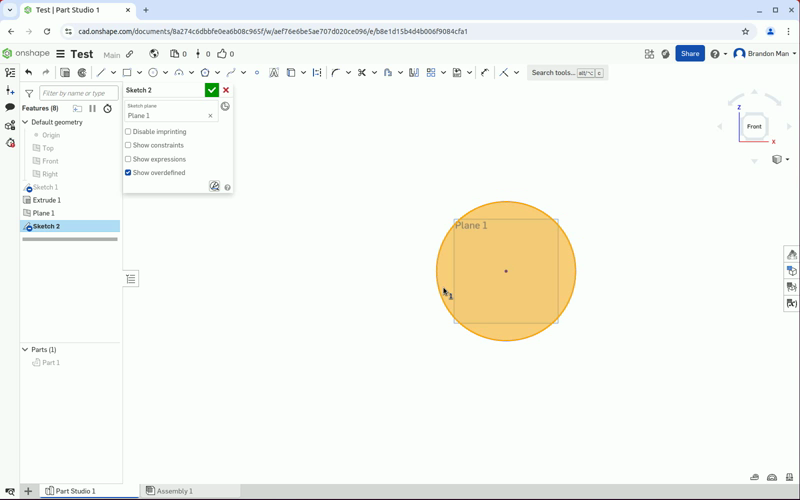
scroll(-6)
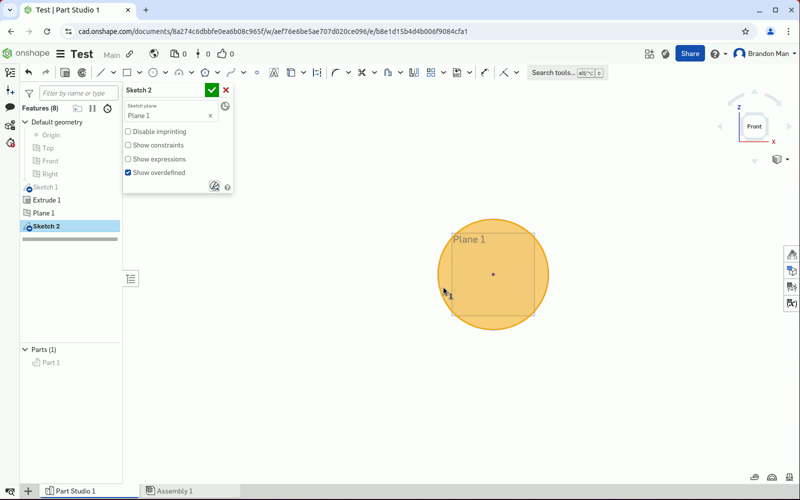
scroll(-6)
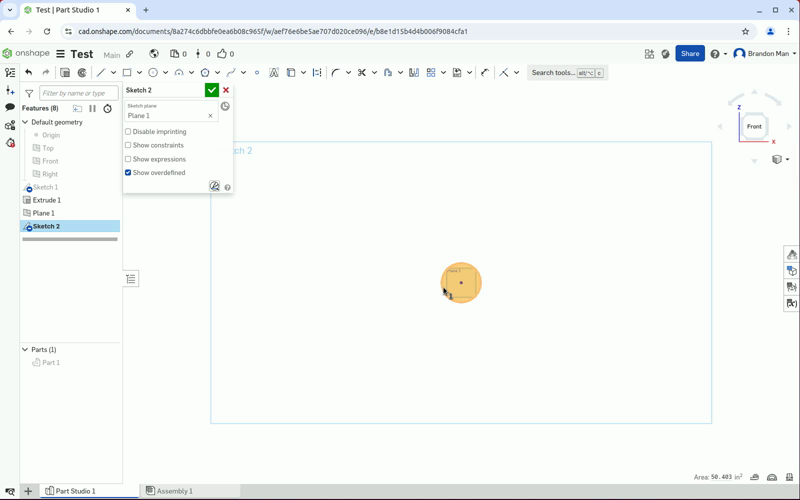
mouse_move(73, 352)
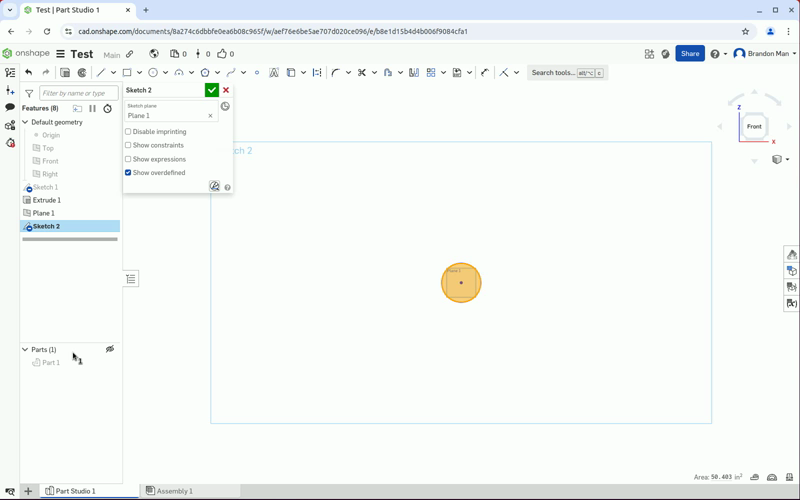
key(shift+y)
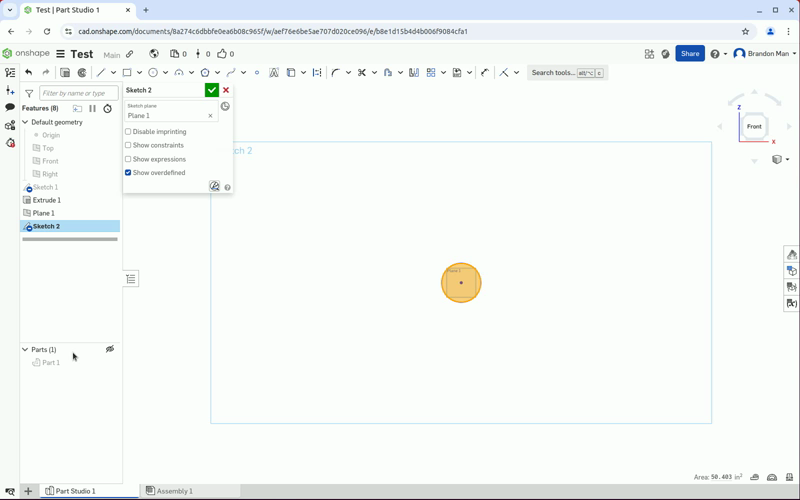
key(shift+e)
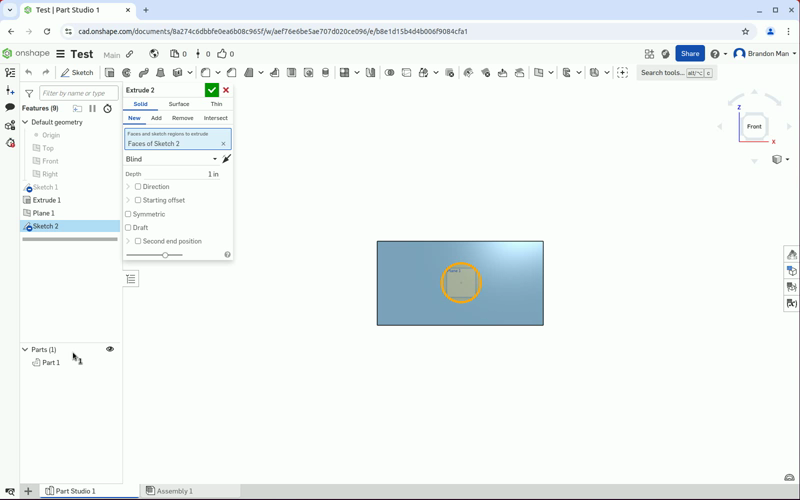
mouse_move(143, 106)
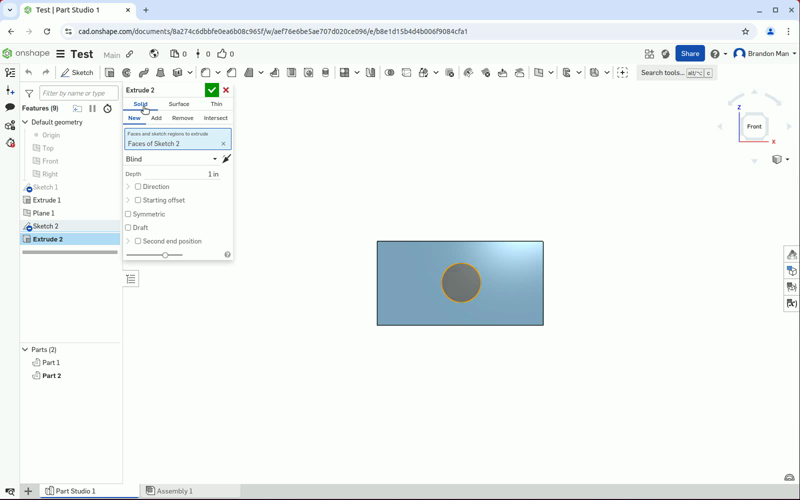
click(143, 106)
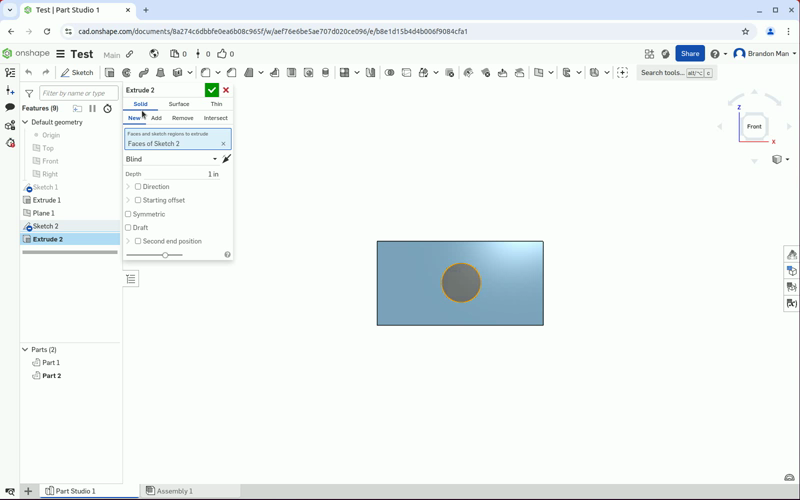
mouse_move(137, 120)
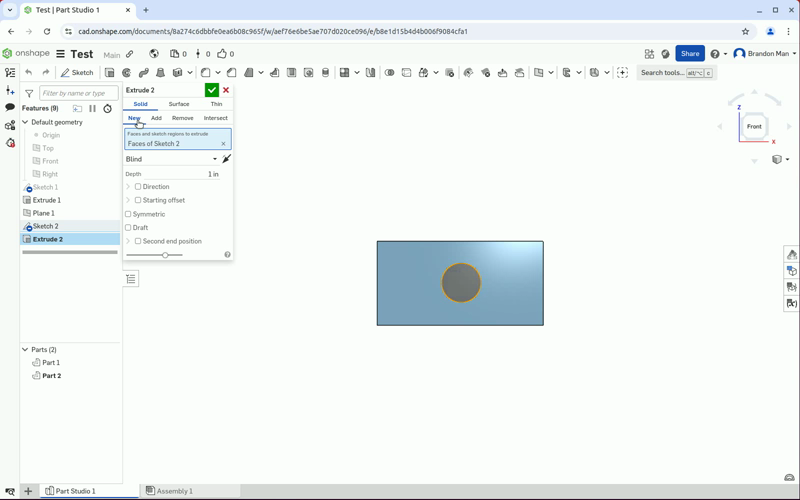
click(137, 120)
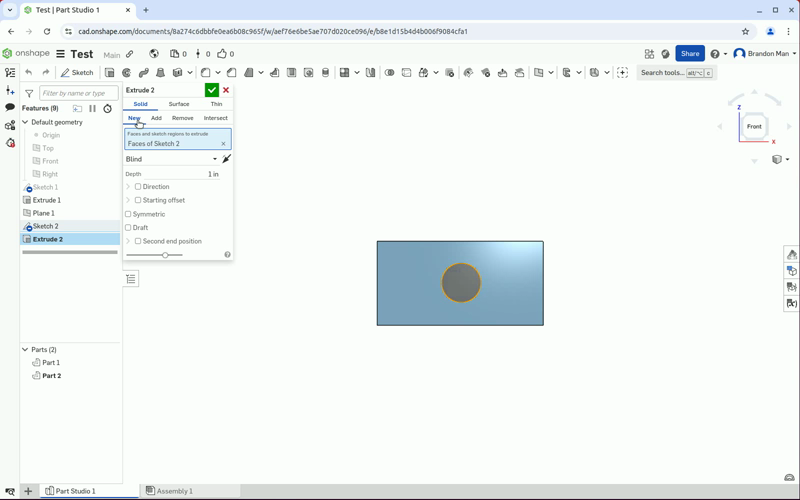
key(tab, 4)
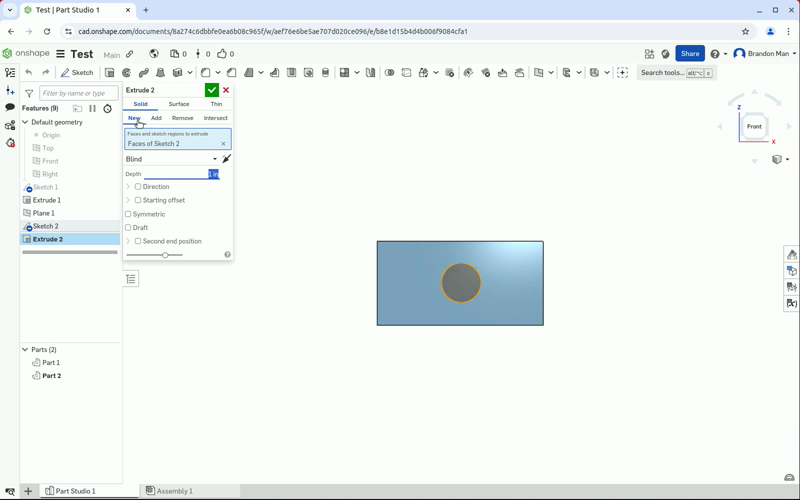
text(7.703)
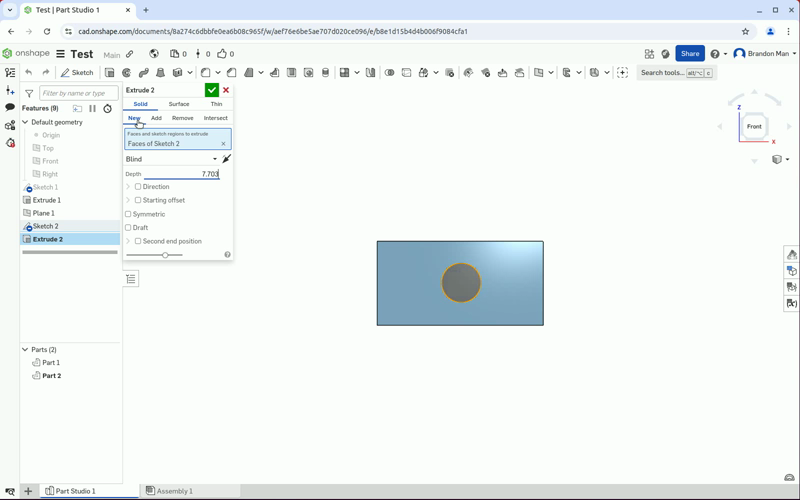
key(enter)
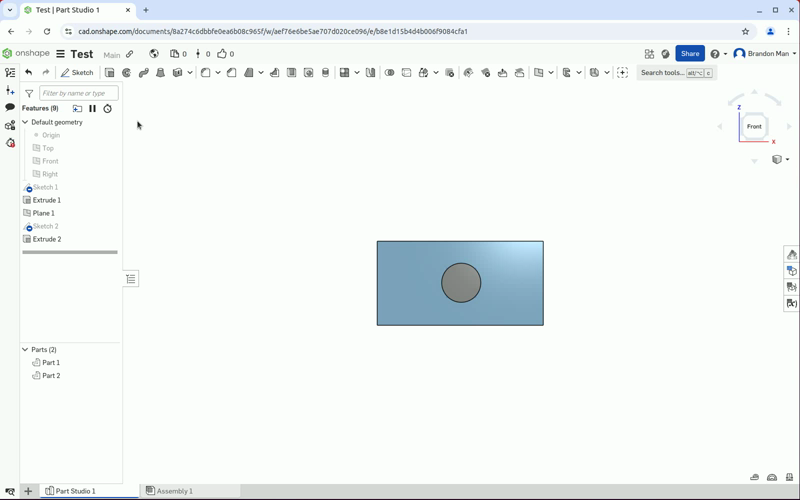
key(shift+h)
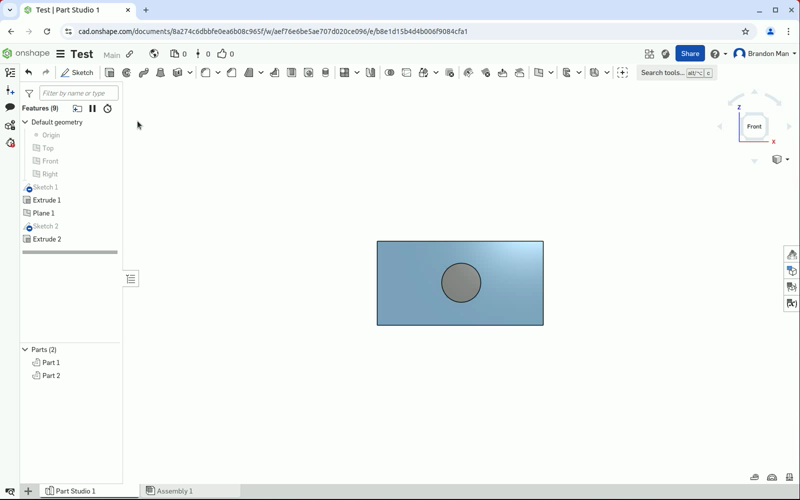
key(shift+h)
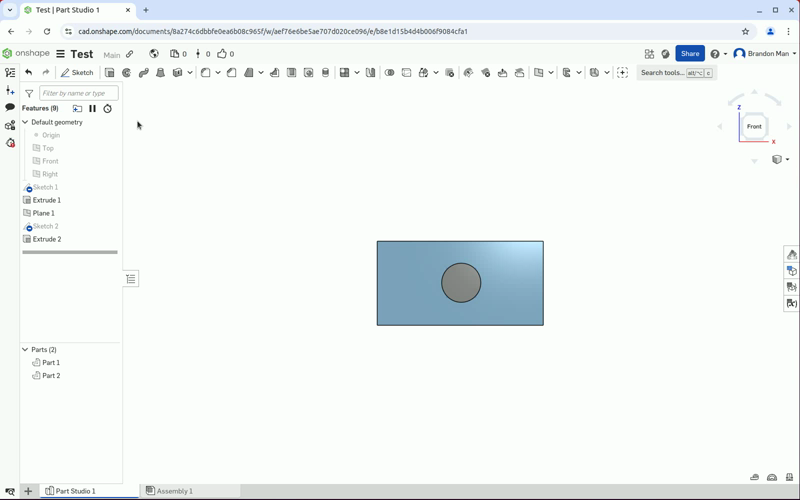
mouse_move(73, 189)
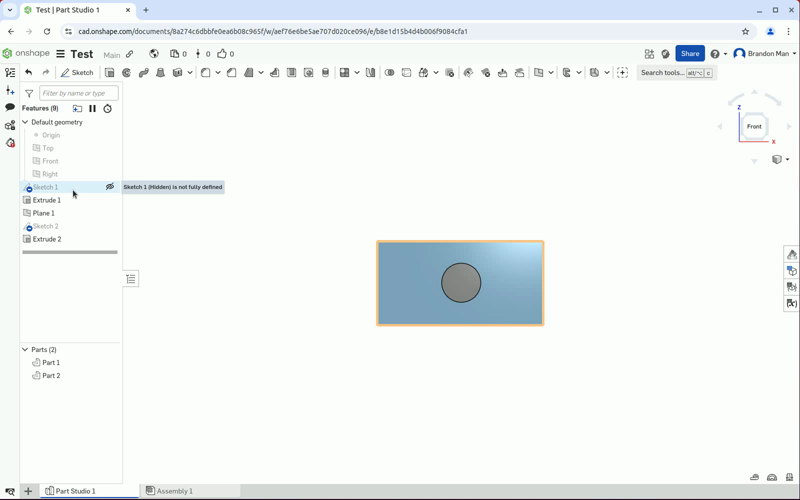
click(73, 189)
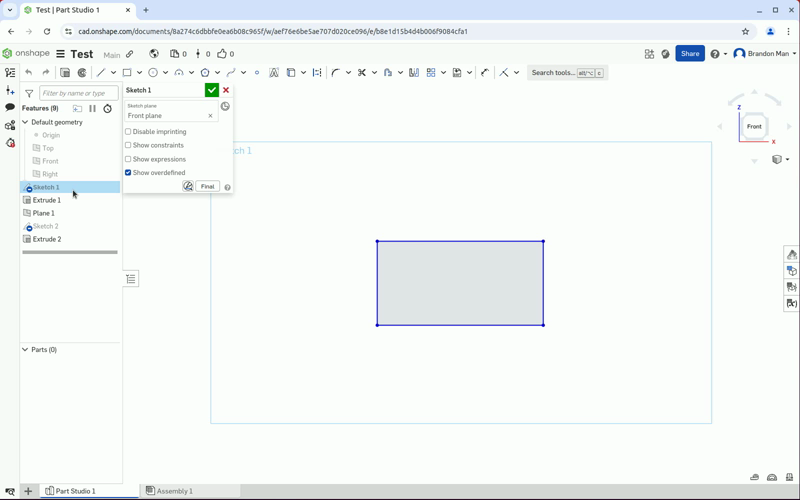
mouse_move(229, 92)
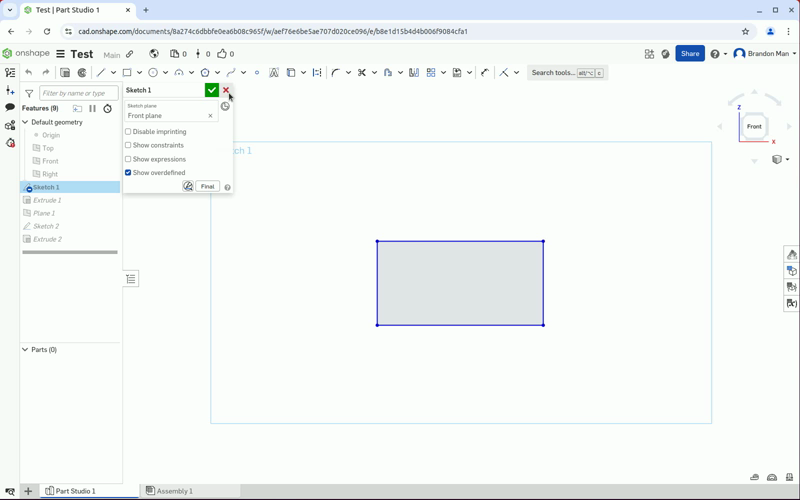
click(229, 92)
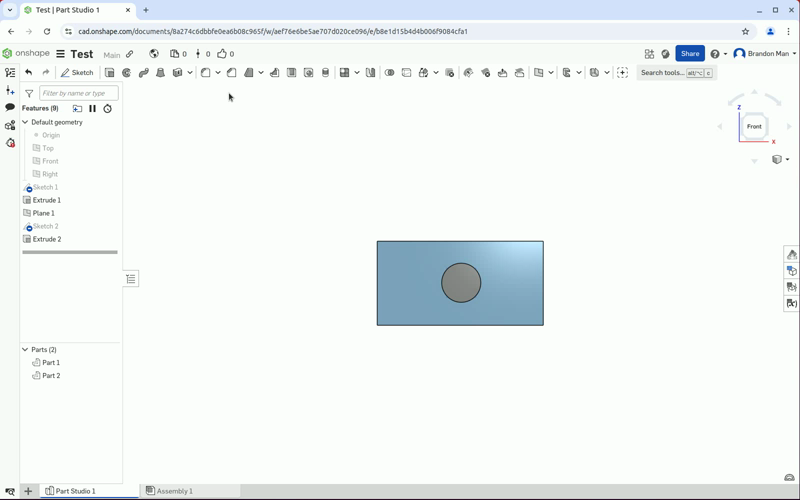
mouse_move(541, 75)
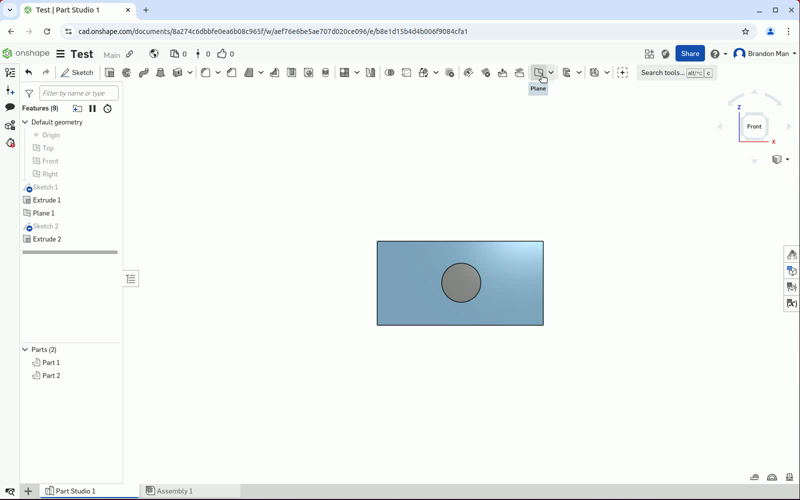
click(541, 75)
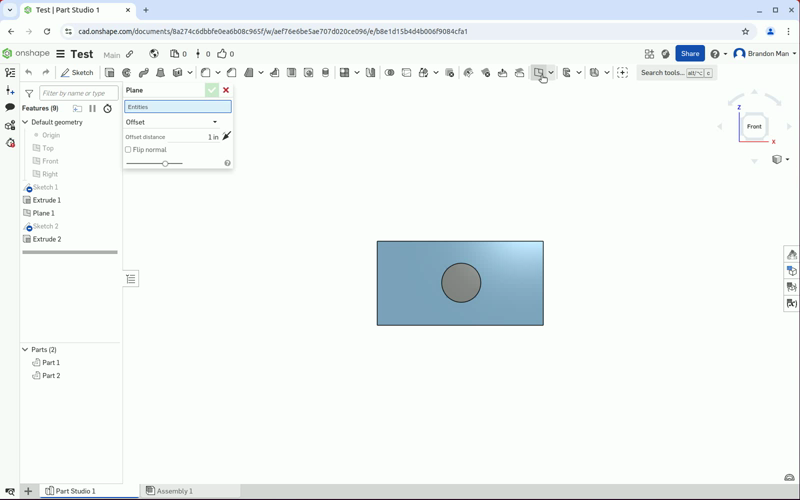
mouse_move(73, 163)
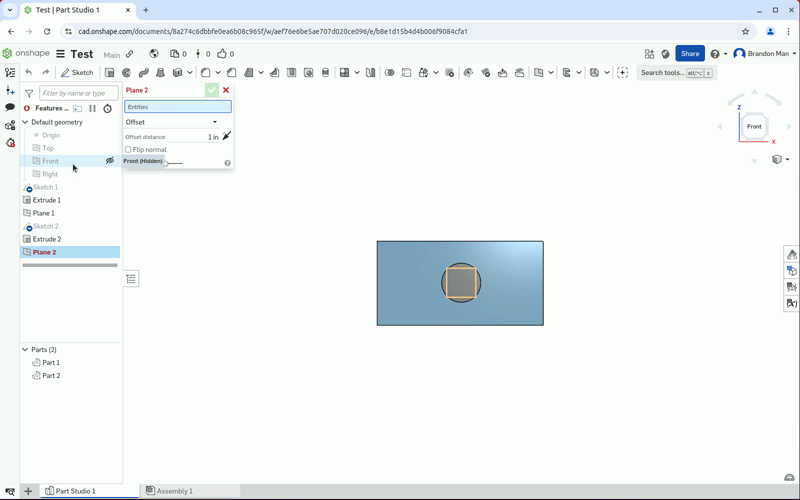
click(73, 163)
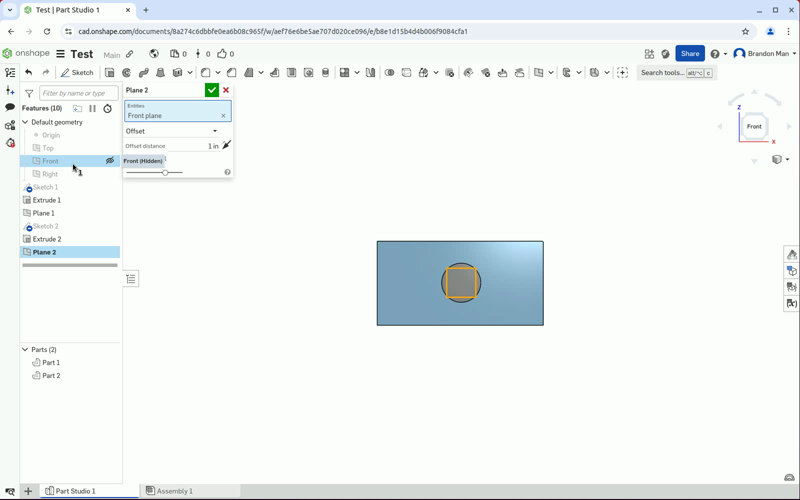
key(tab, 2)
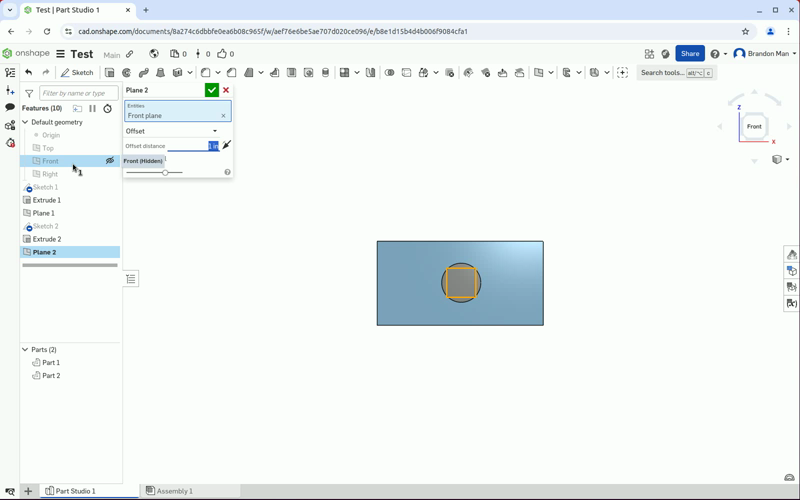
text(14.45)
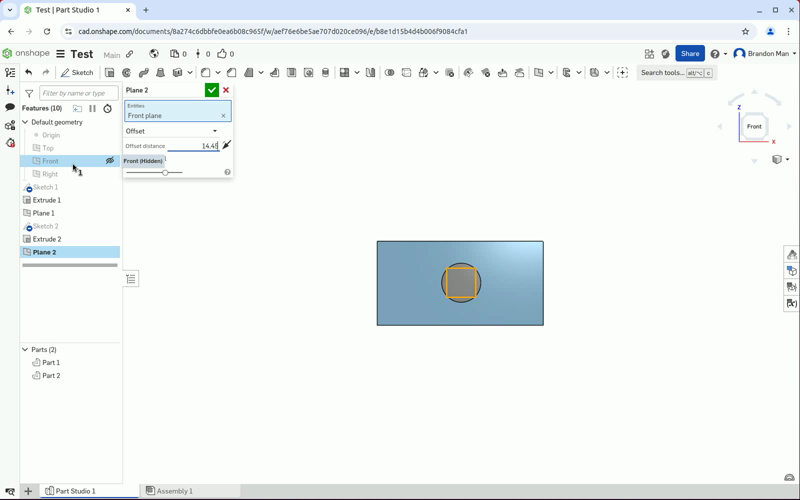
key(enter, 2)
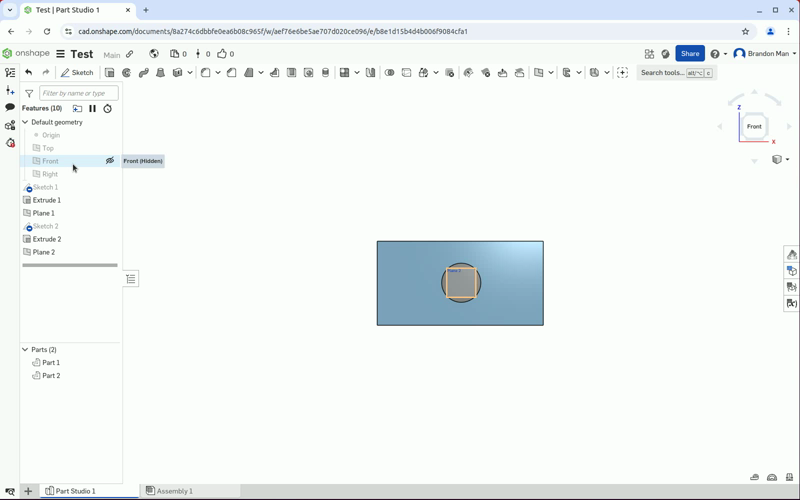
key(shift+s)
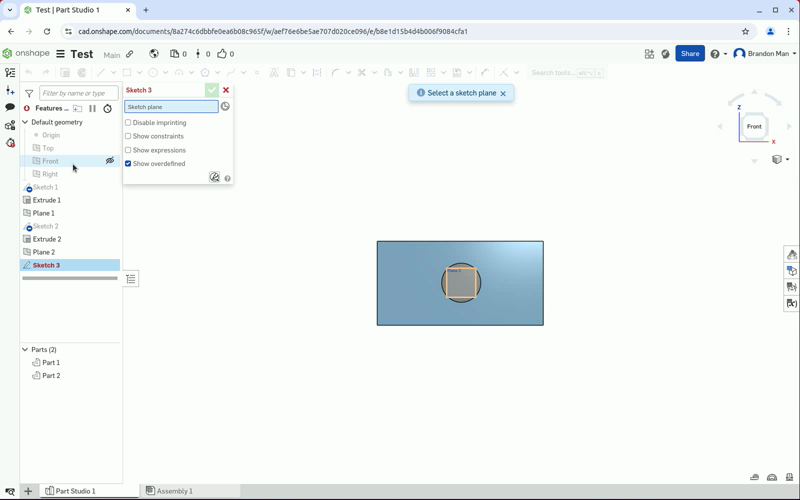
mouse_move(73, 254)
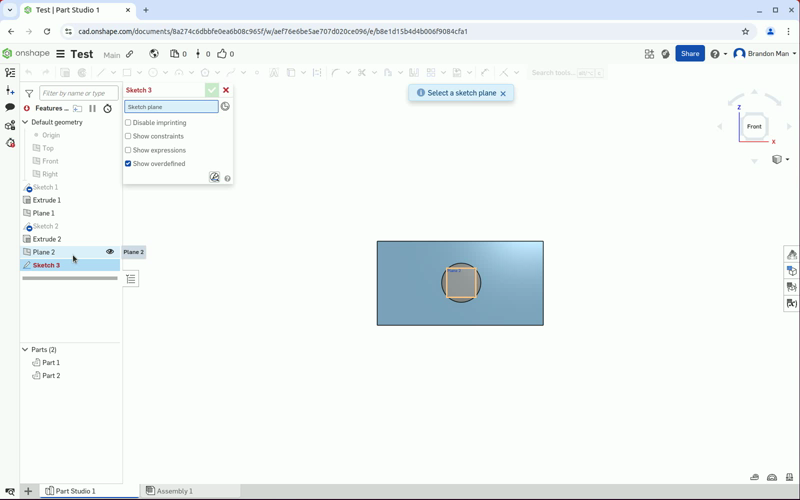
click(73, 254)
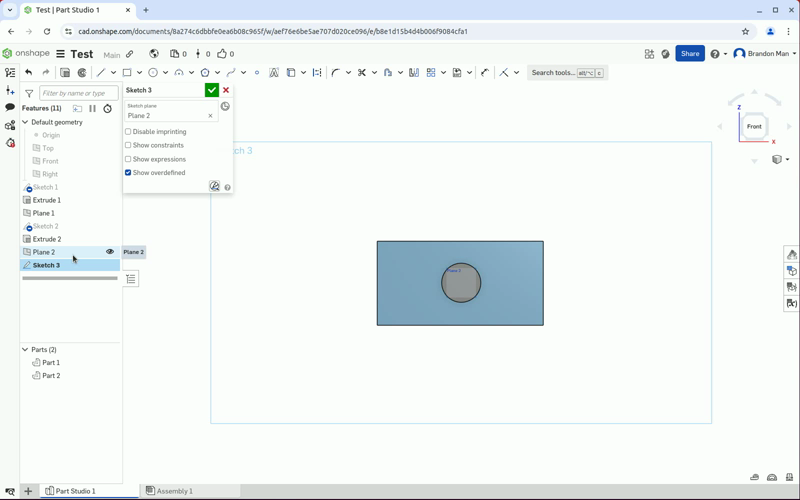
mouse_move(73, 352)
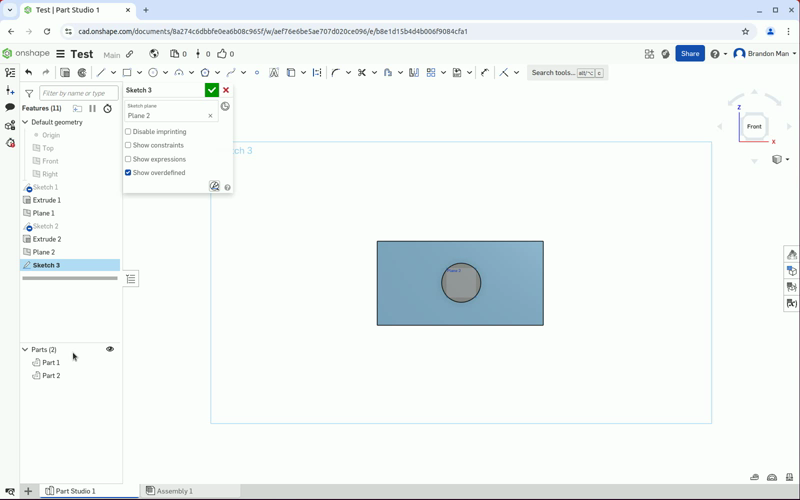
key(y)
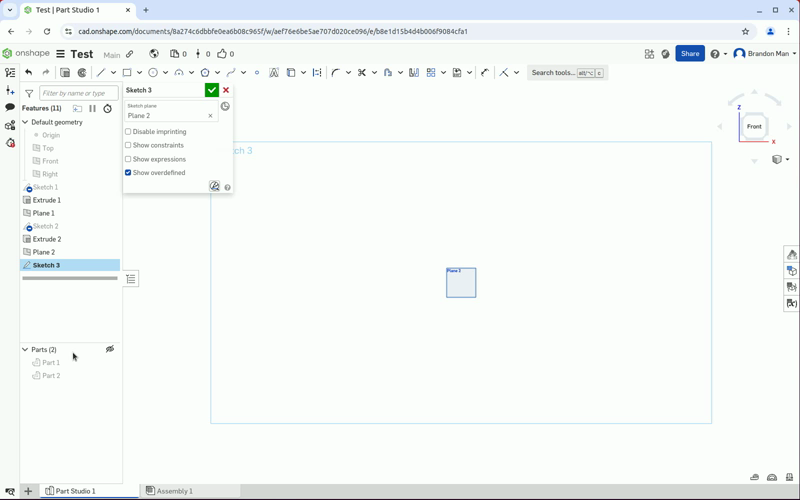
key(c)
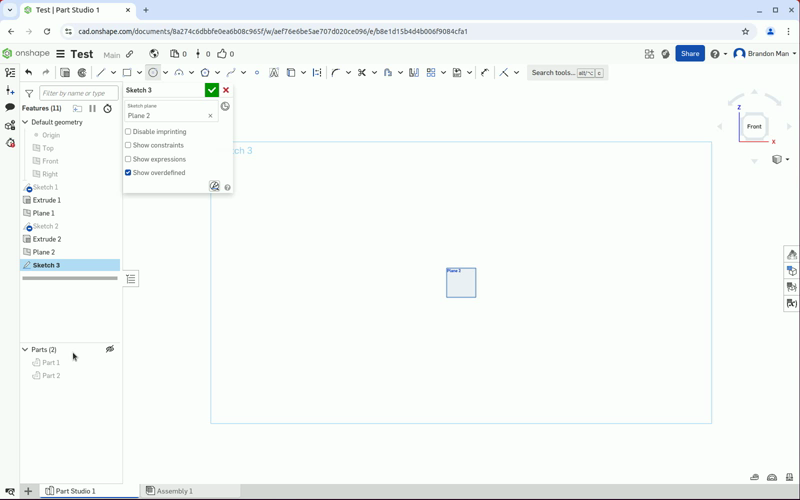
key_down(shift)
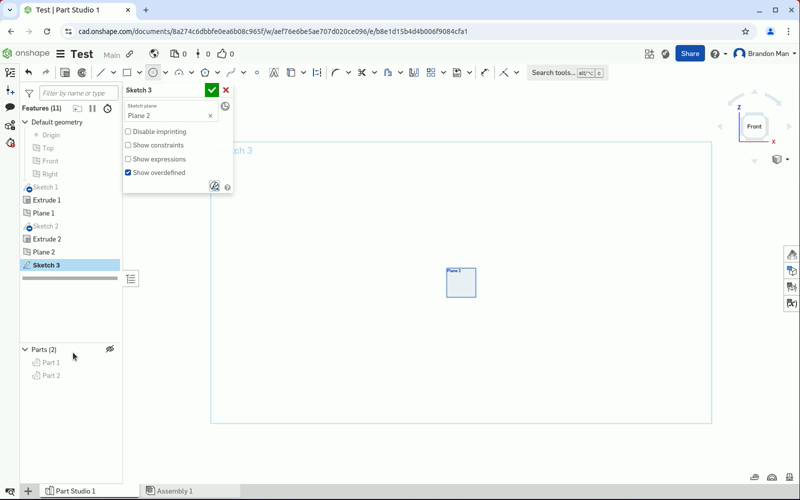
mouse_move(461, 282)
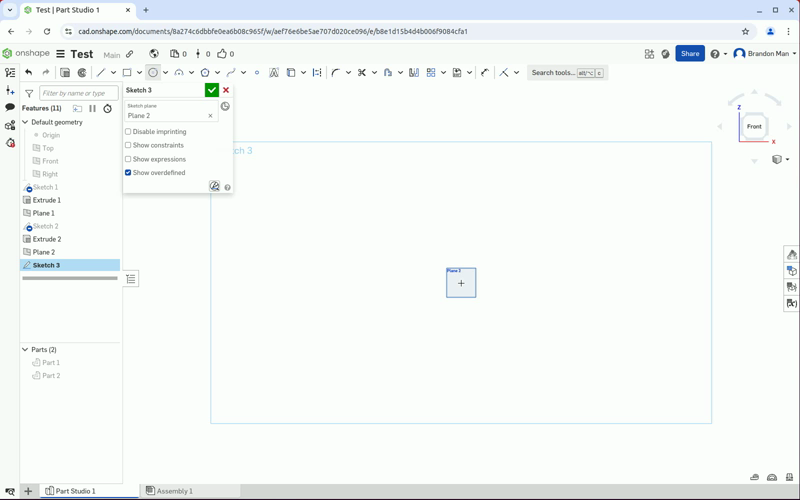
click(461, 282)
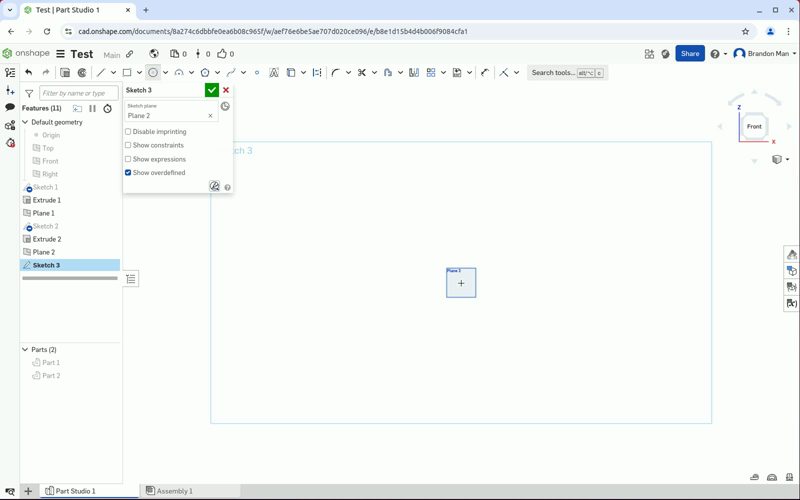
key_up(shift)
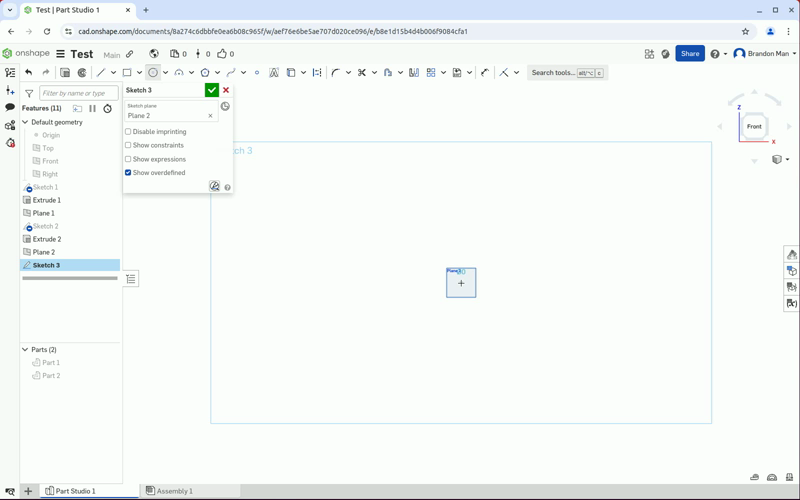
mouse_move(478, 282)
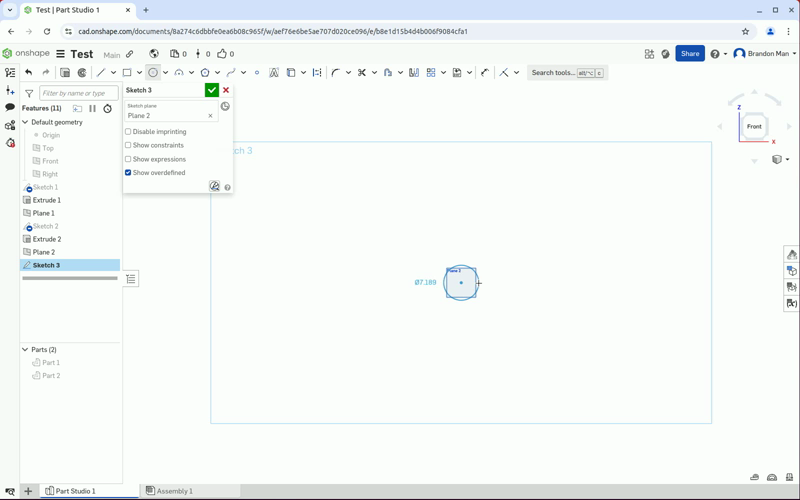
click(478, 282)
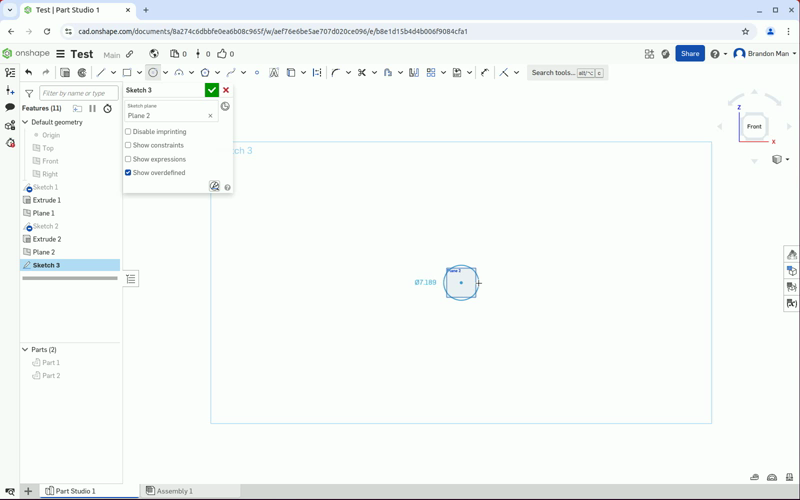
key(esc)
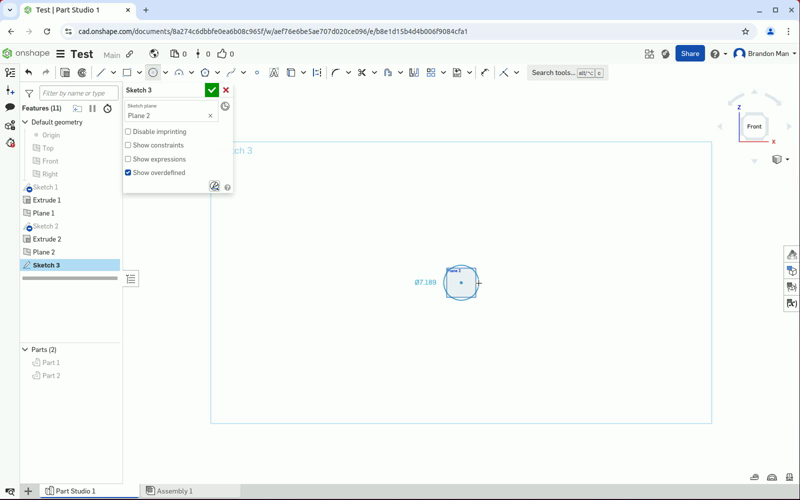
mouse_move(453, 273)
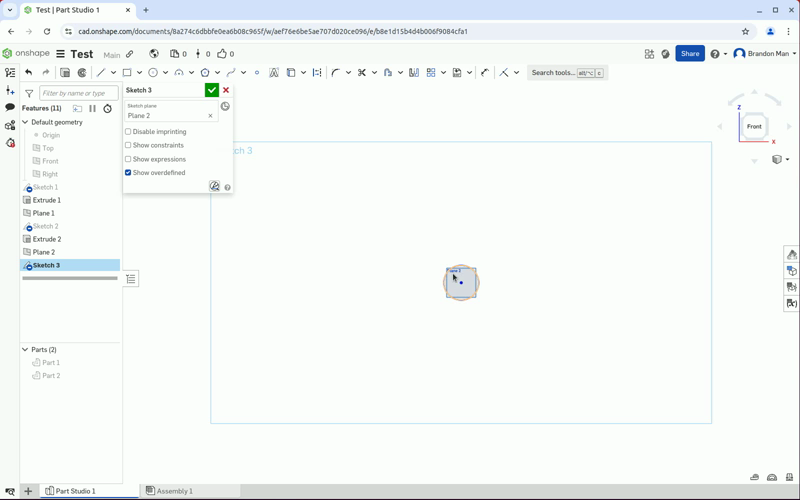
scroll(6)
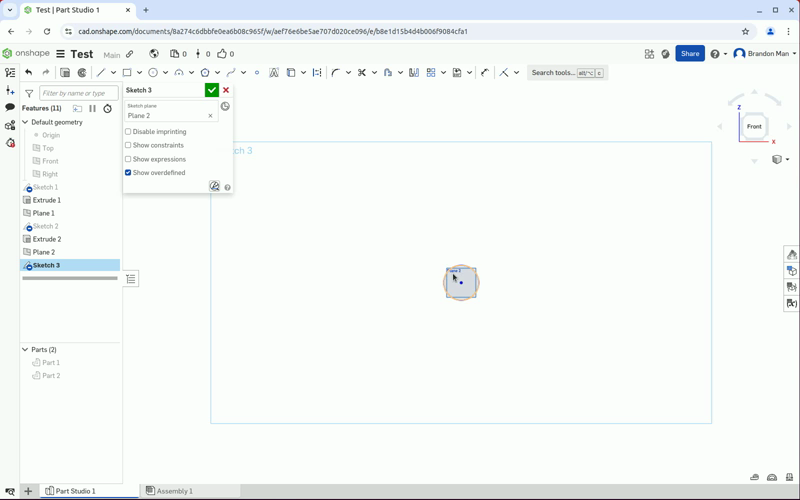
scroll(6)
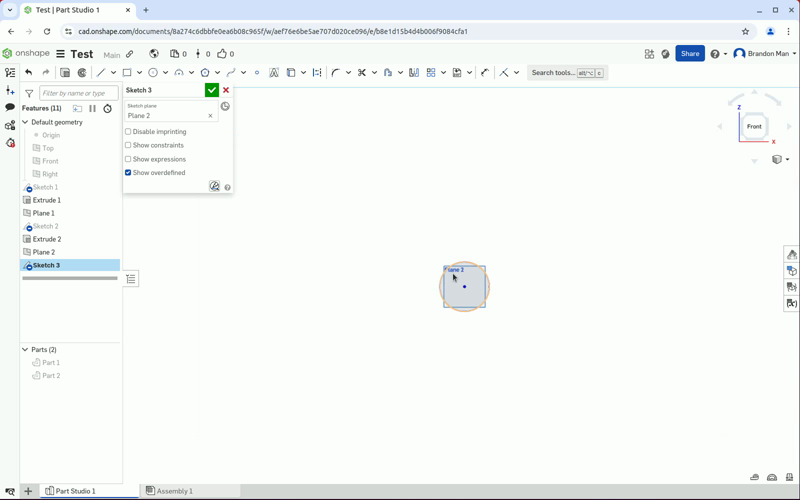
scroll(6)
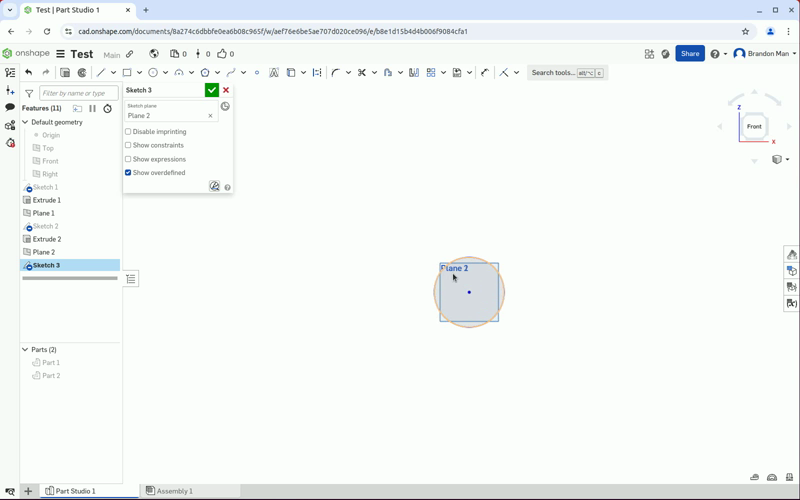
scroll(6)
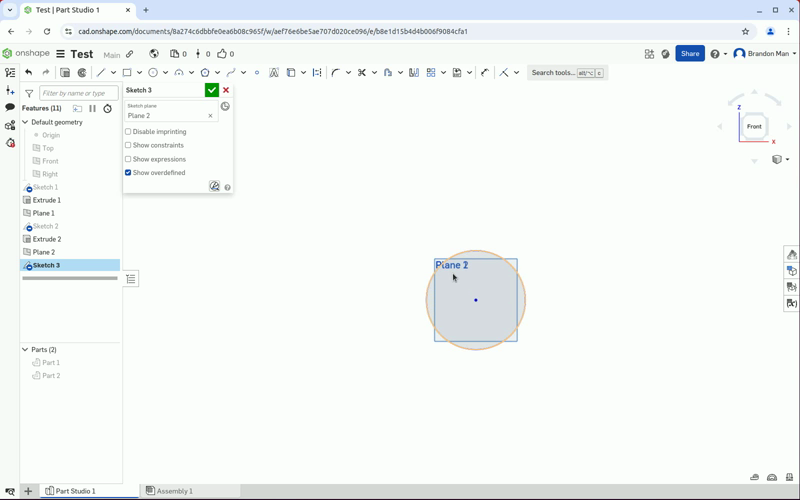
scroll(6)
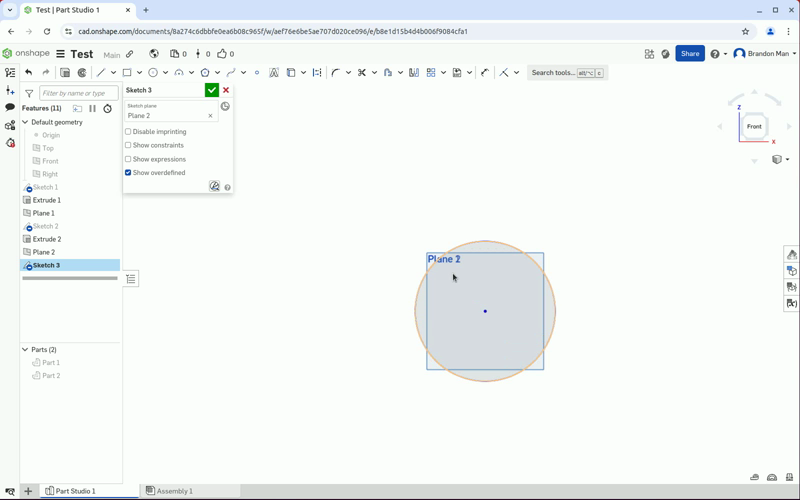
scroll(6)
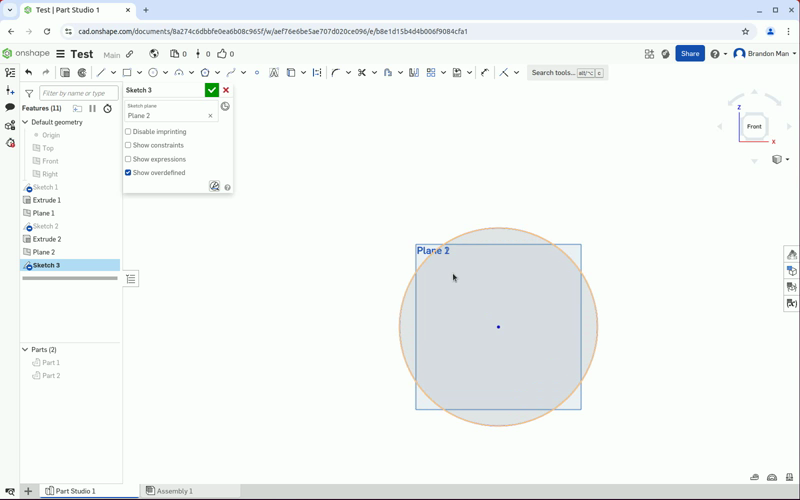
scroll(6)
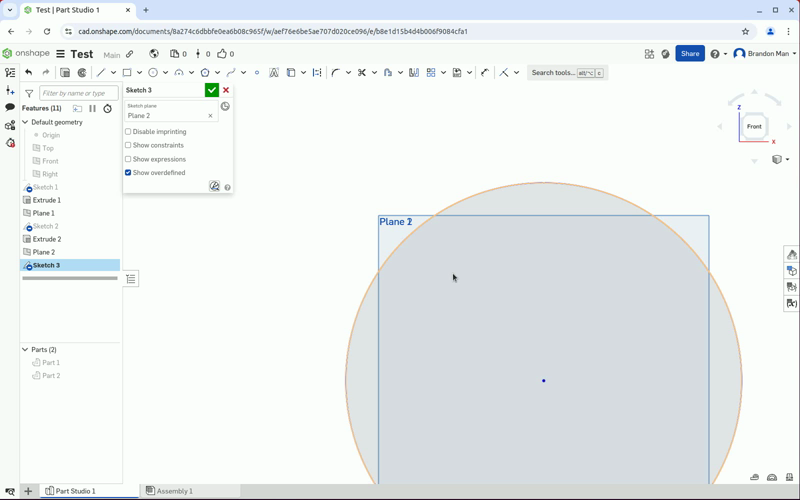
click(453, 273)
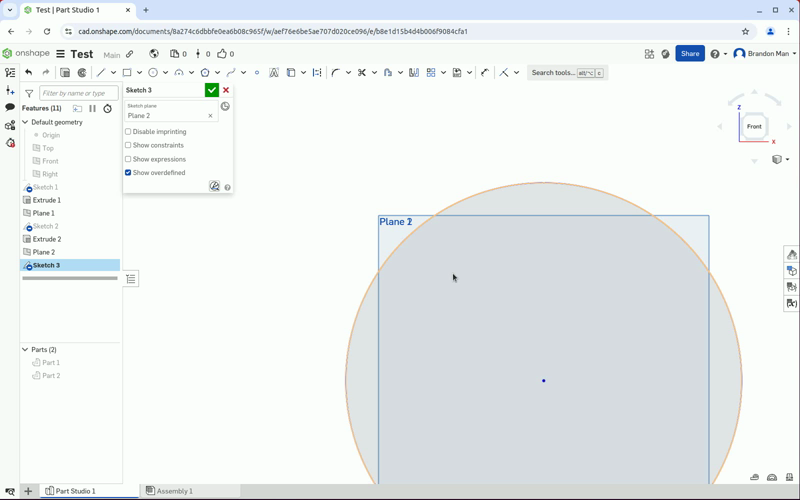
scroll(-6)
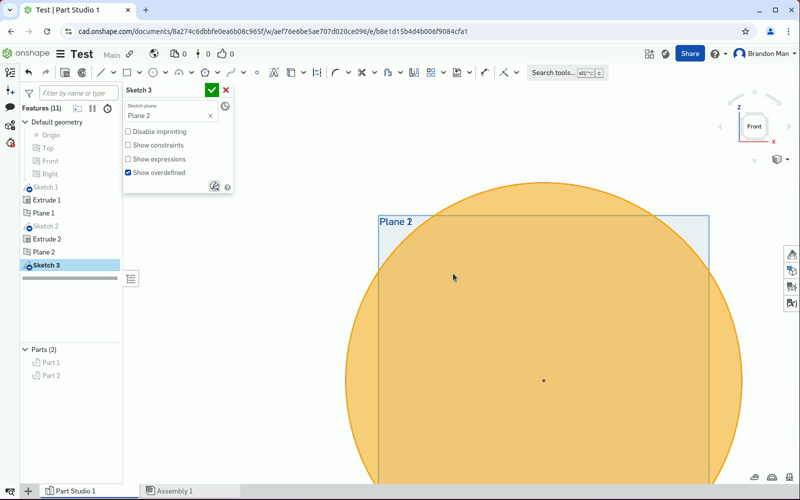
scroll(-6)
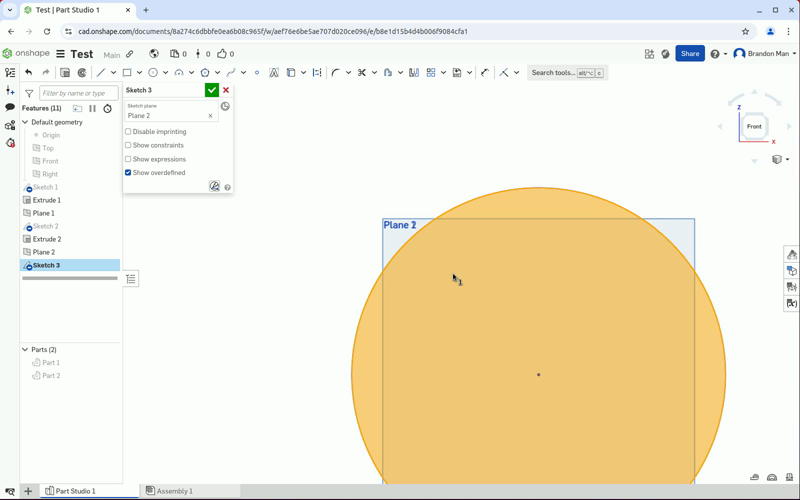
scroll(-6)
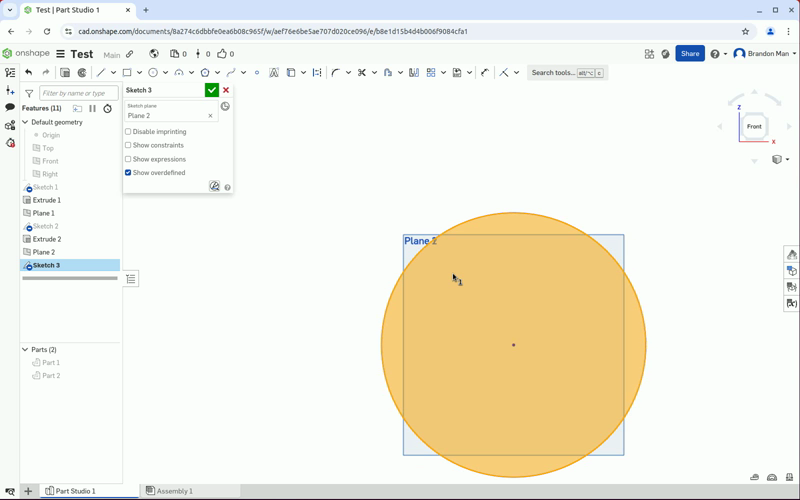
scroll(-6)
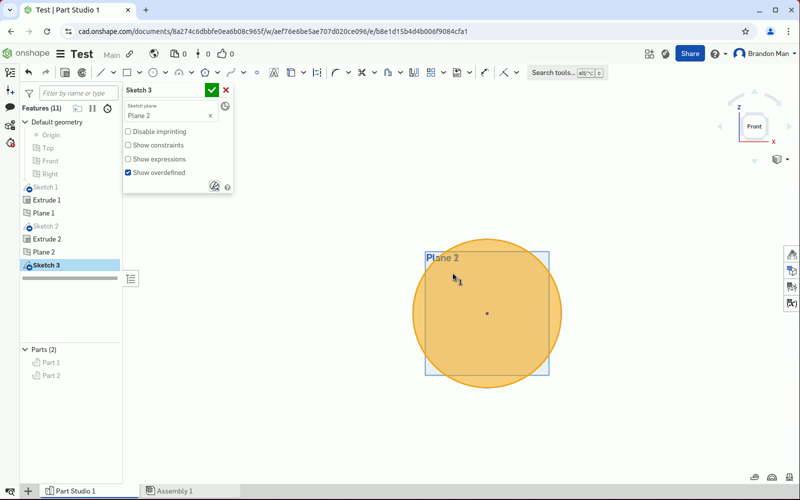
scroll(-6)
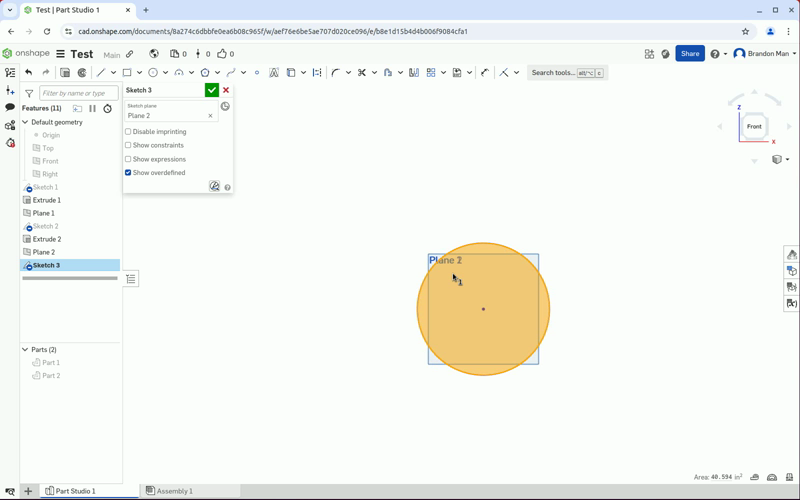
scroll(-6)
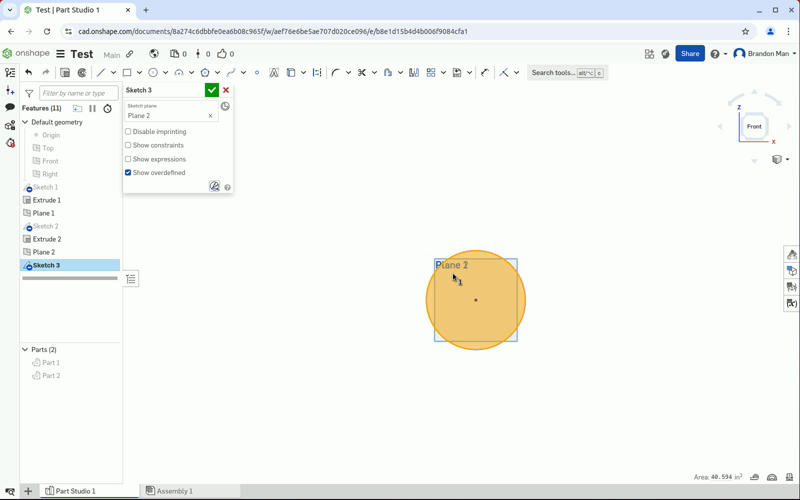
scroll(-6)
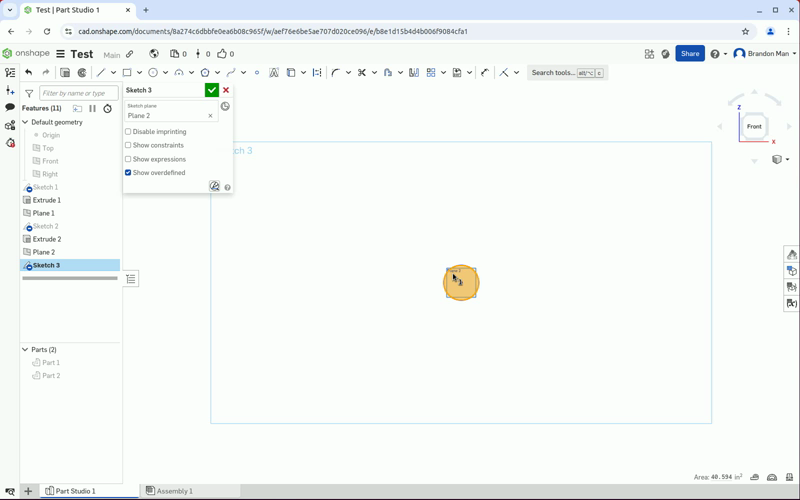
mouse_move(73, 352)
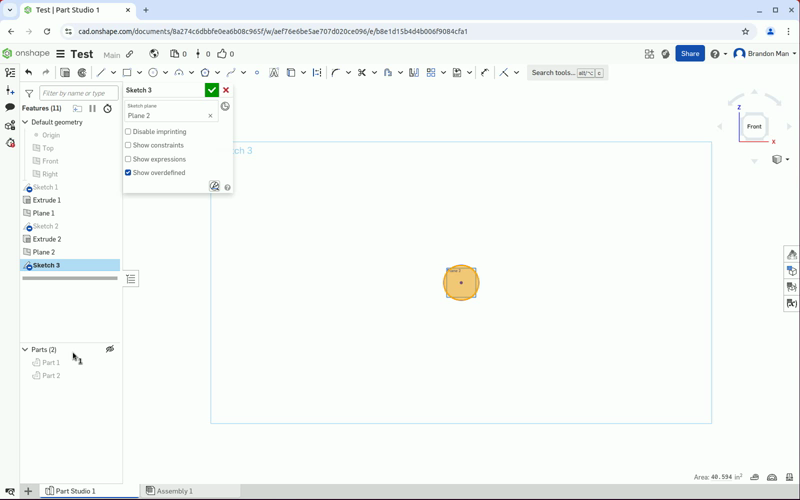
key(shift+y)
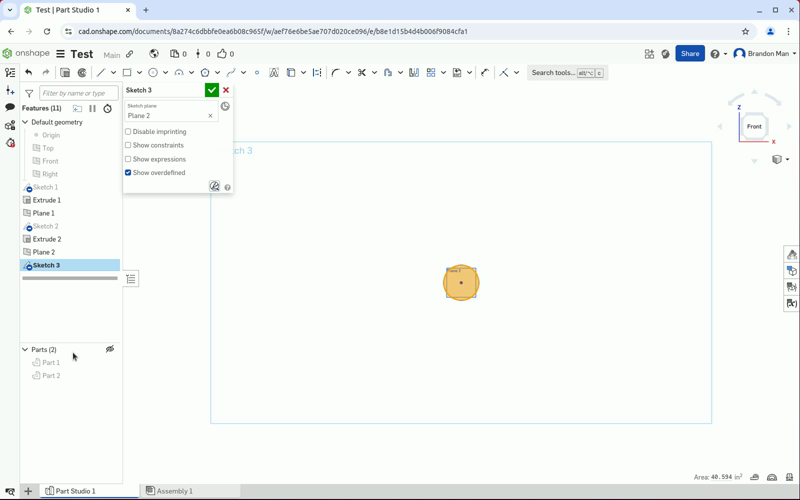
key(shift+e)
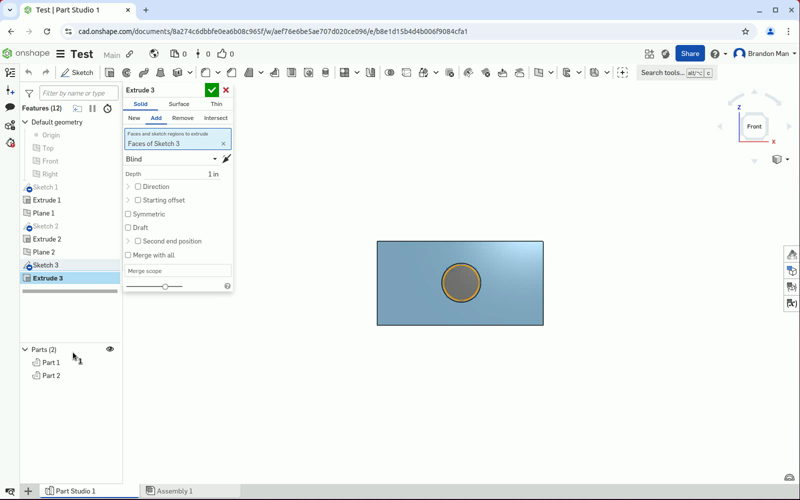
mouse_move(143, 106)
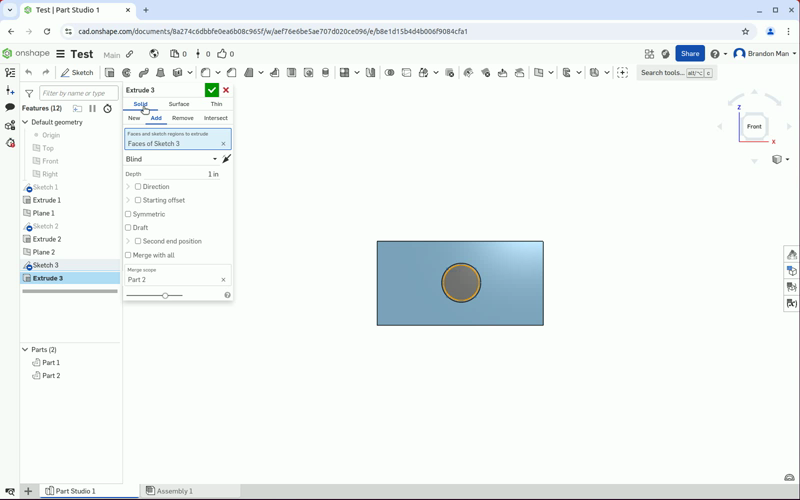
click(143, 106)
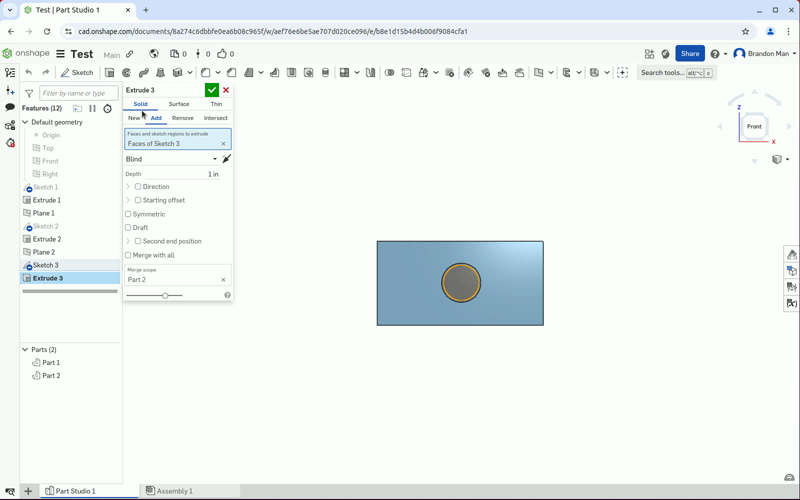
mouse_move(137, 120)
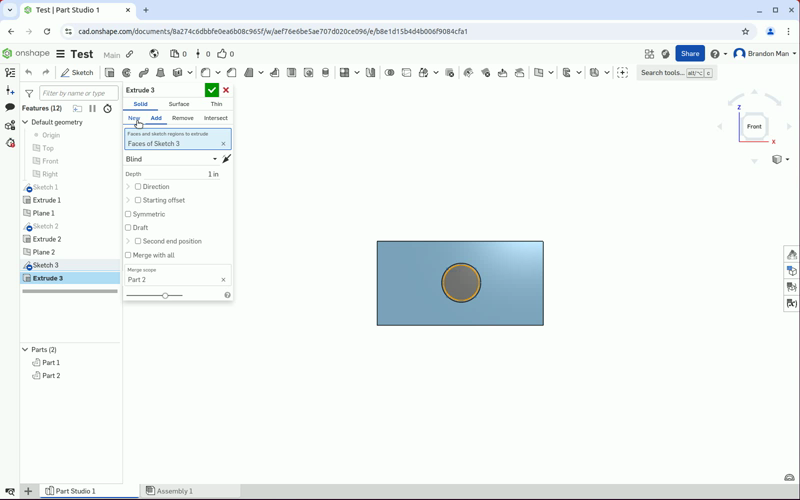
click(137, 120)
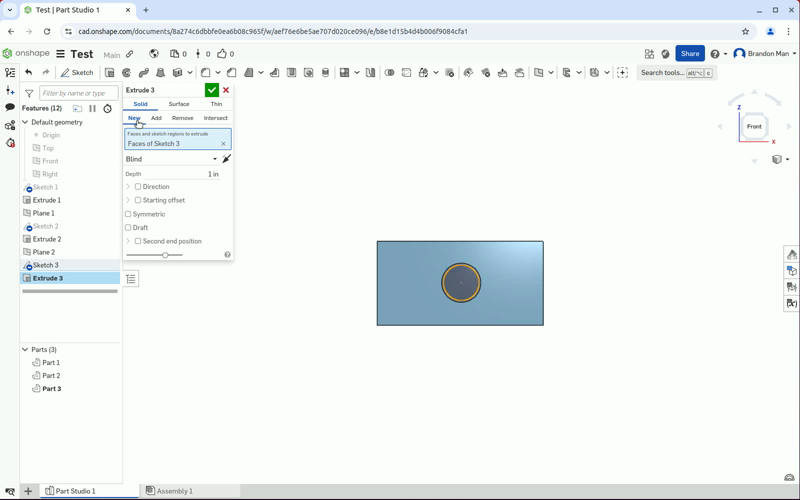
key(tab, 4)
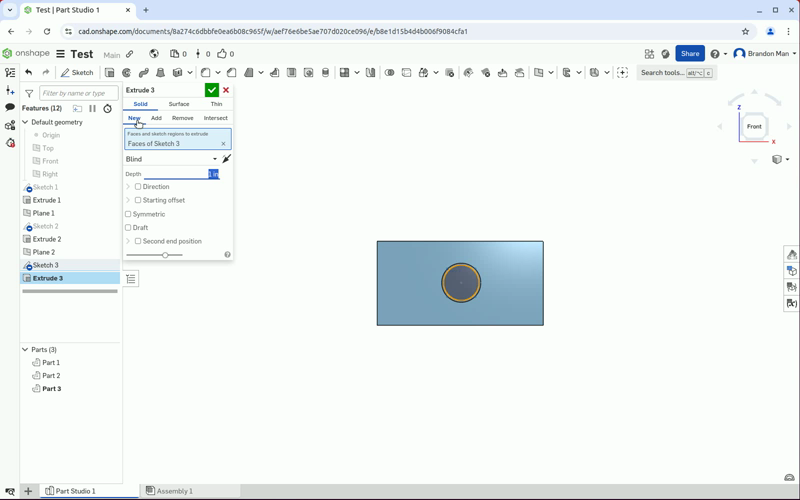
text(8.666)
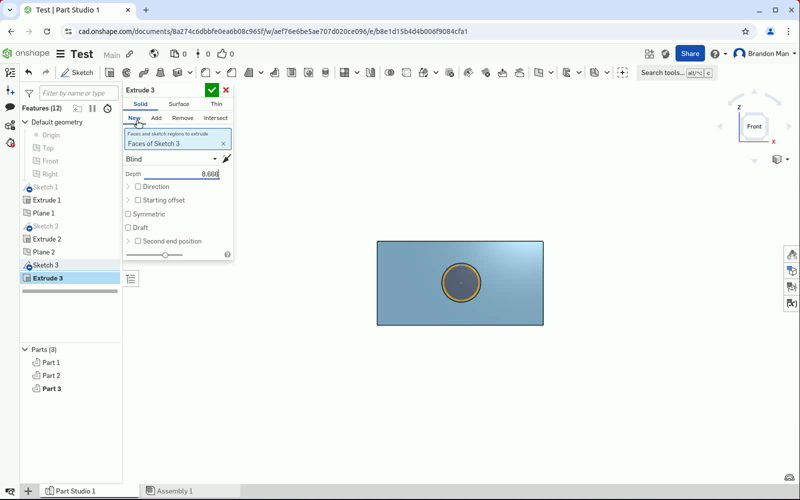
key(enter)
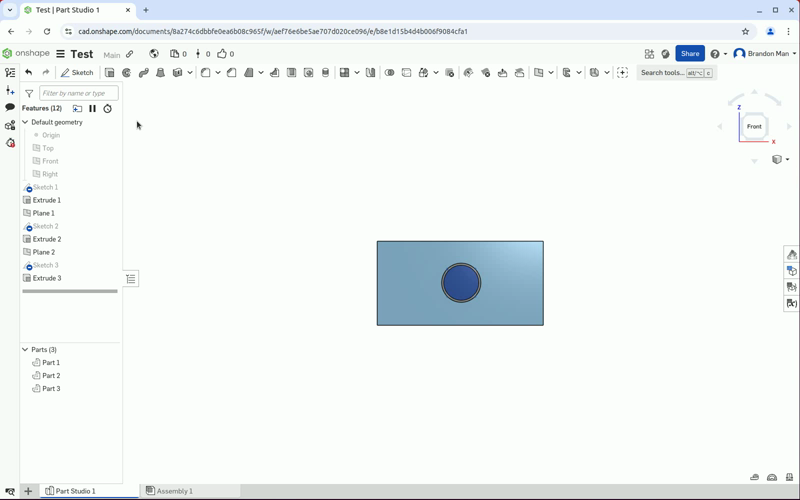
key(shift+h)
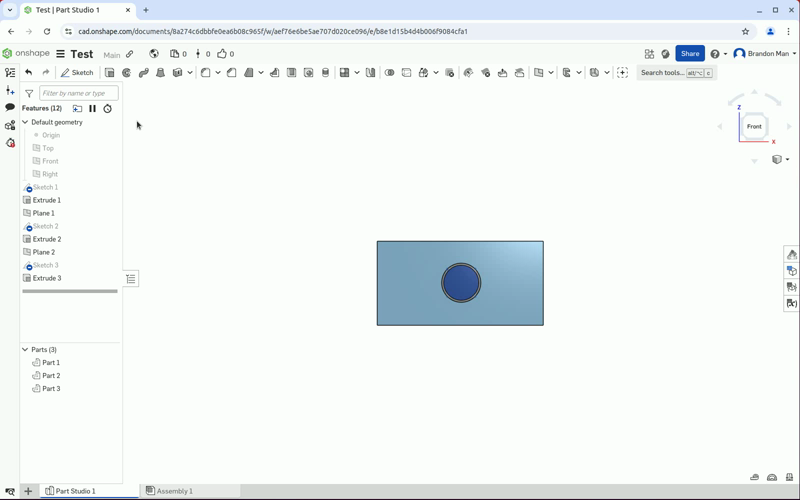
key(shift+h)
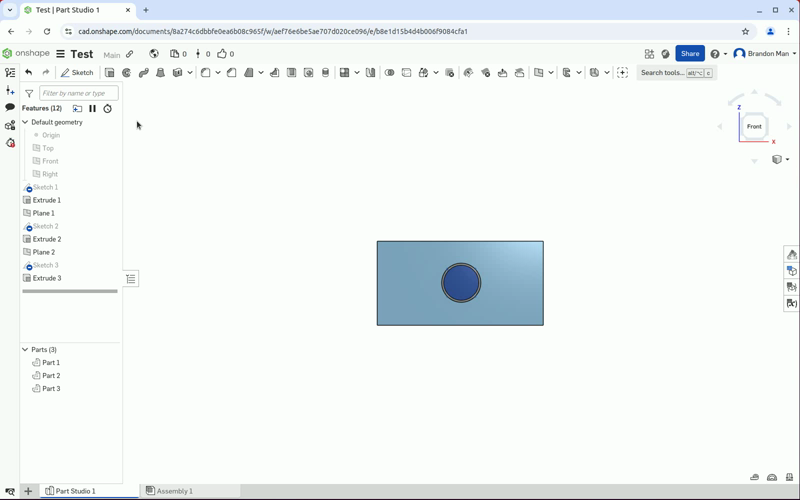
mouse_move(73, 189)
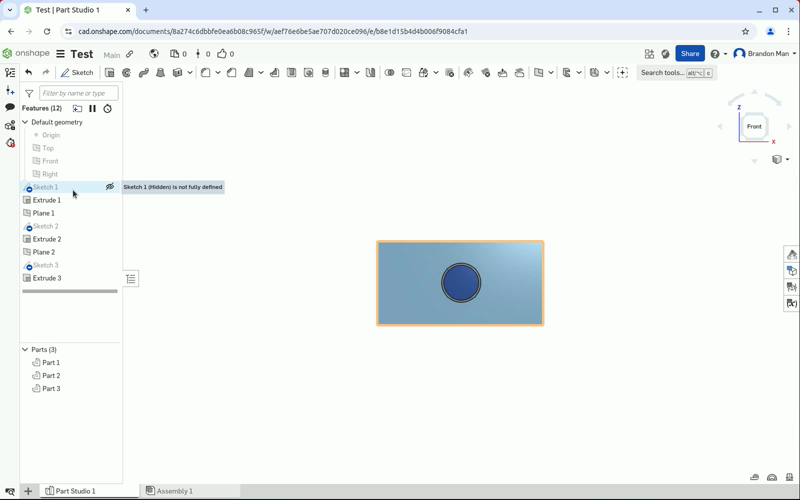
click(73, 189)
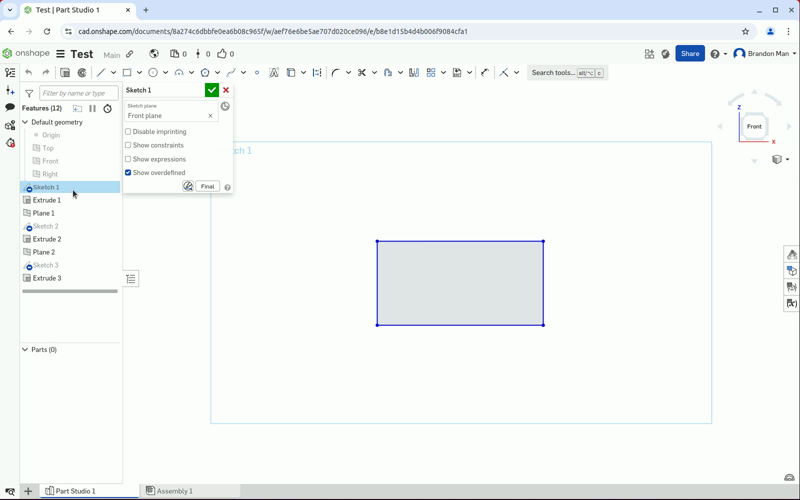
mouse_move(229, 92)
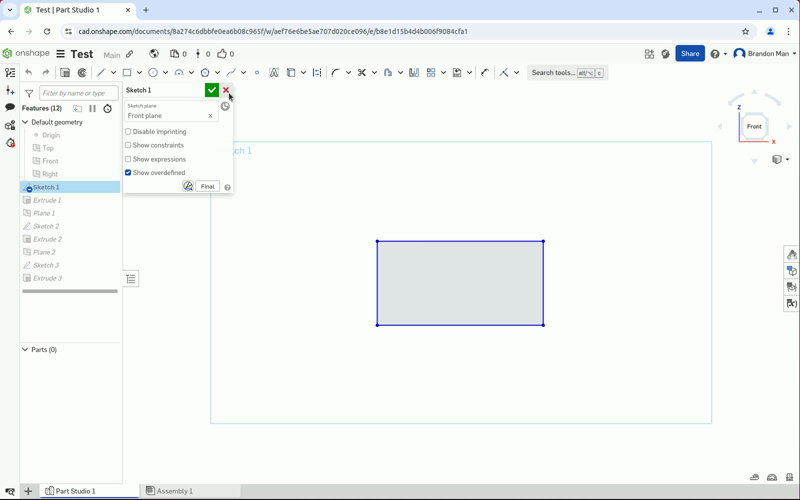
click(229, 92)
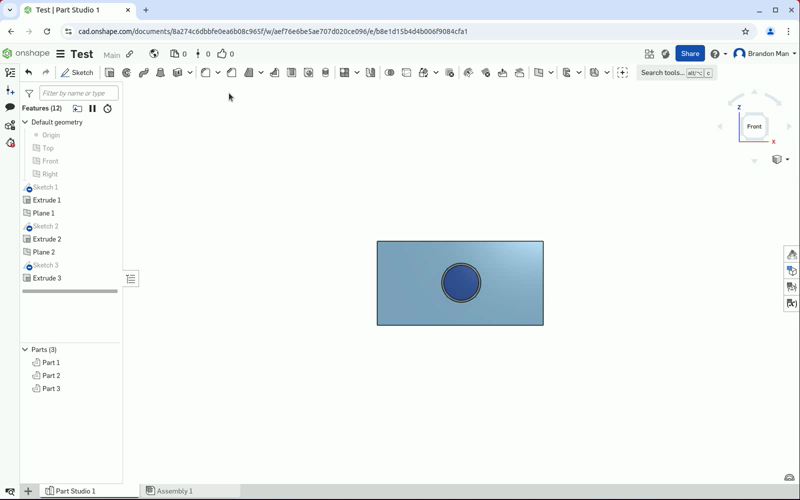
mouse_move(541, 75)
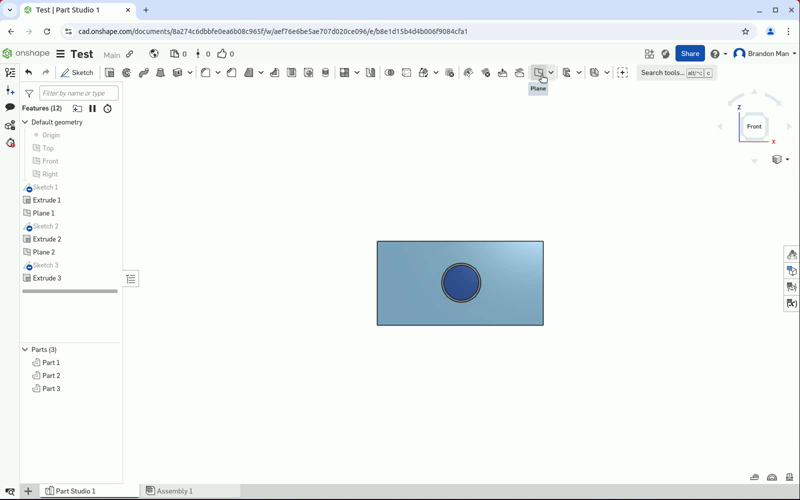
click(541, 75)
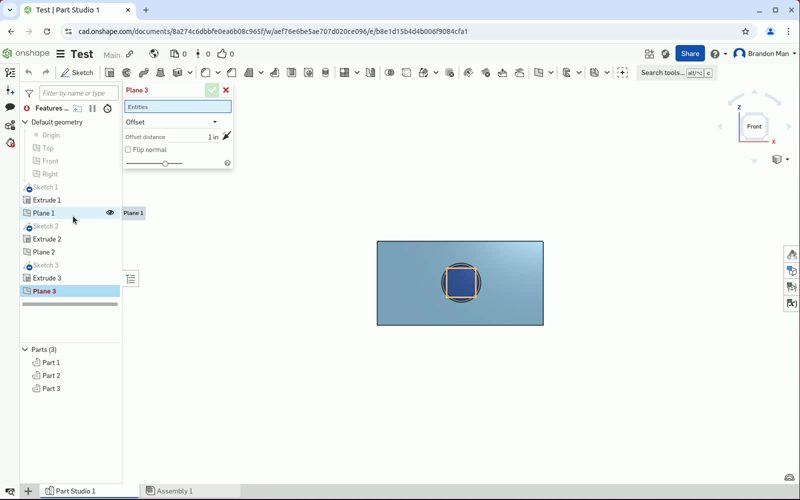
scroll(3)
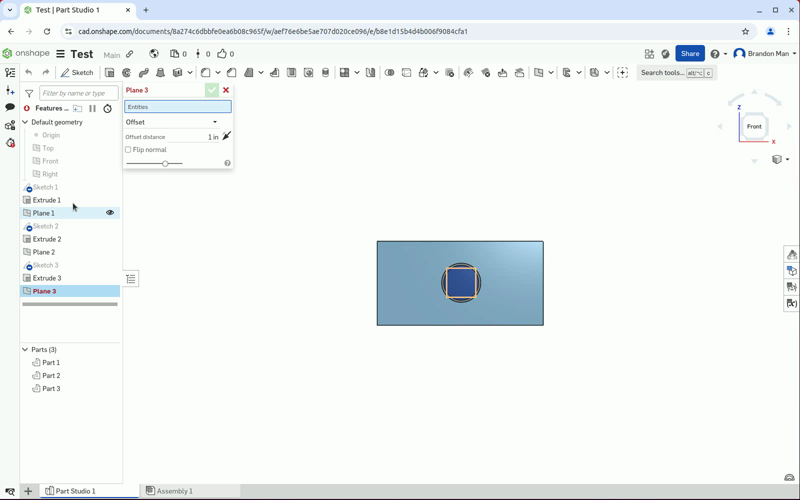
mouse_move(73, 163)
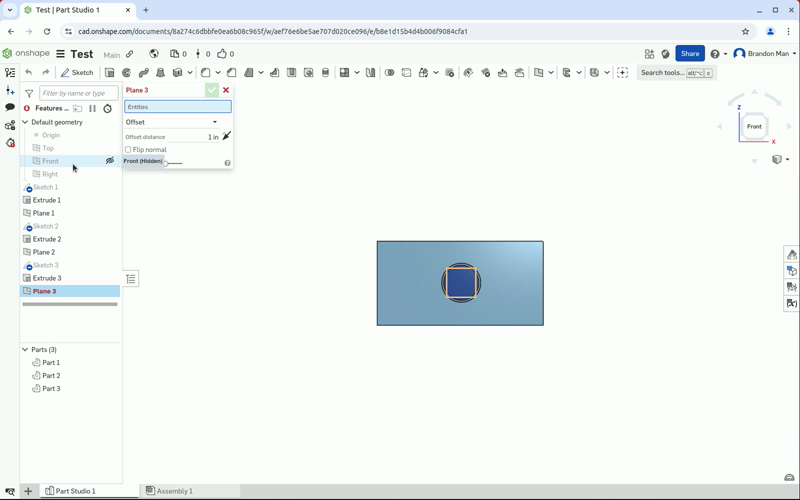
click(73, 163)
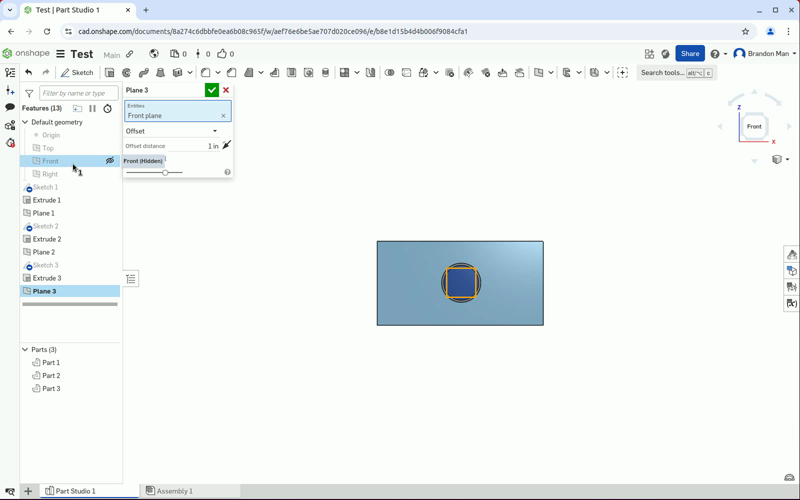
key(tab, 2)
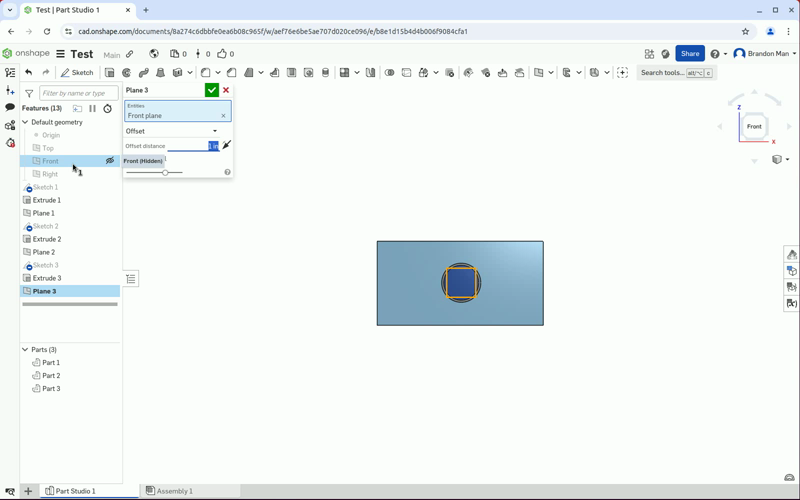
text(23.108)
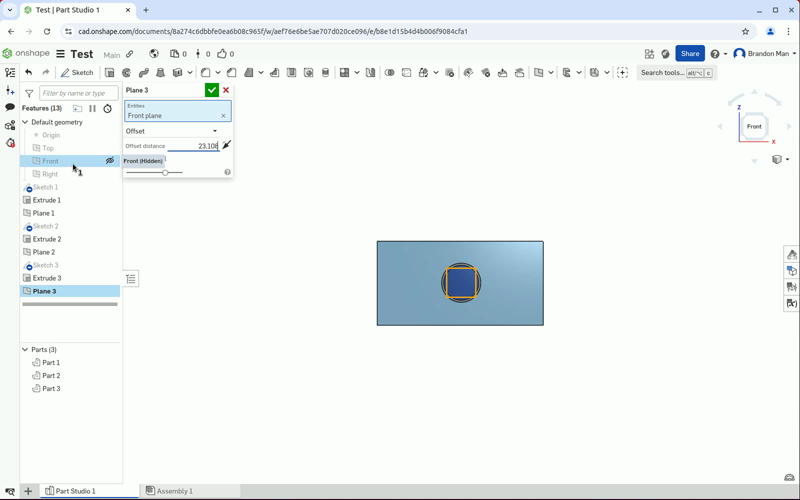
key(enter, 2)
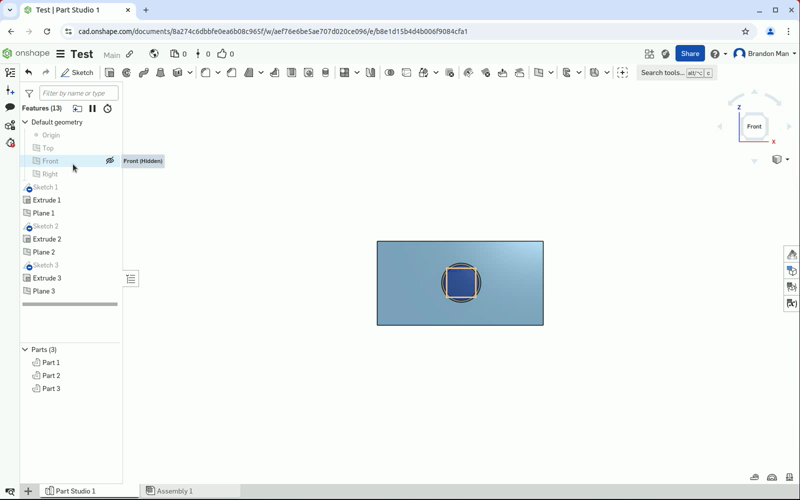
key(shift+s)
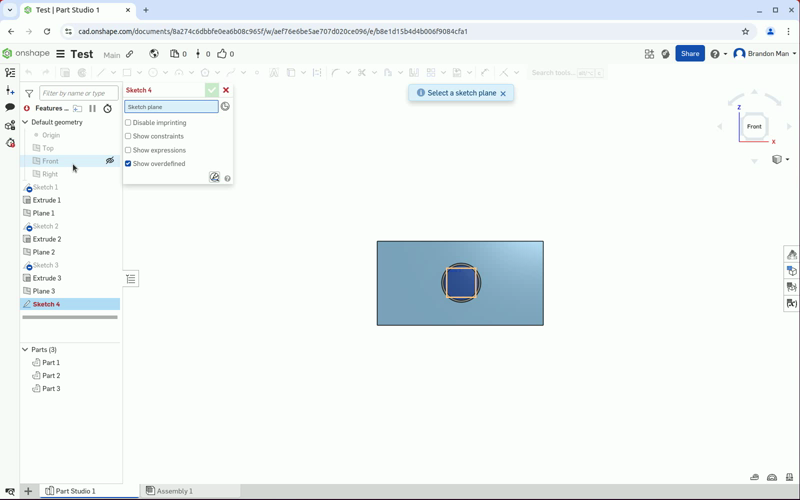
mouse_move(73, 293)
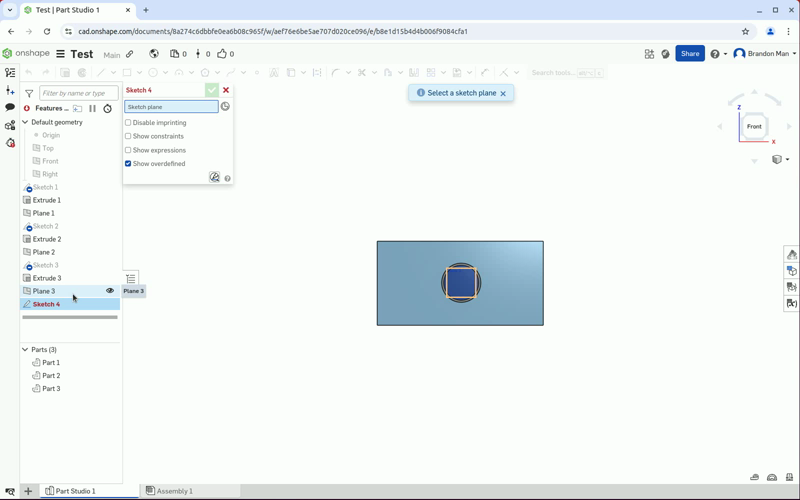
click(73, 293)
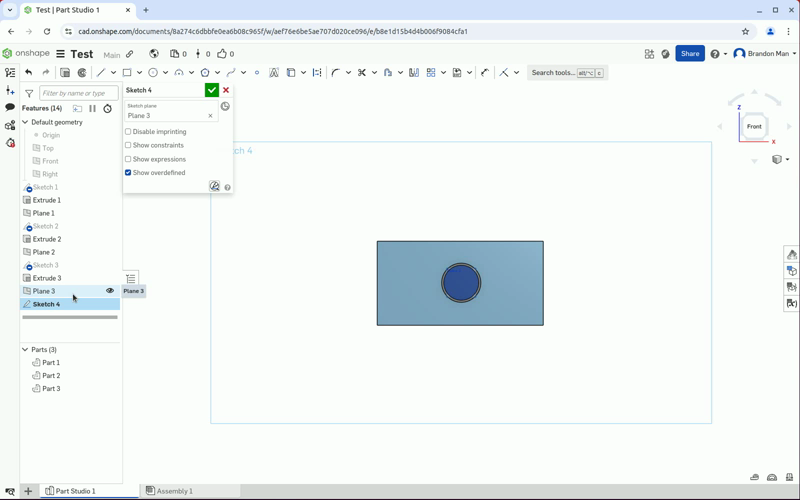
mouse_move(73, 352)
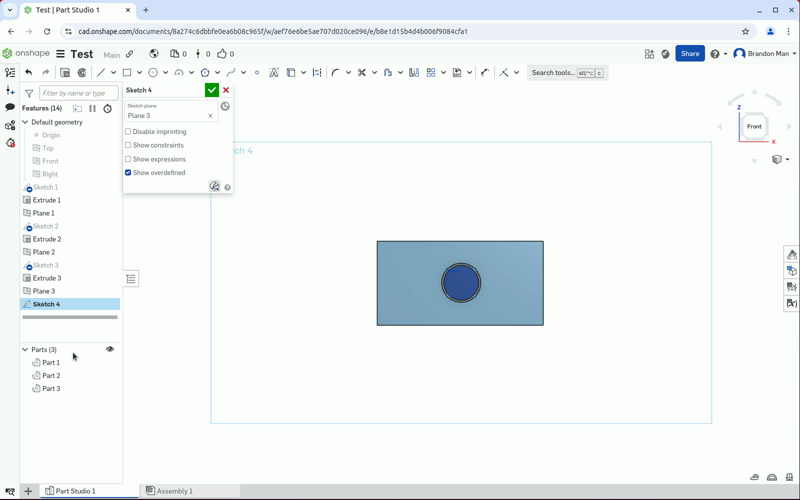
key(y)
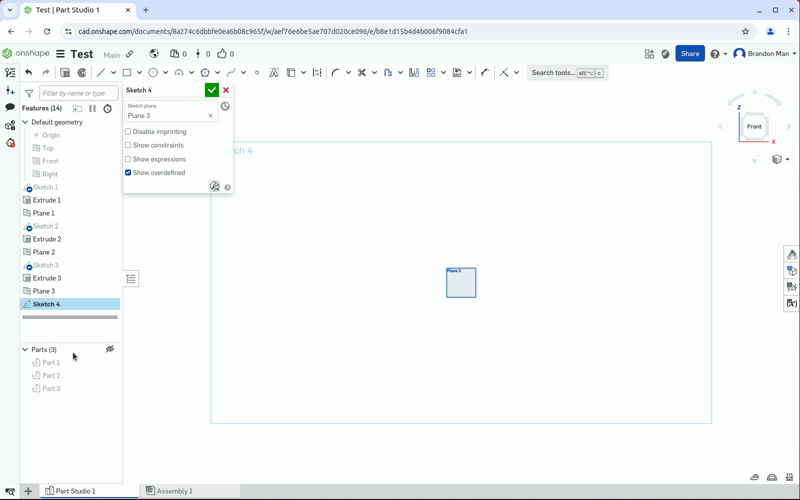
key(l)
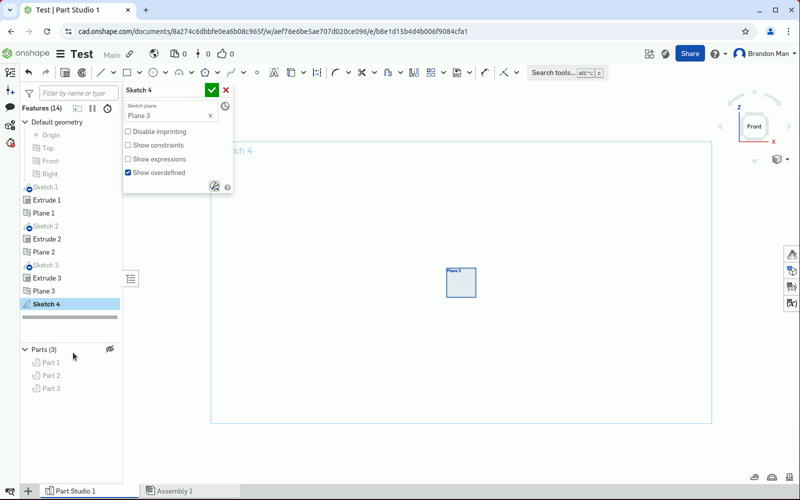
key_down(shift)
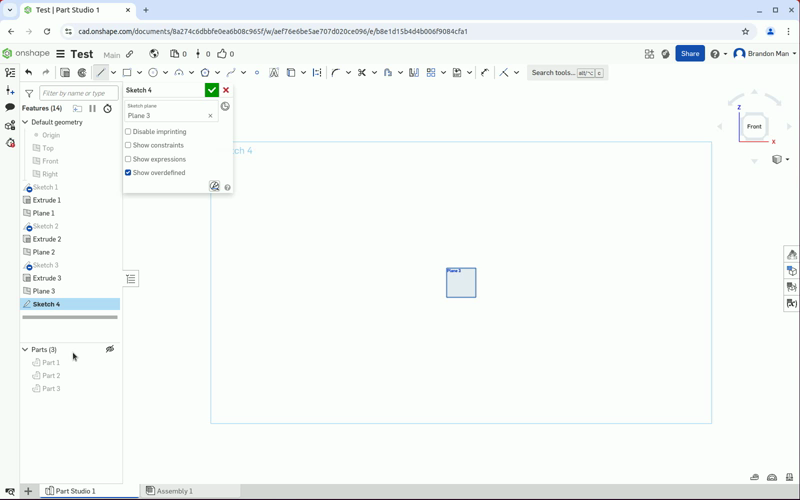
mouse_move(446, 274)
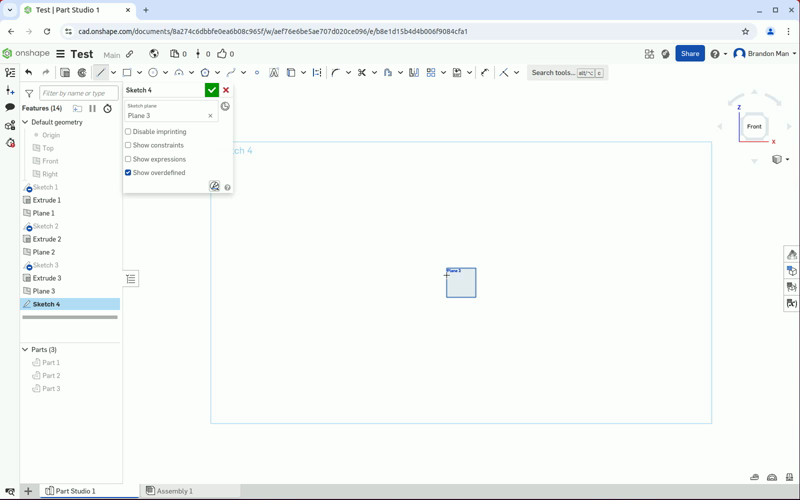
click(446, 274)
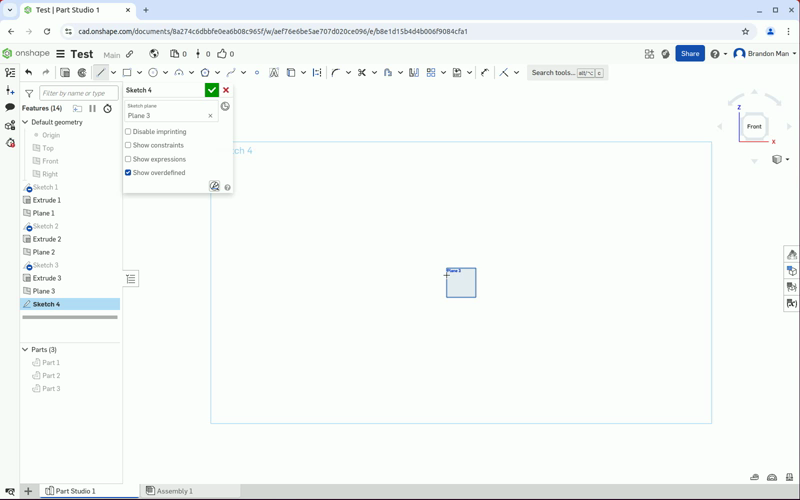
key_up(shift)
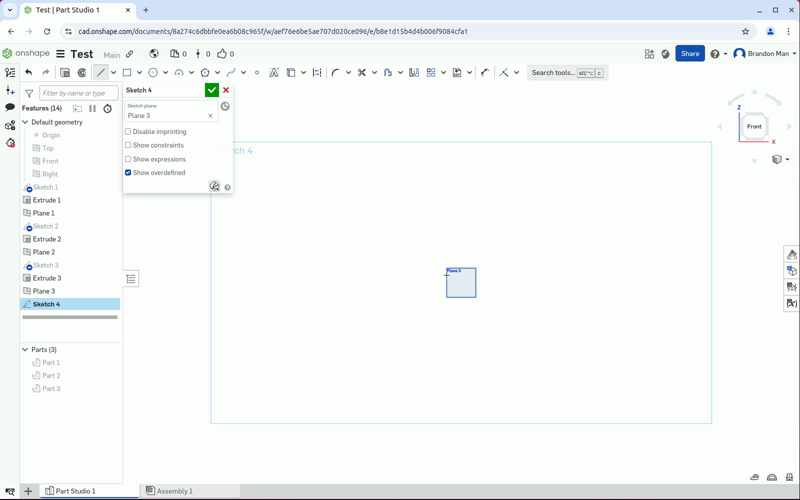
key_down(shift)
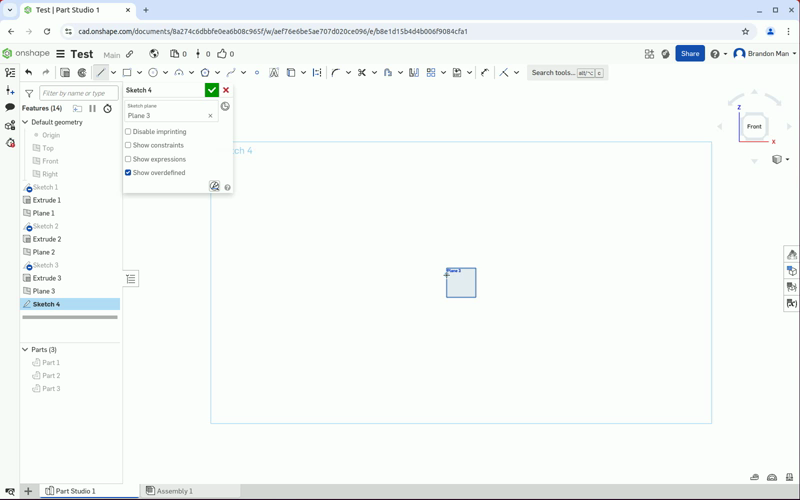
mouse_move(476, 274)
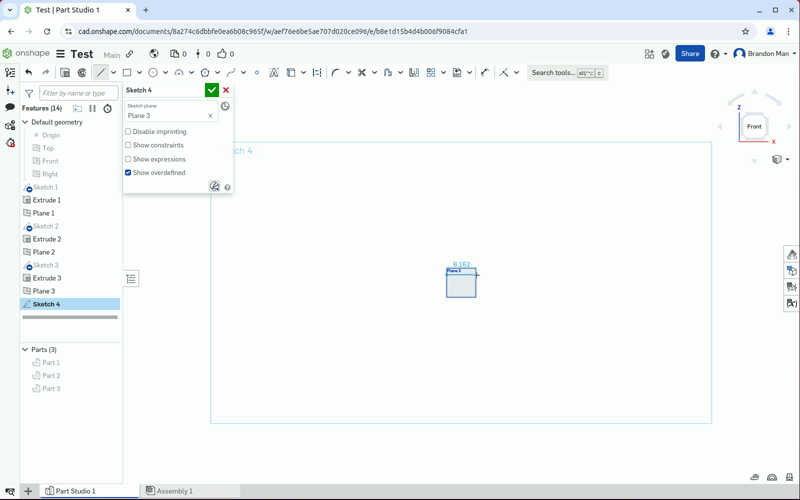
mouse_move(477, 274)
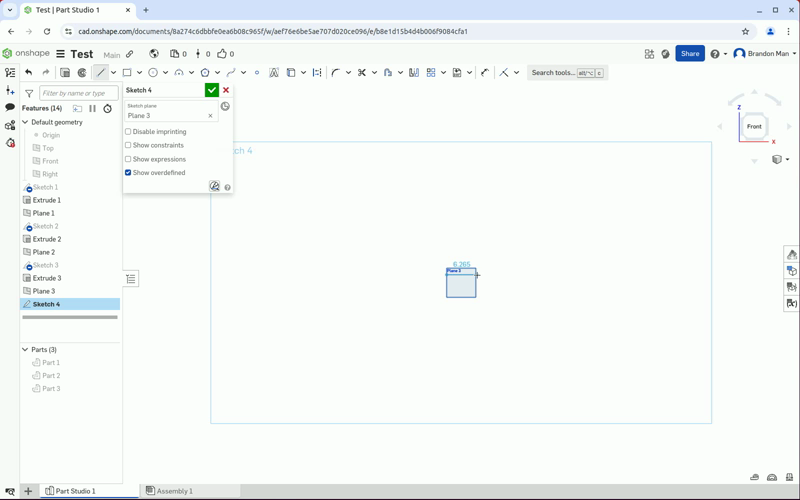
click(477, 274)
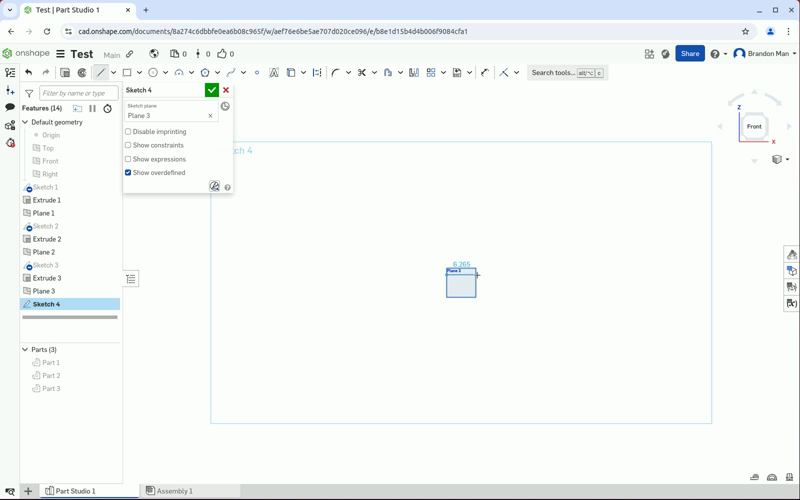
key_up(shift)
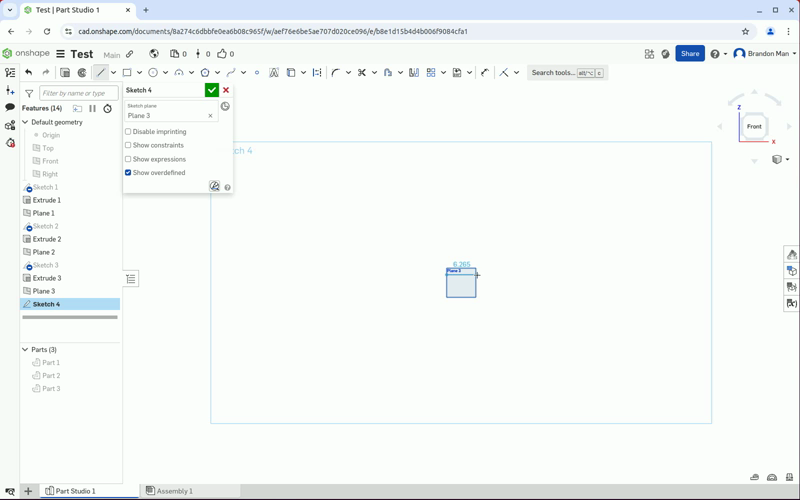
key(esc)
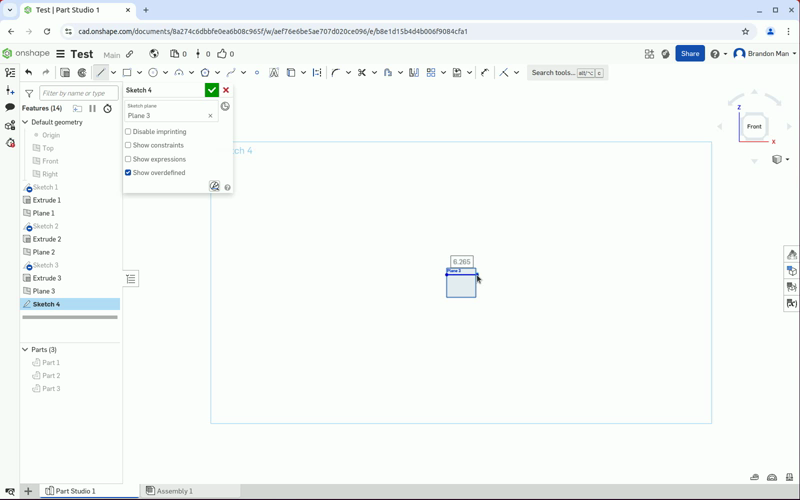
key(a)
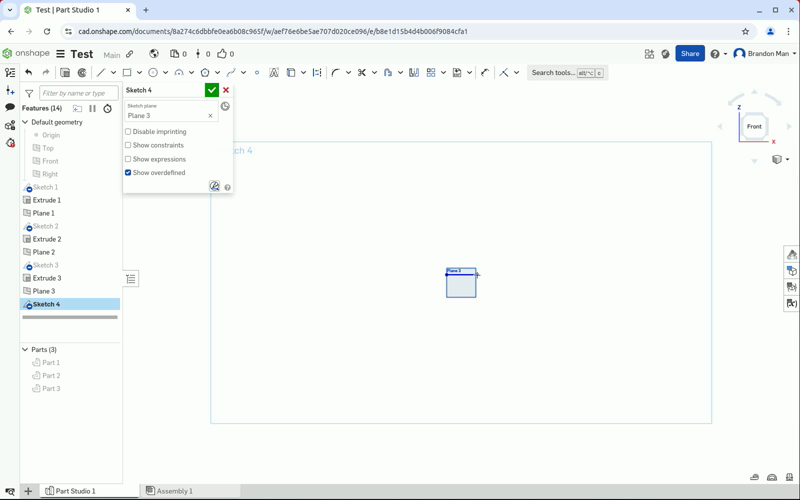
mouse_move(477, 274)
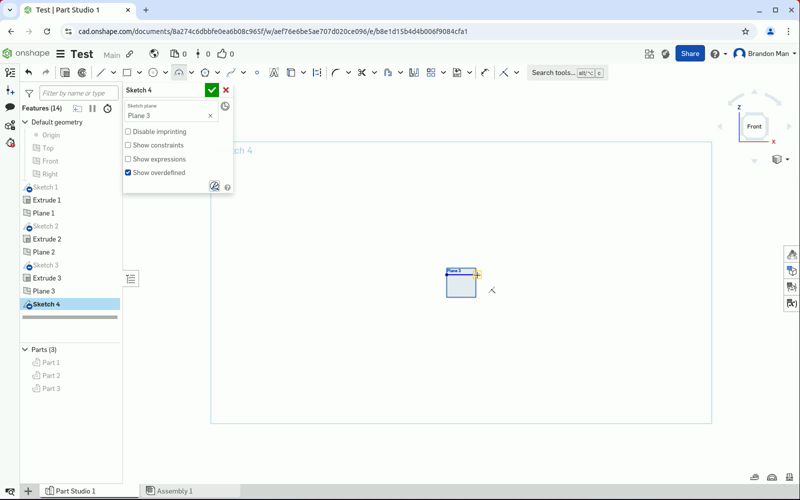
click(477, 274)
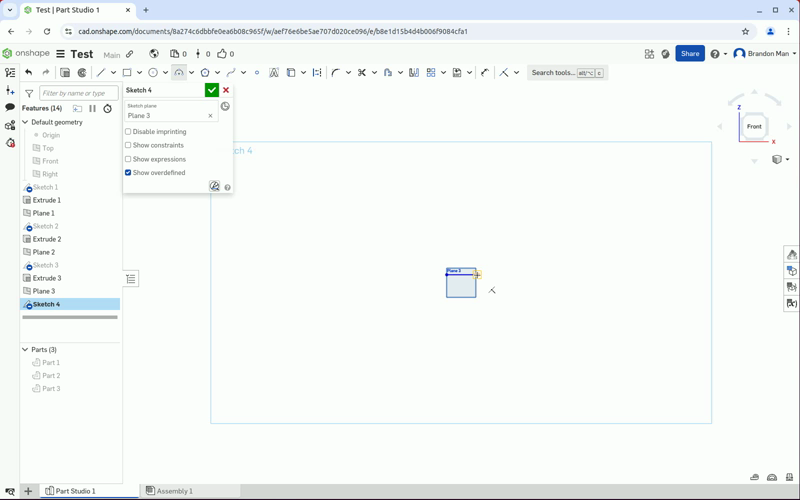
mouse_move(446, 274)
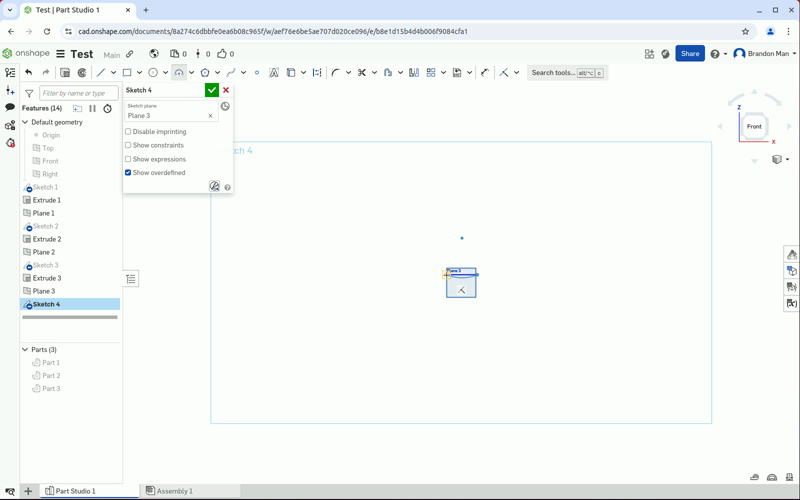
click(446, 274)
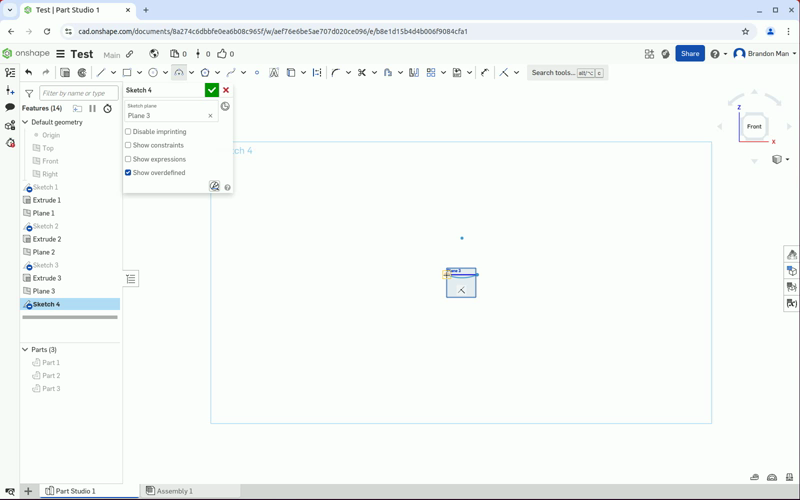
key_down(shift)
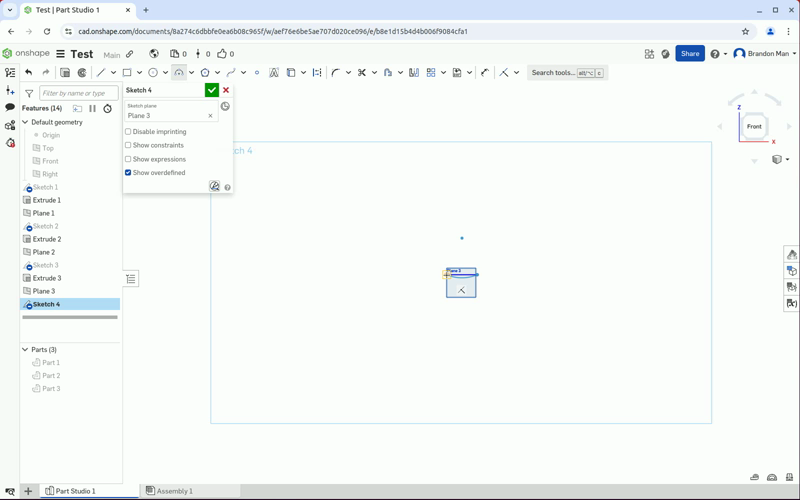
mouse_move(461, 266)
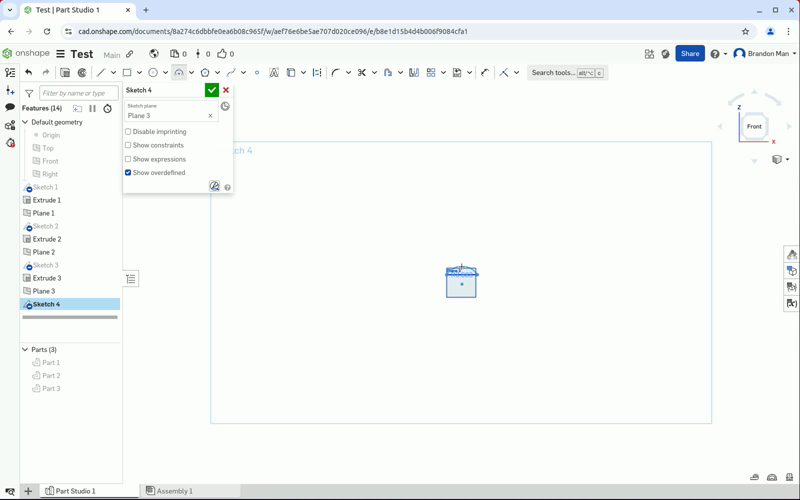
click(461, 266)
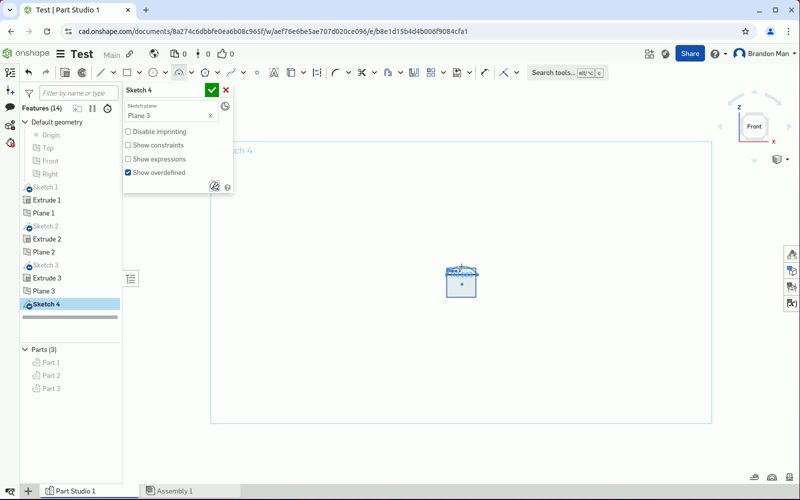
key_up(shift)
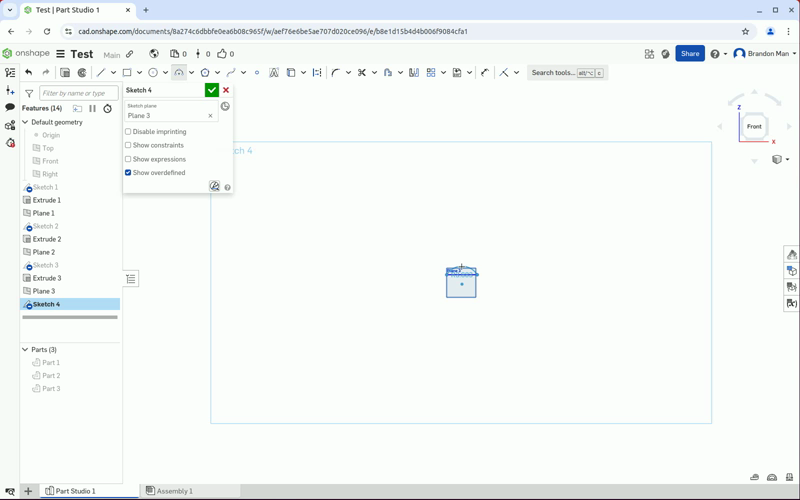
key(esc)
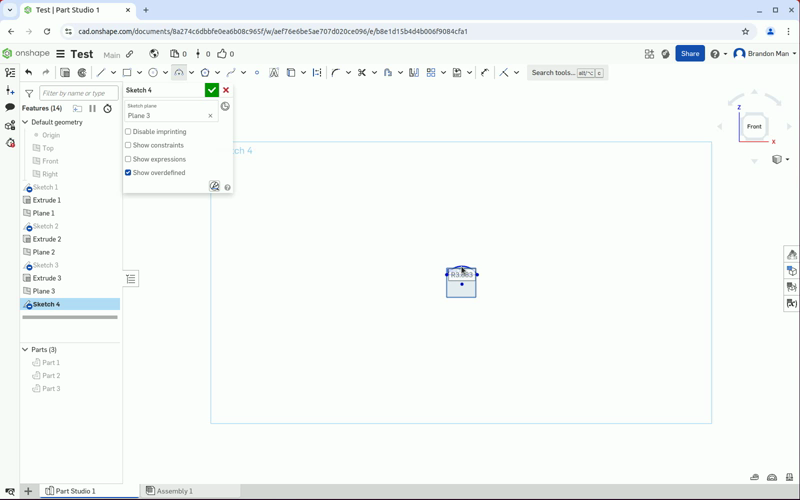
mouse_move(470, 274)
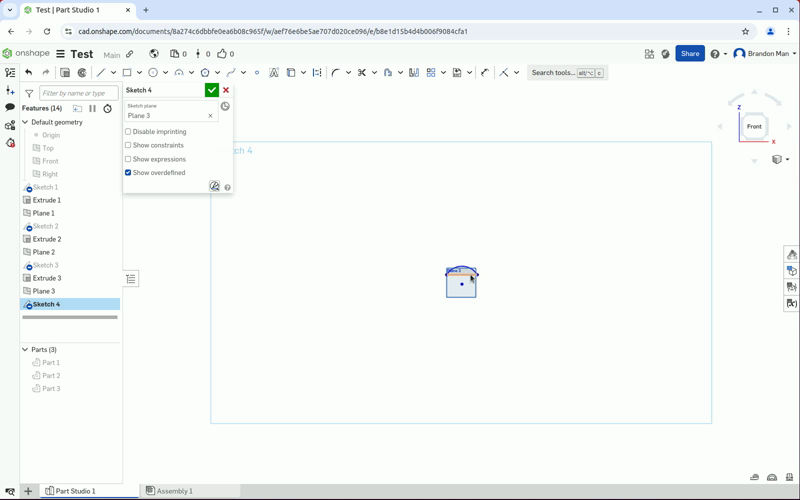
scroll(6)
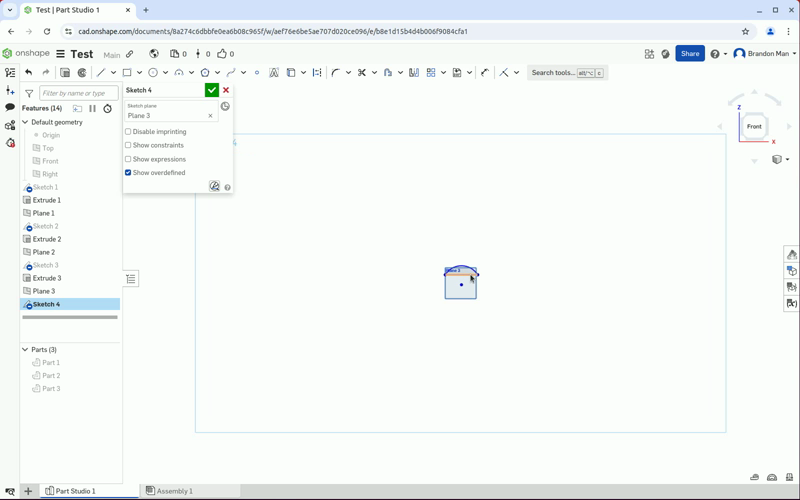
scroll(6)
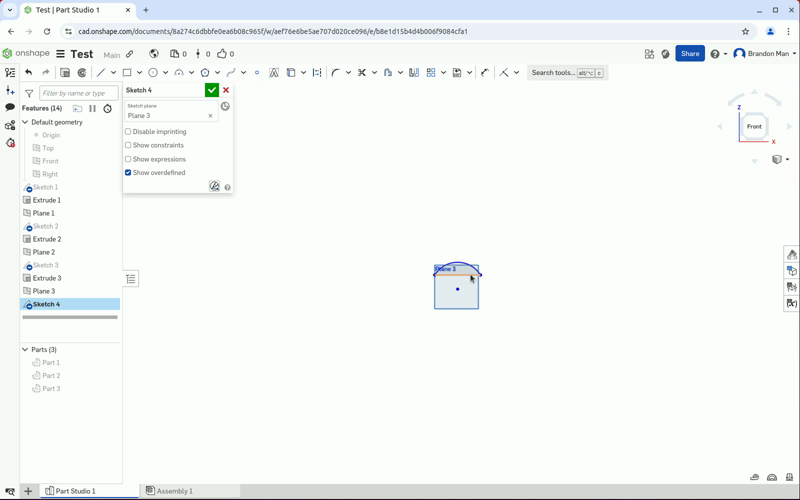
scroll(6)
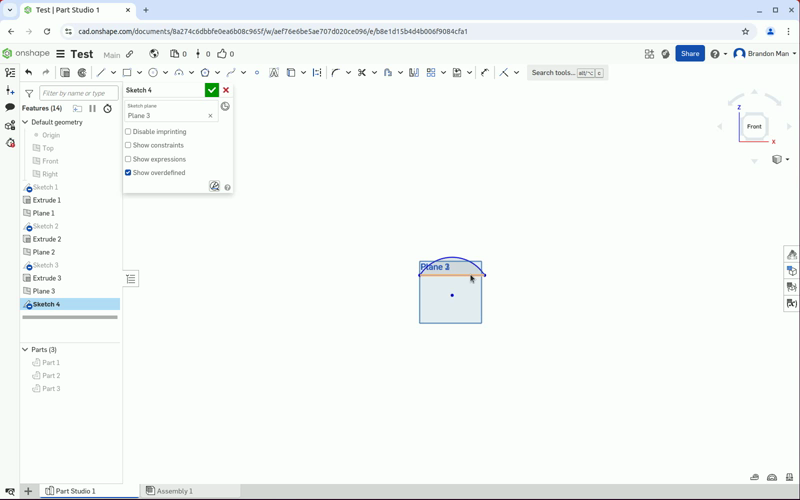
scroll(6)
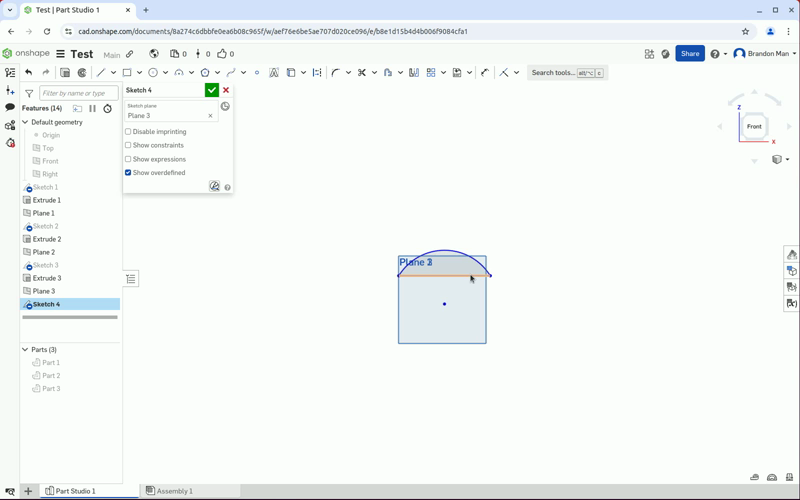
scroll(6)
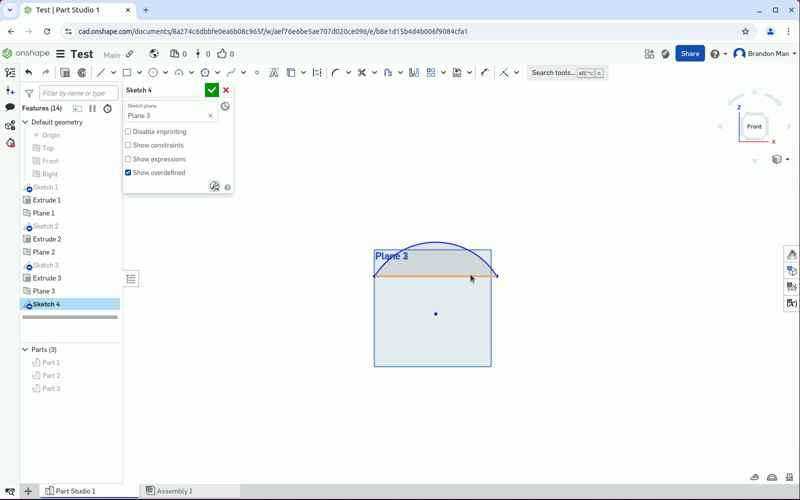
scroll(6)
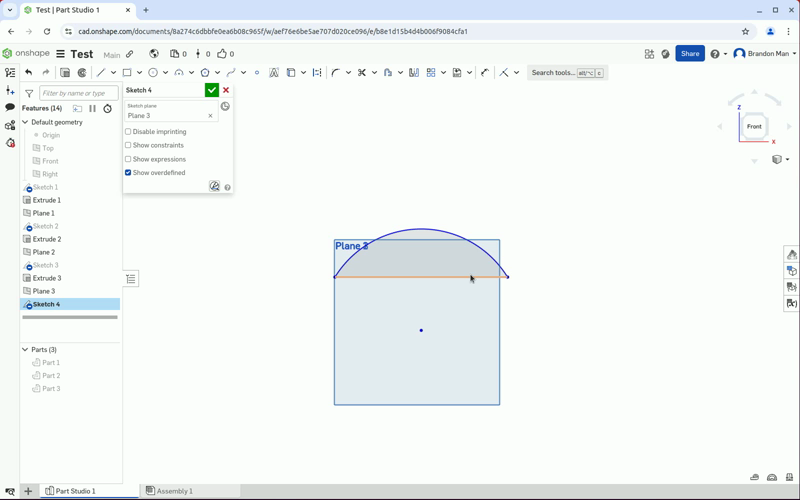
scroll(6)
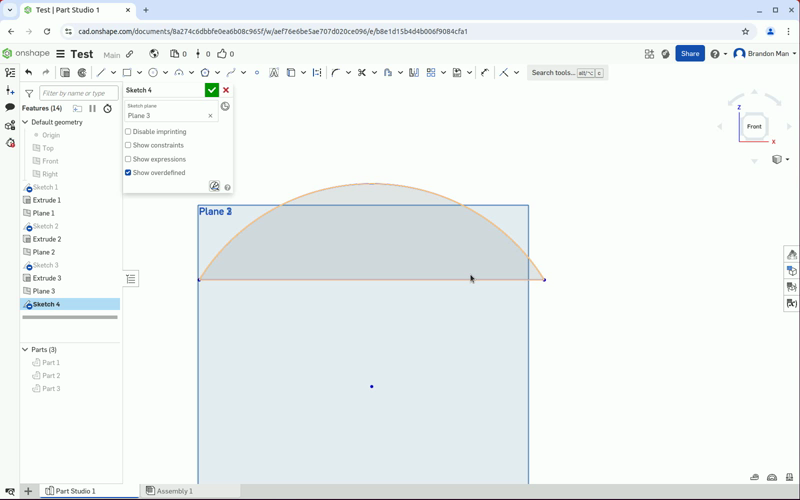
click(470, 274)
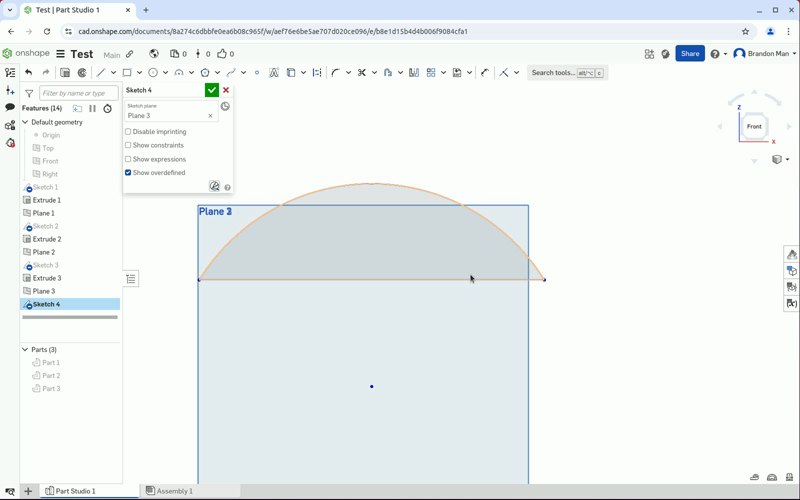
scroll(-6)
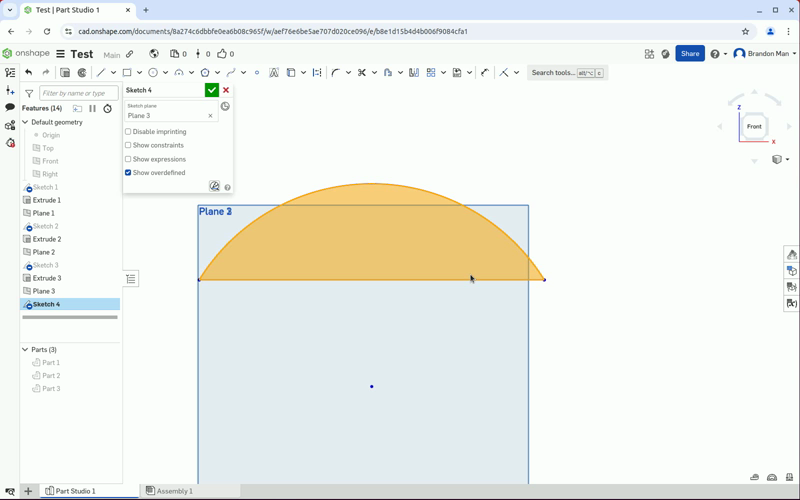
scroll(-6)
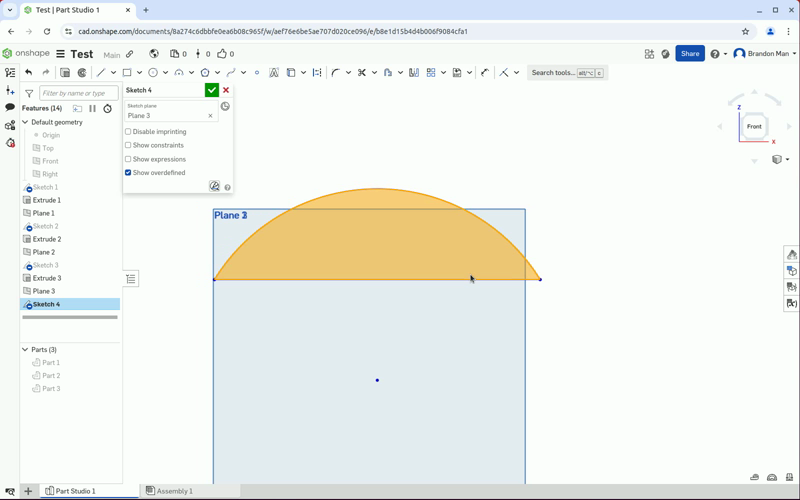
scroll(-6)
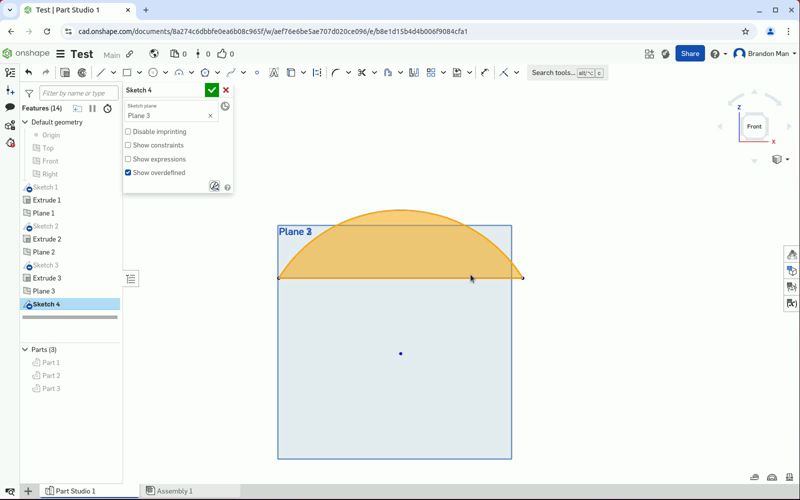
scroll(-6)
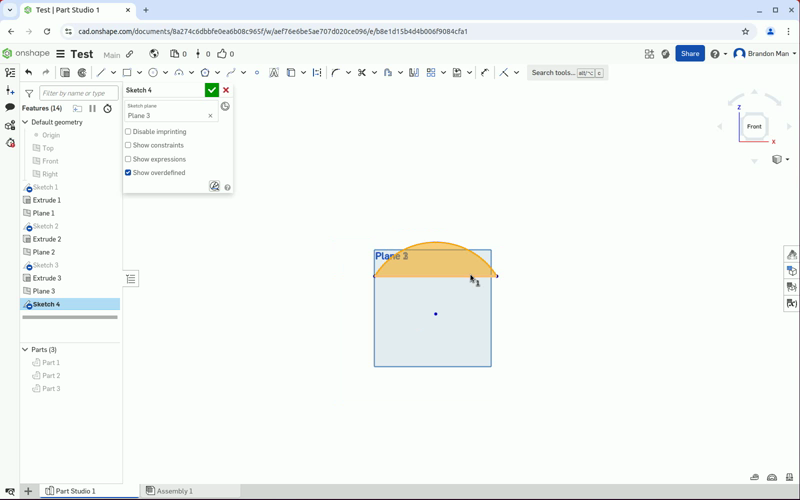
scroll(-6)
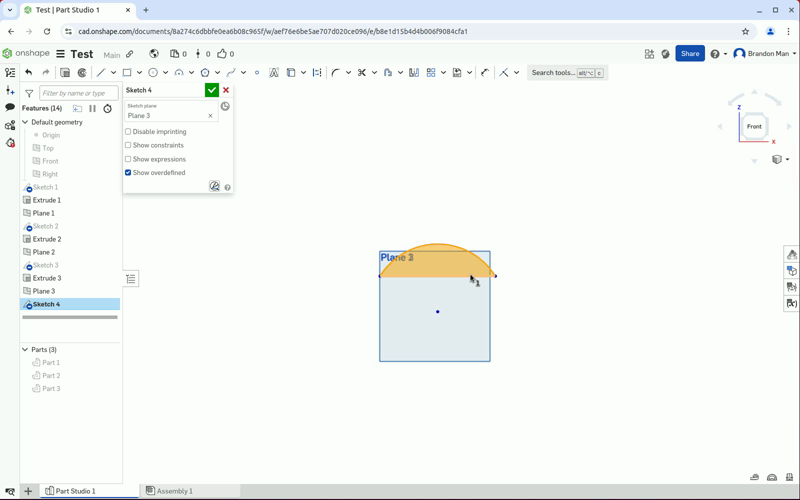
scroll(-6)
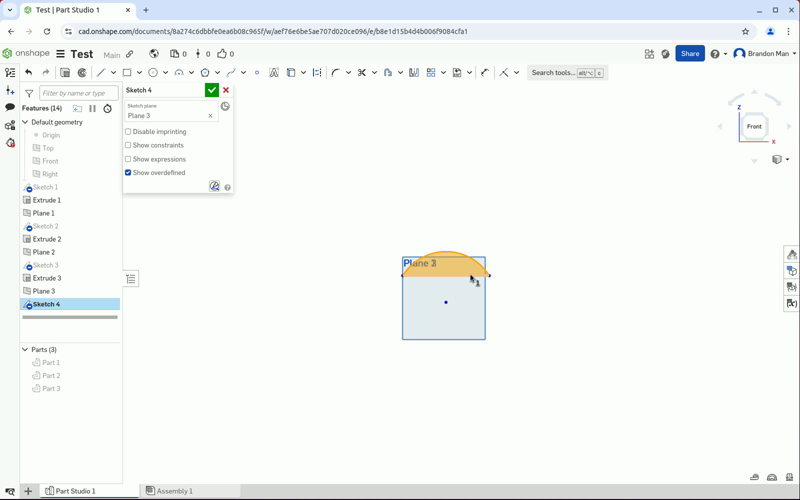
scroll(-6)
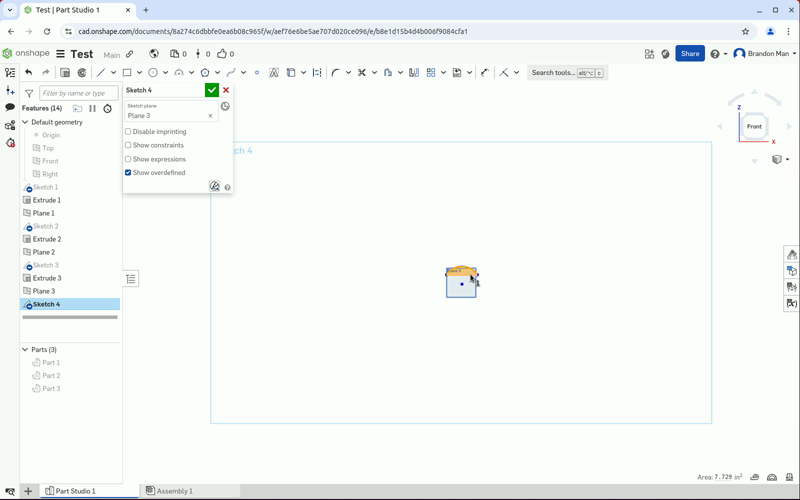
mouse_move(73, 352)
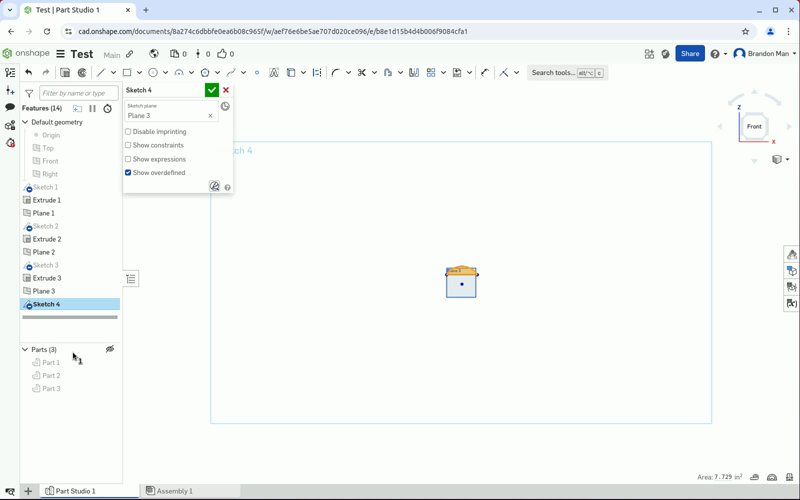
key(shift+y)
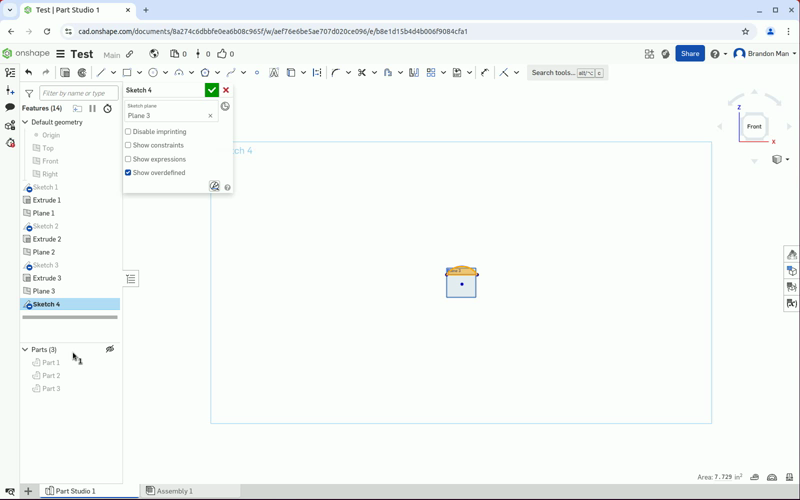
key(shift+e)
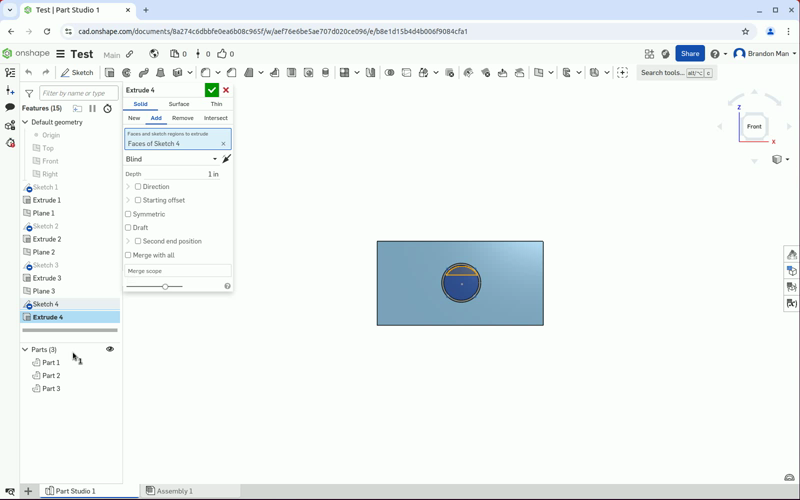
mouse_move(143, 106)
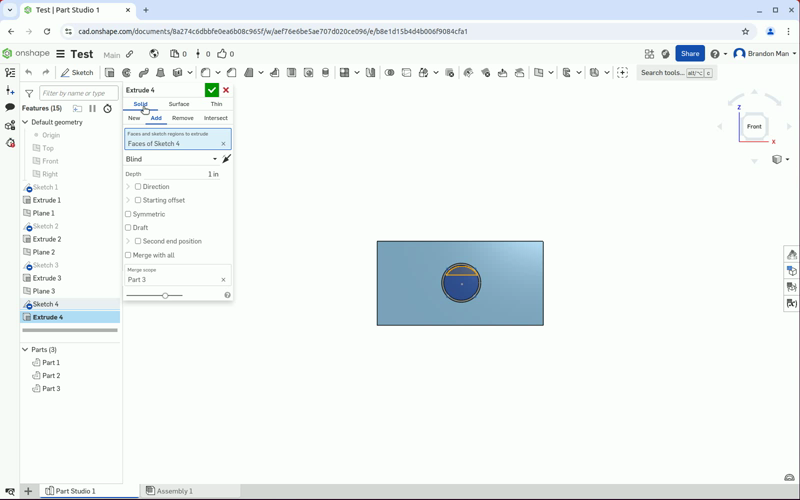
click(143, 106)
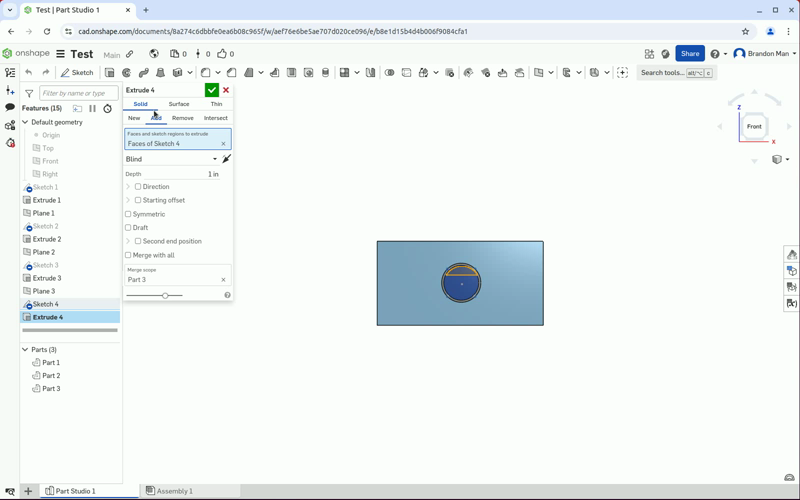
mouse_move(186, 120)
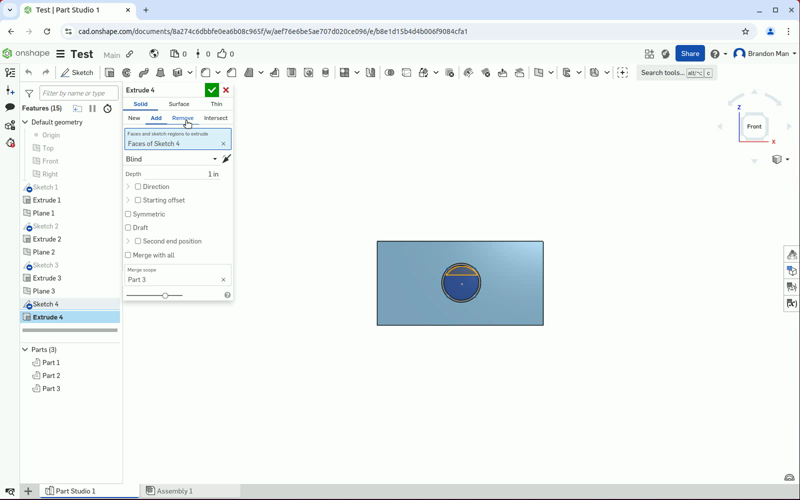
click(186, 120)
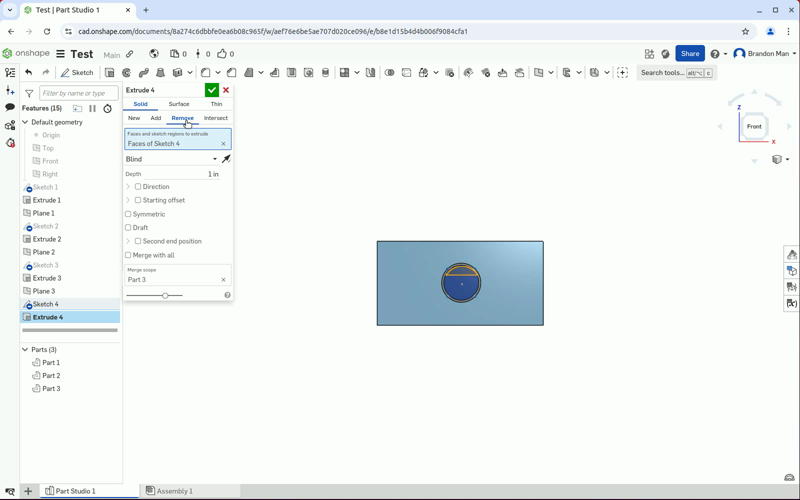
key(tab, 4)
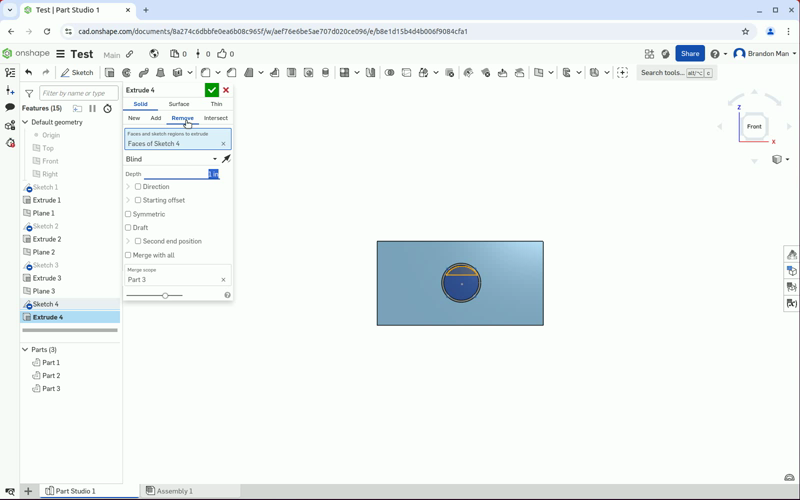
text(8.666)
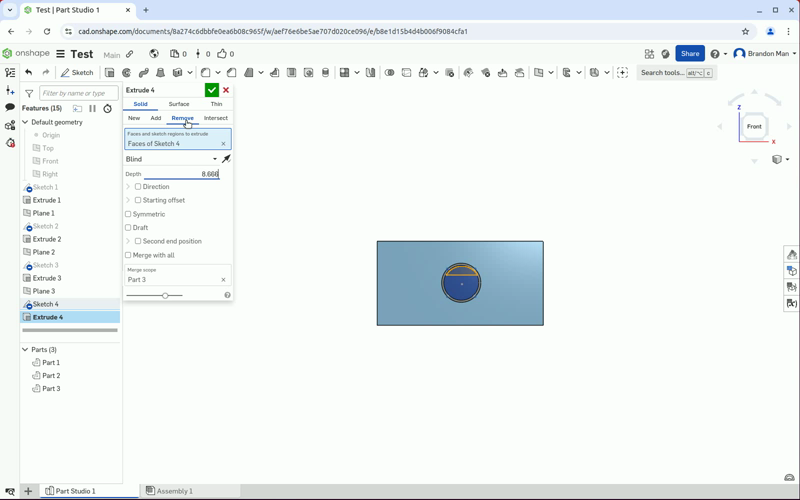
key(tab, 6)
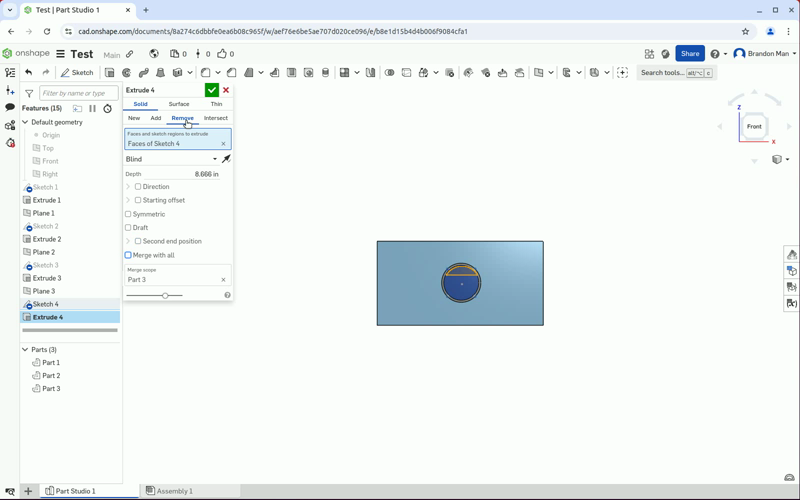
key(space)
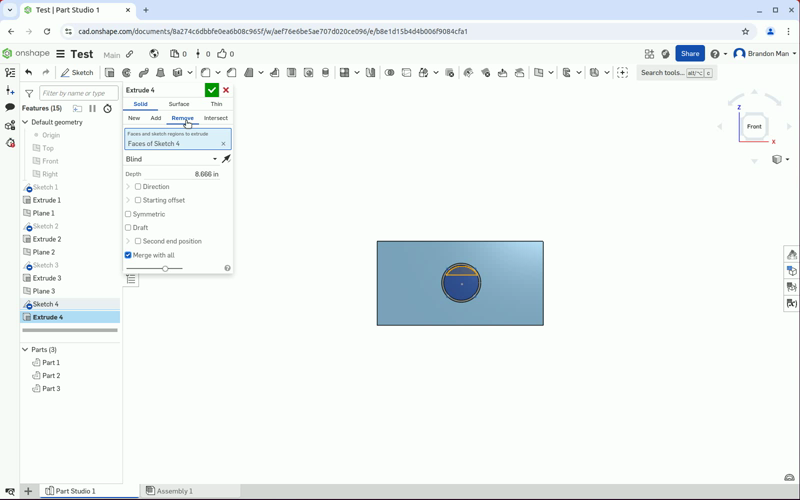
key(enter)
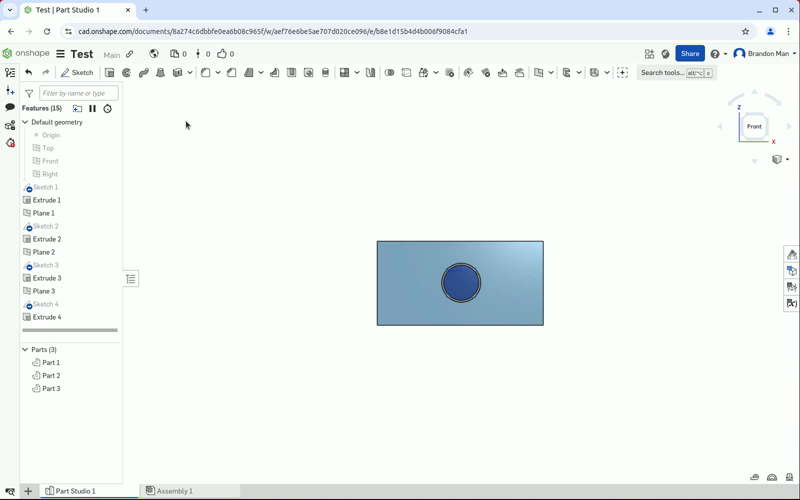
key(shift+h)
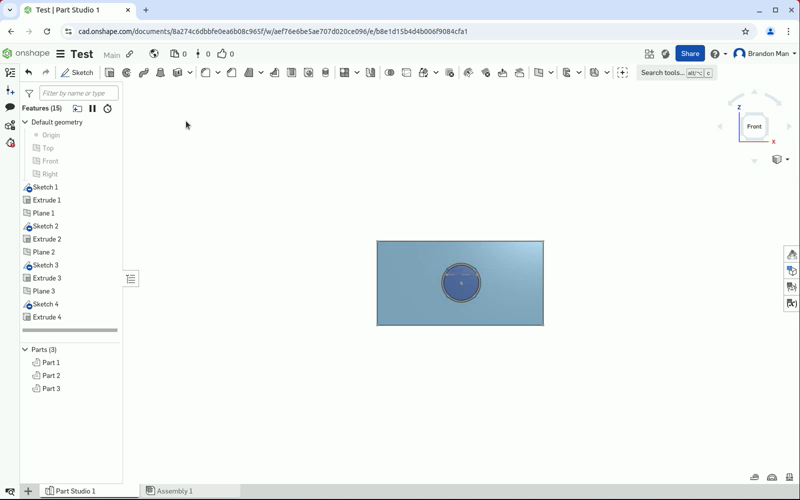
key(shift+h)
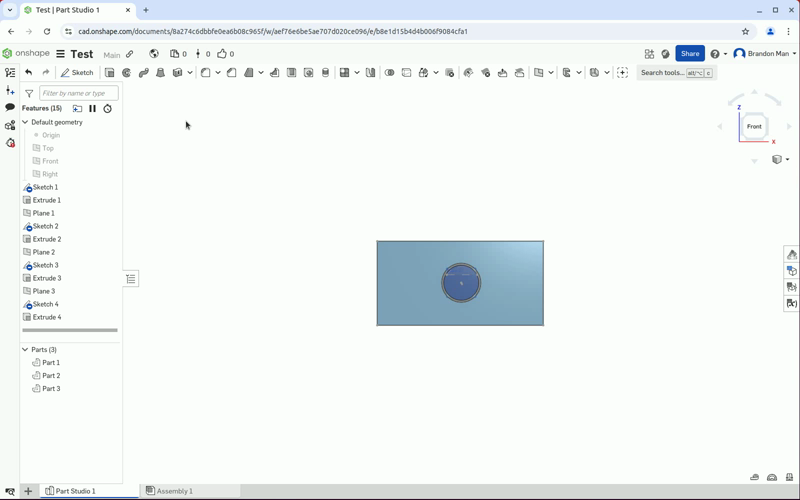
key(shift+7)
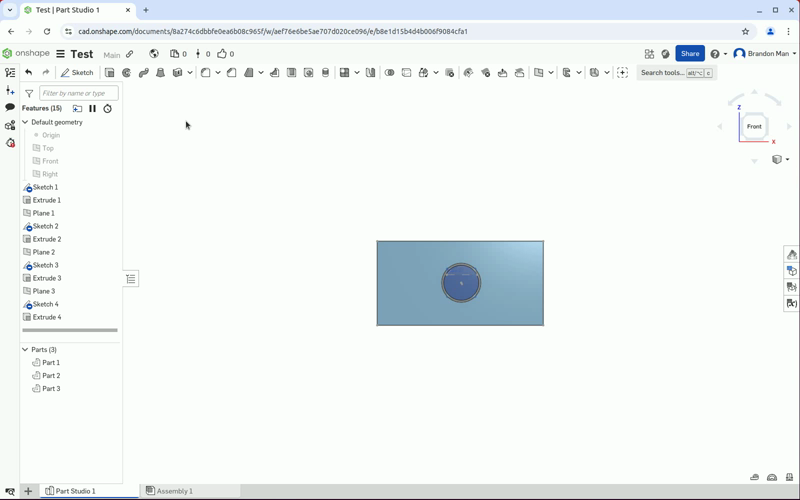
key(left, 2)
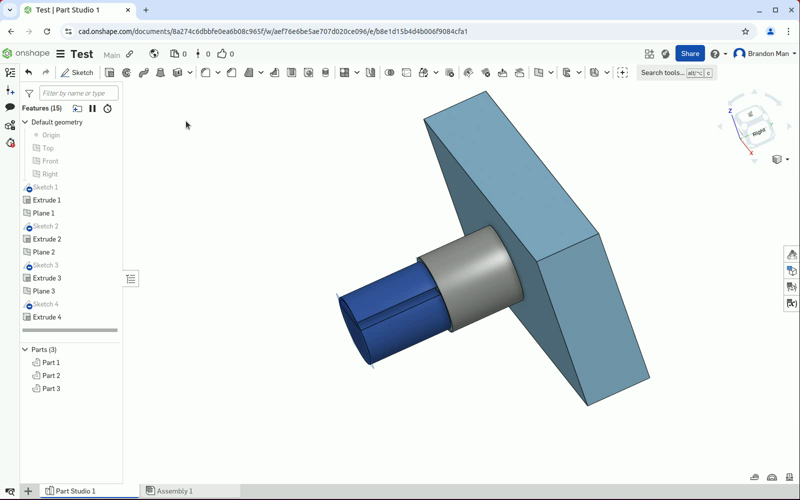
key(down, 2)
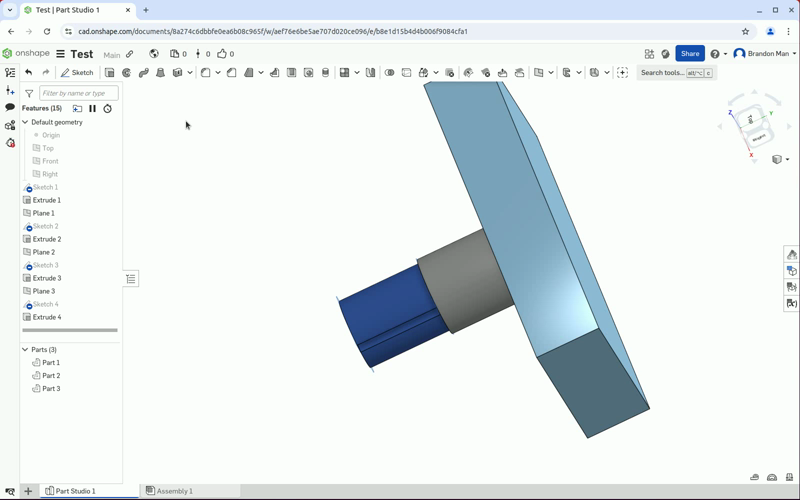
key(up, 2)
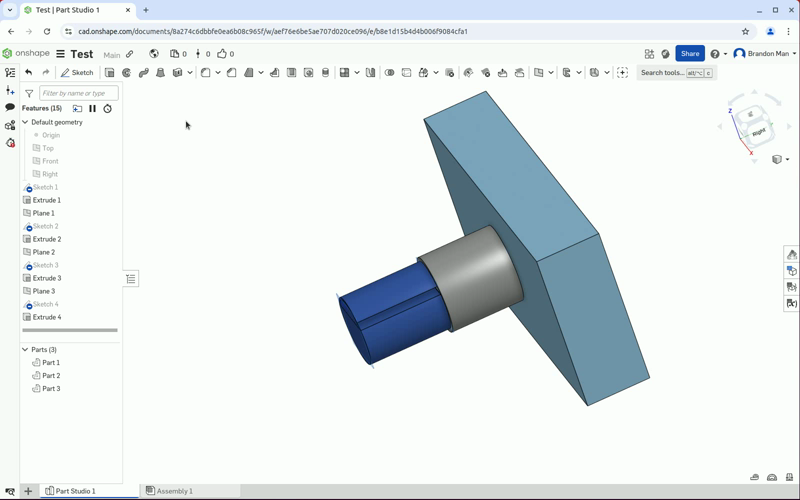
key(right, 2)
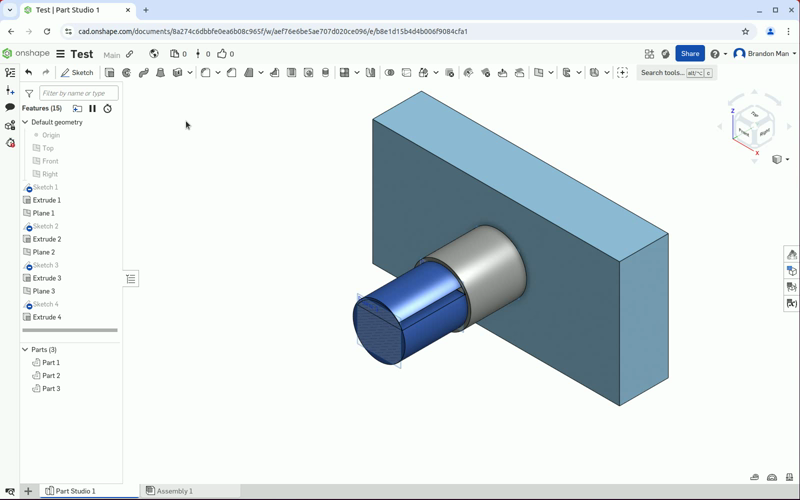
mouse_move(73, 189)
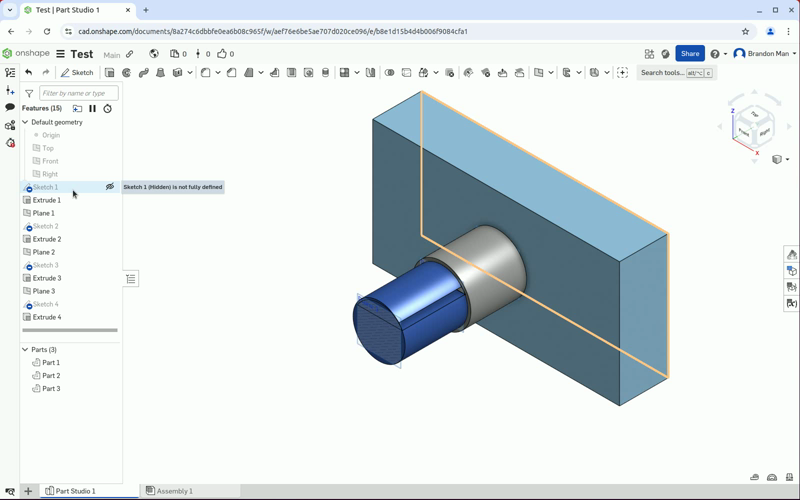
click(73, 189)